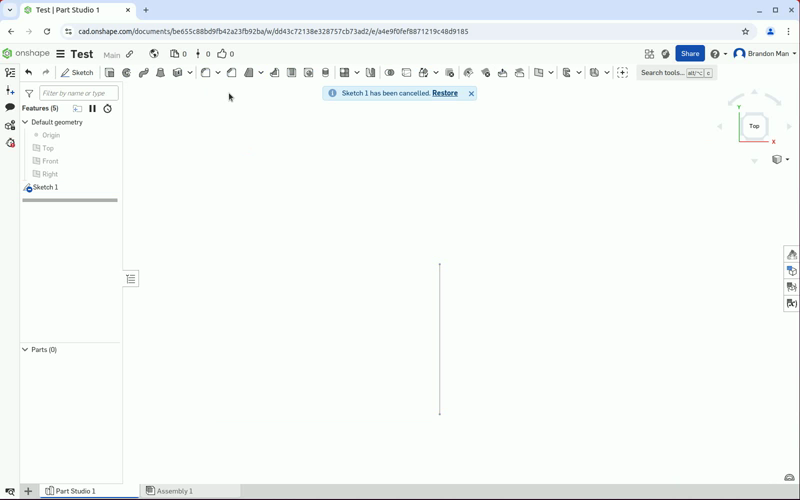
key(shift+h)
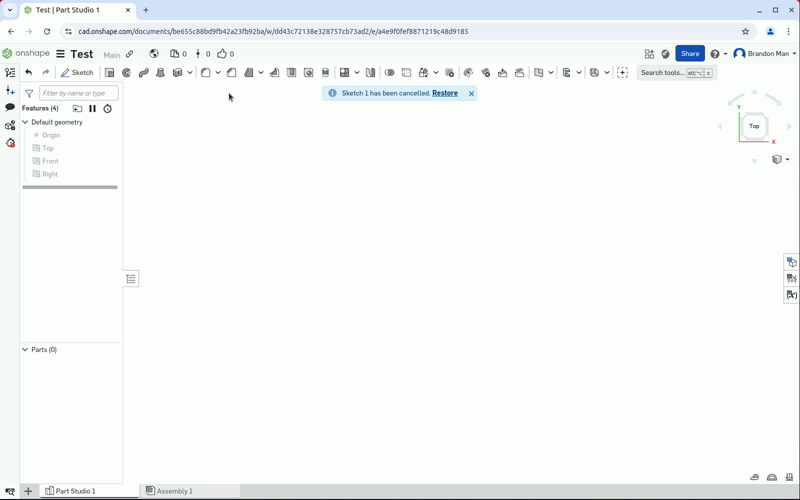
mouse_move(73, 352)
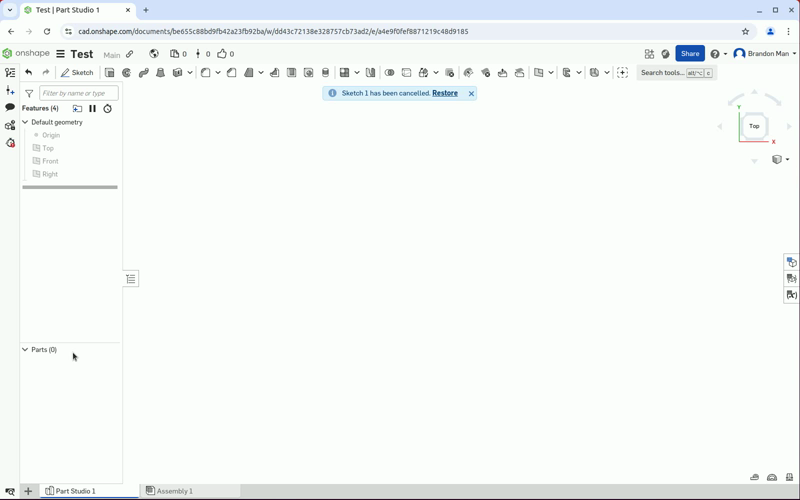
key(y)
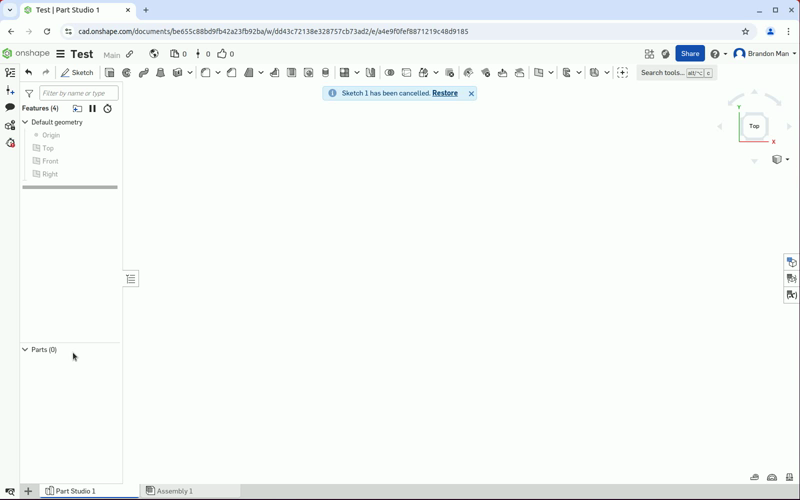
key(shift+p)
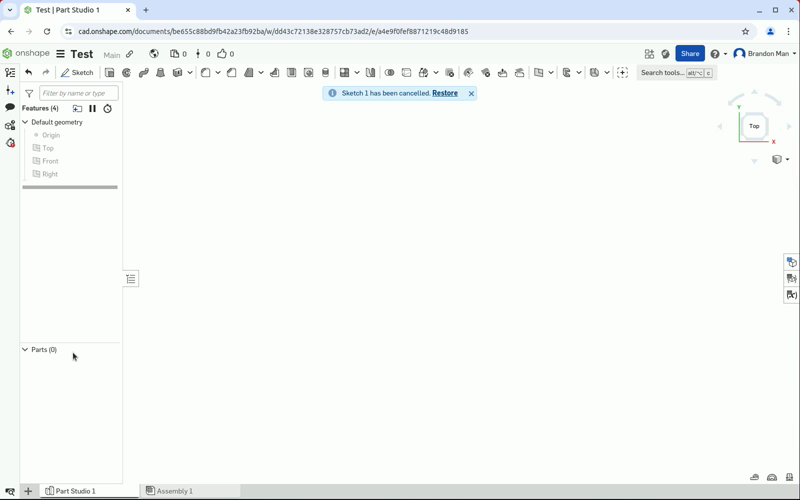
key(space)
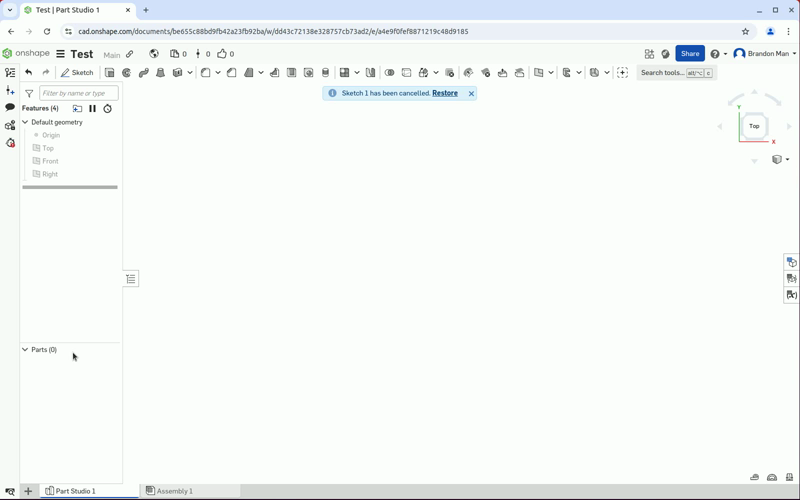
key_down(shift)
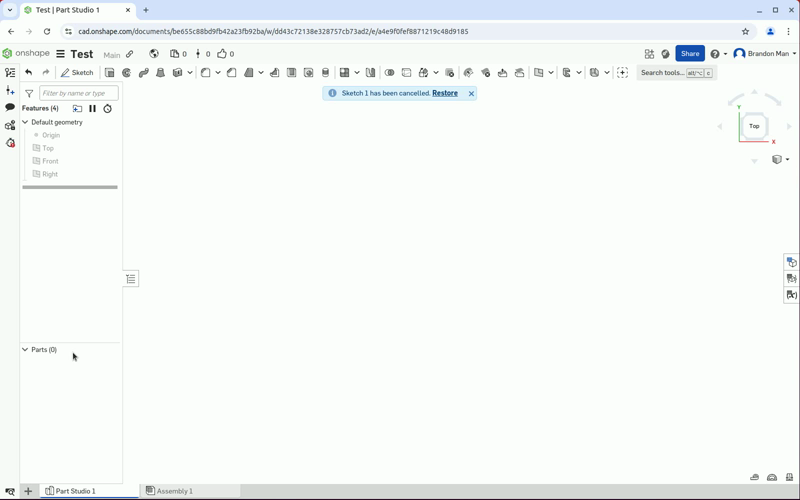
key(up)
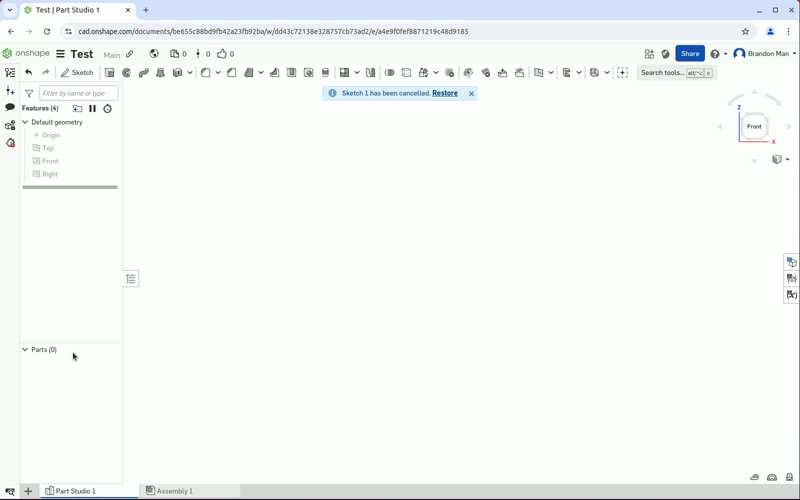
key_up(shift)
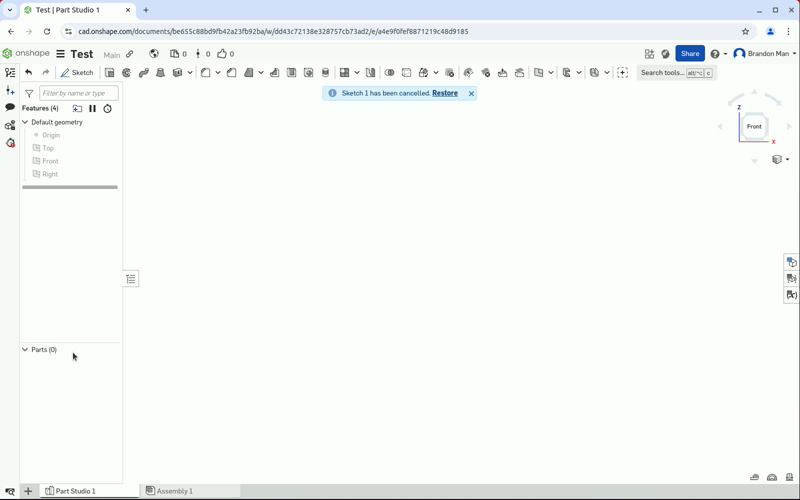
key(space)
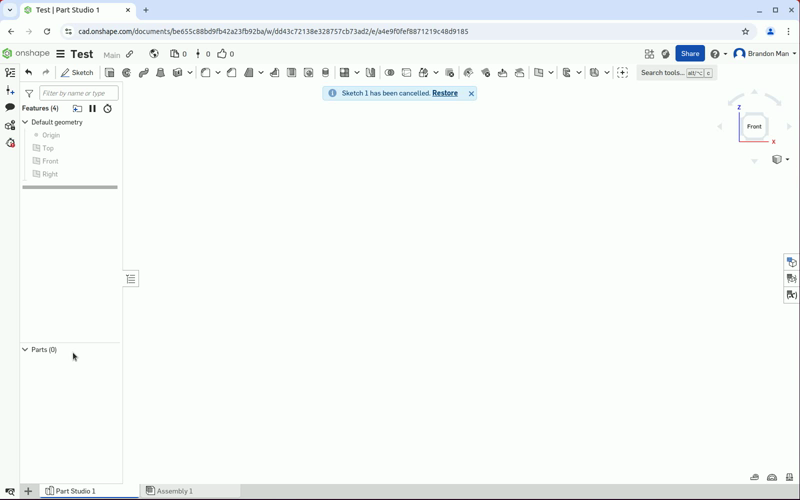
key_down(shift)
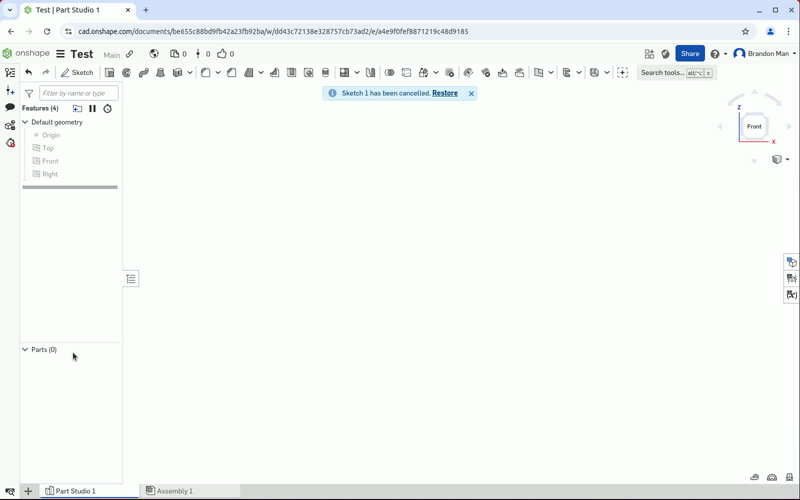
key(left)
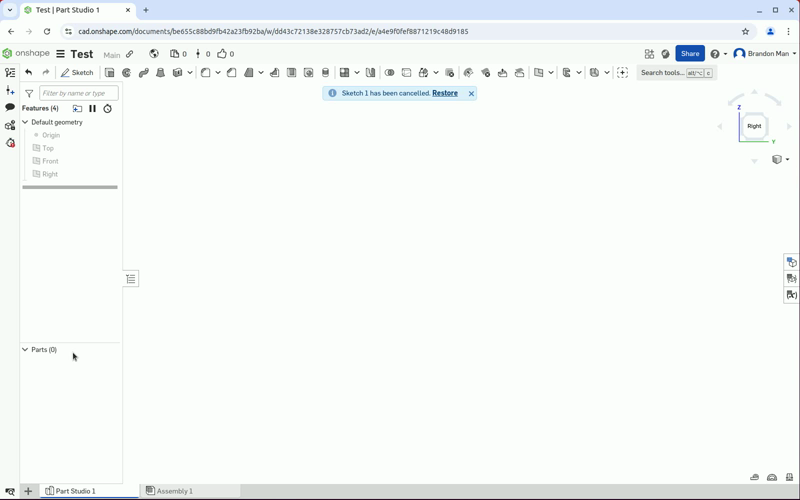
key_up(shift)
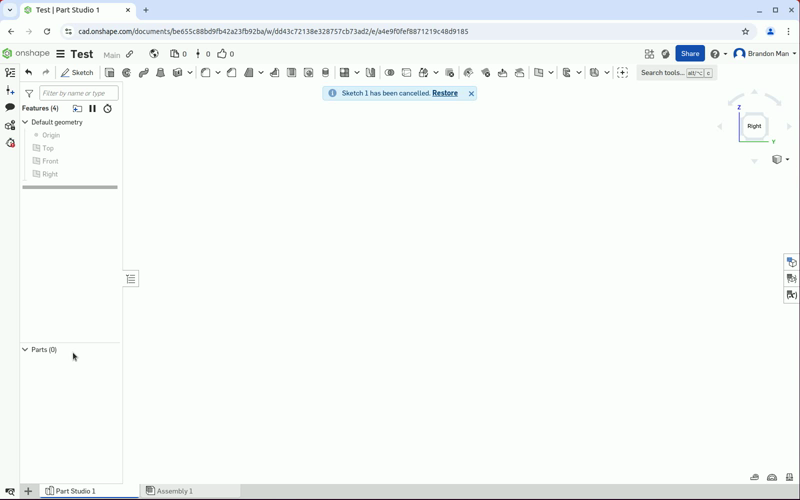
mouse_move(73, 352)
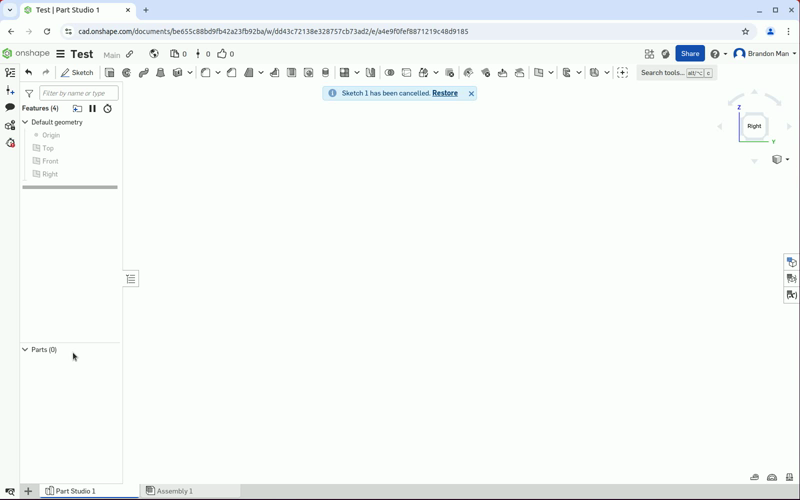
key(shift+y)
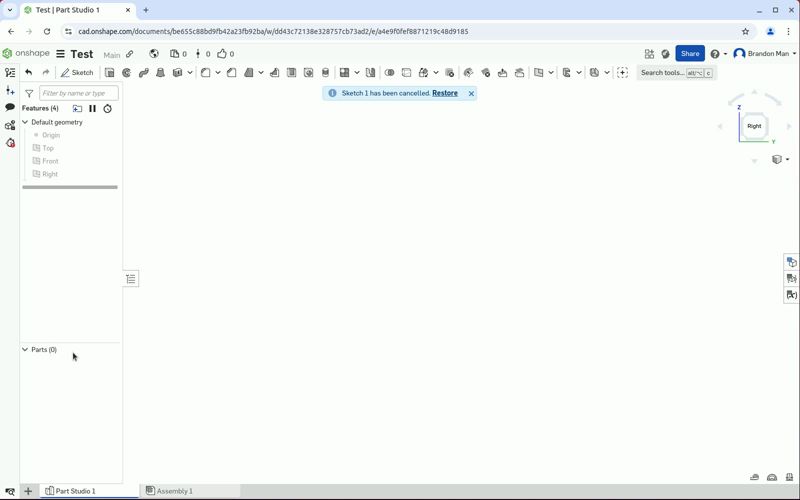
key(shift+s)
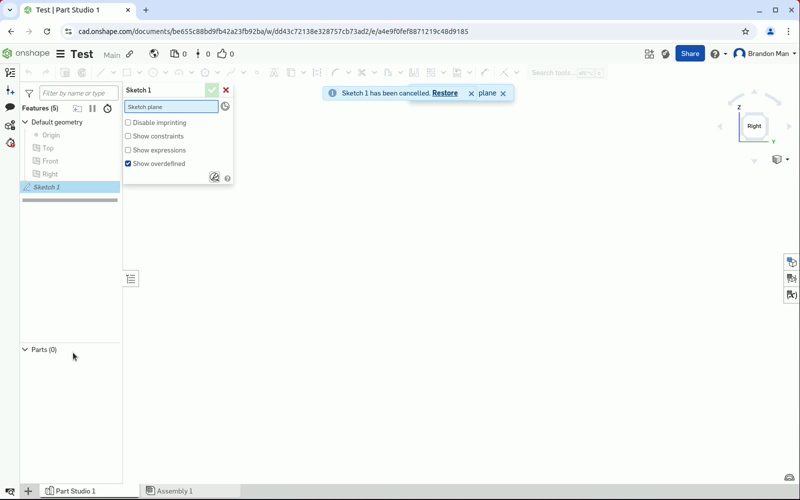
mouse_move(73, 176)
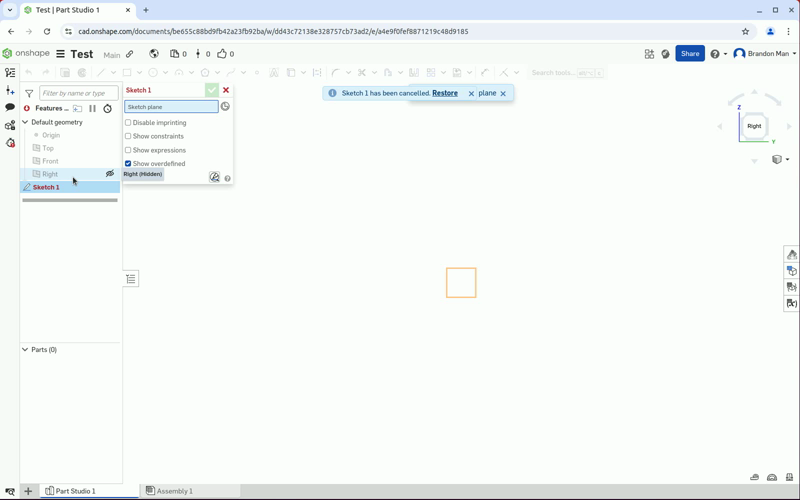
click(73, 176)
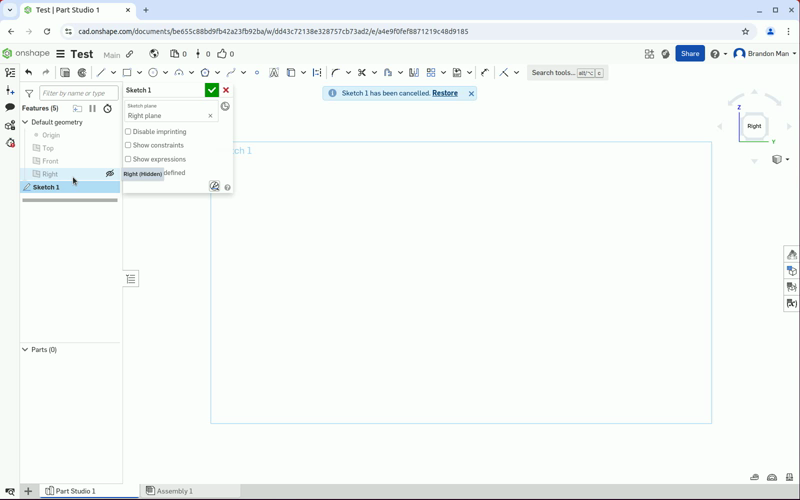
mouse_move(73, 352)
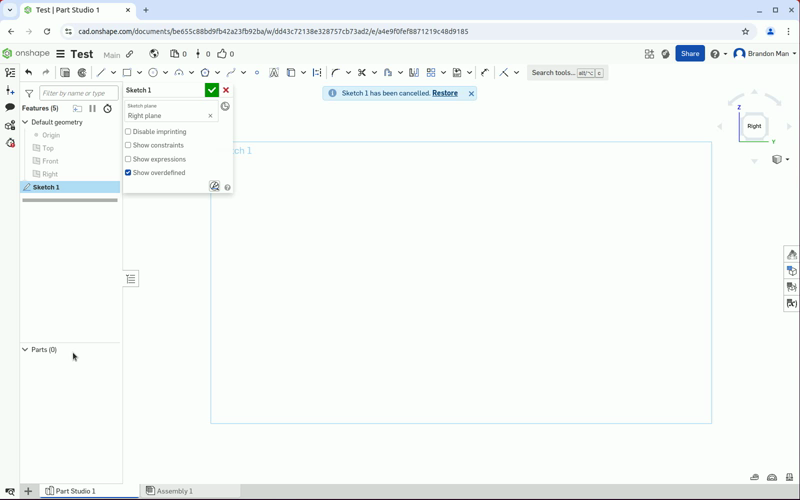
key(y)
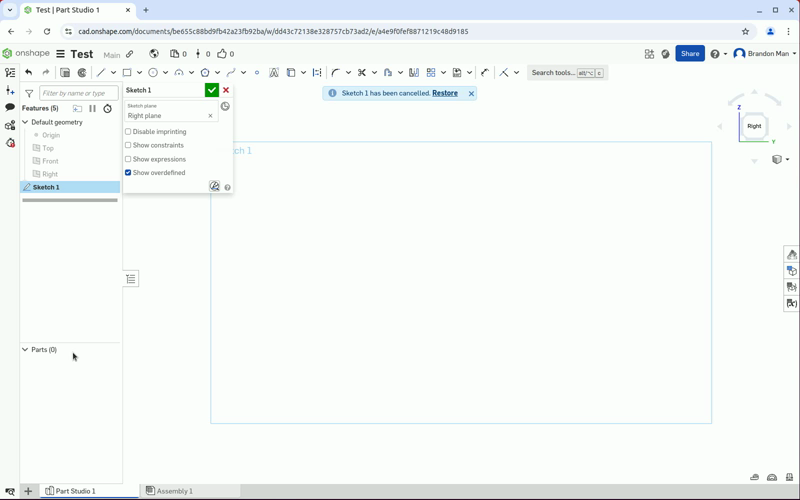
key(l)
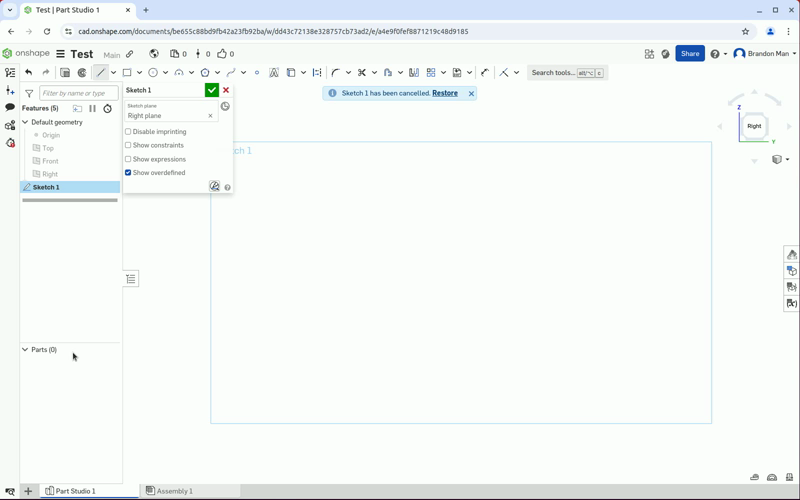
key_down(shift)
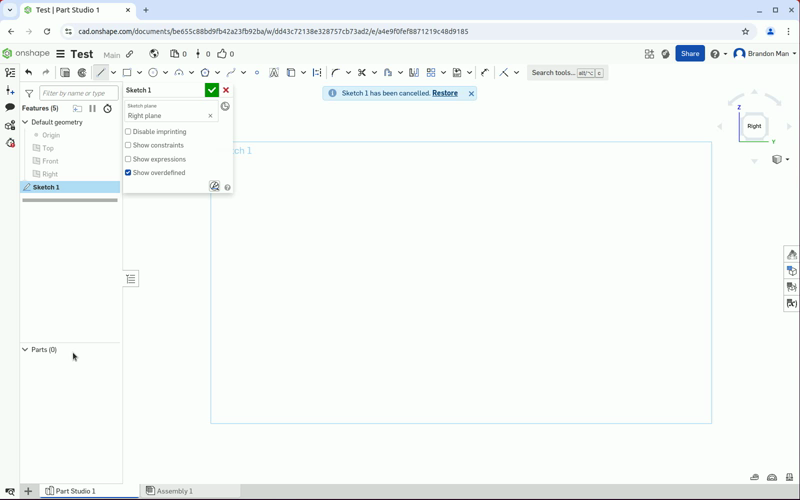
mouse_move(460, 282)
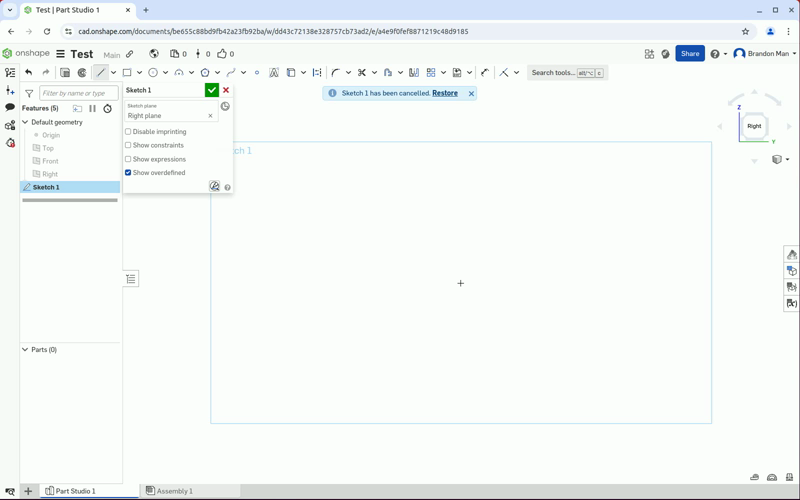
click(460, 282)
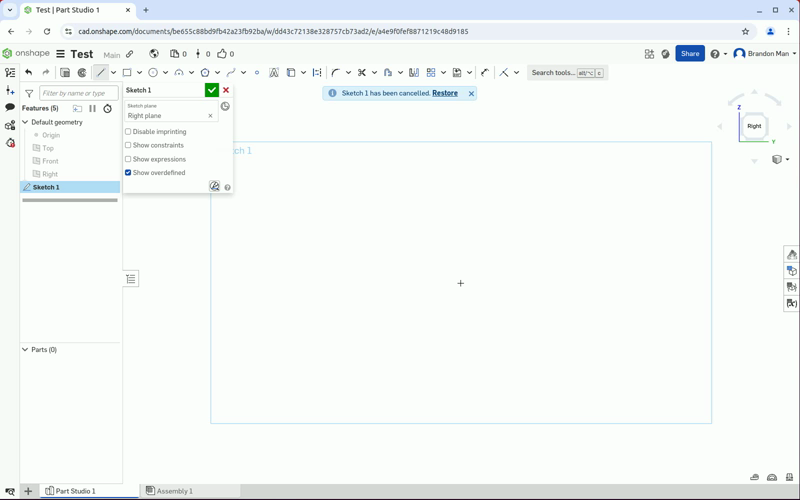
key_up(shift)
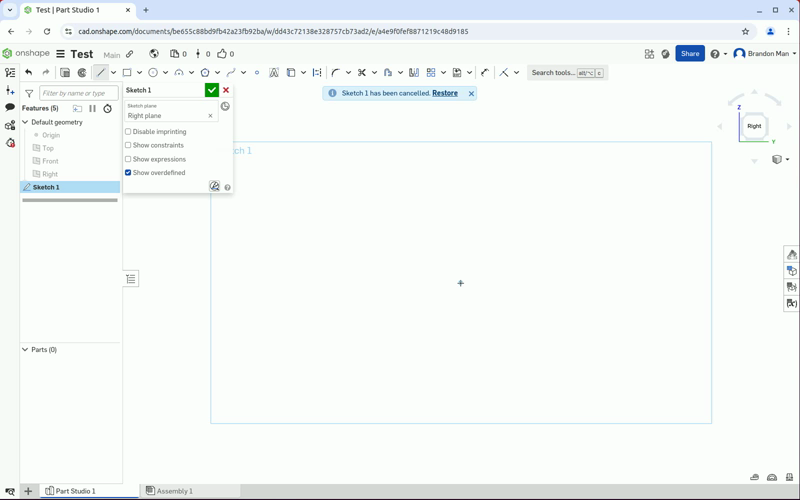
key_down(shift)
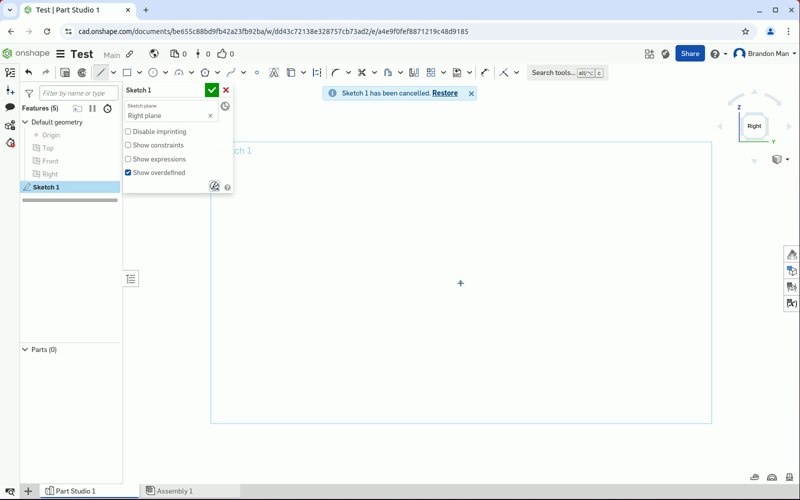
mouse_move(573, 282)
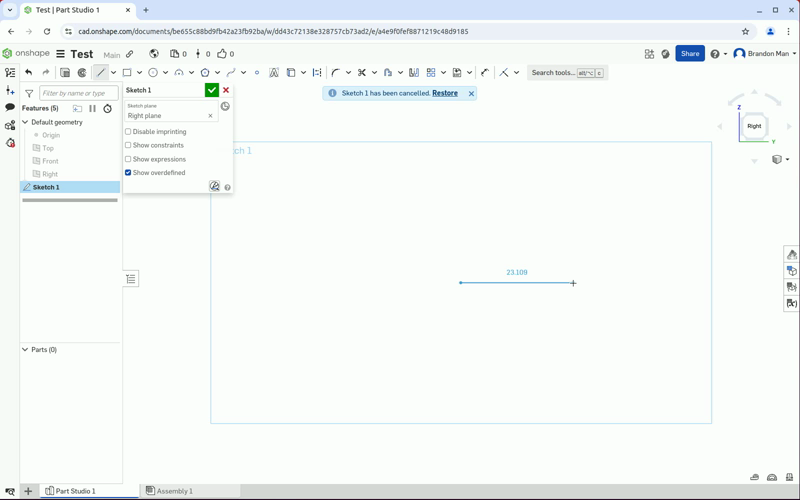
click(573, 282)
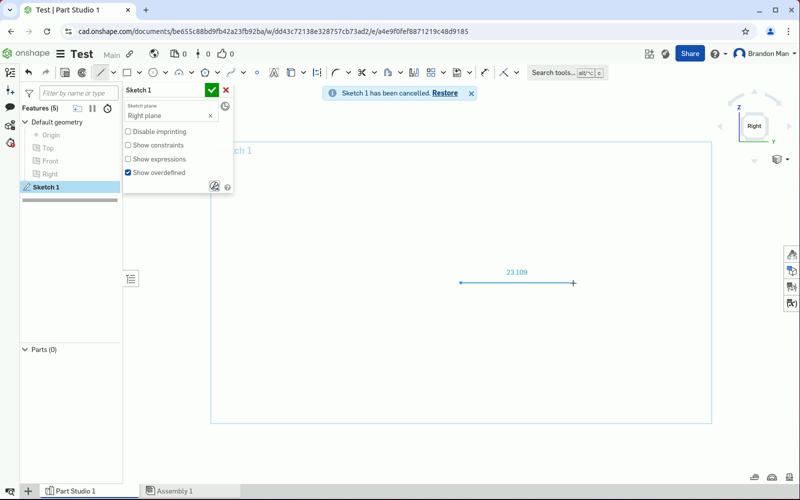
key_up(shift)
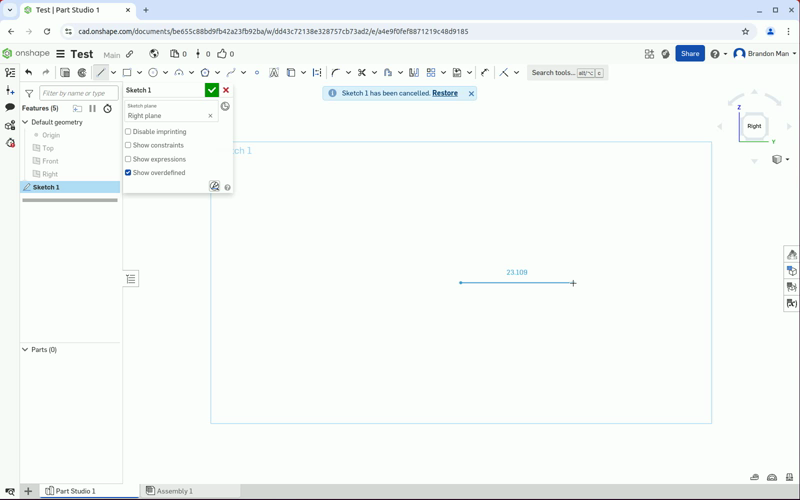
key_down(shift)
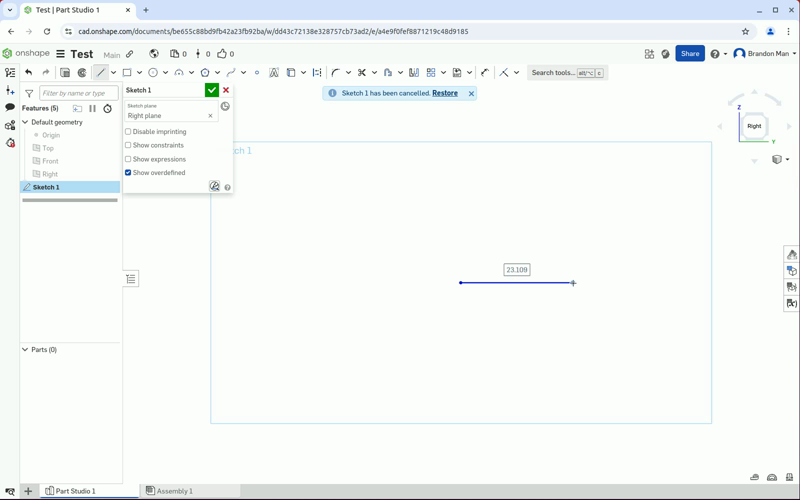
mouse_move(573, 170)
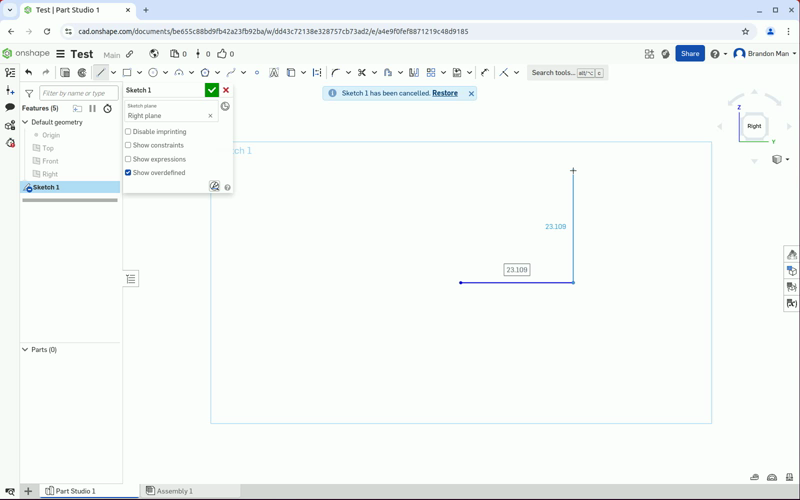
click(573, 170)
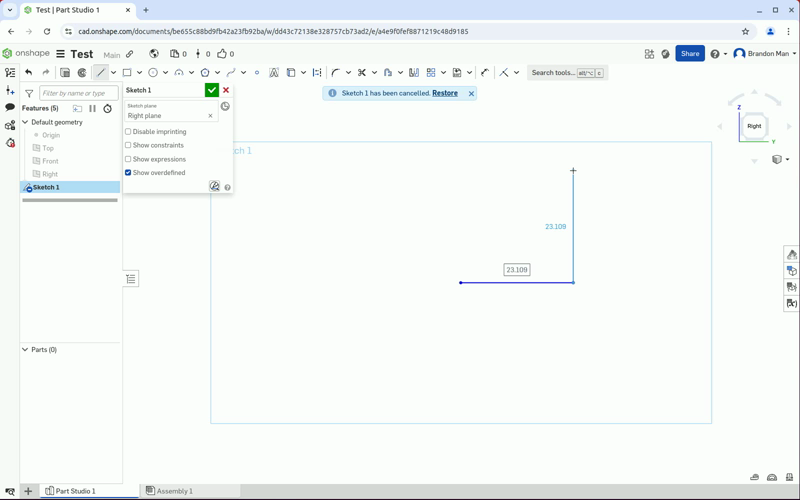
key_up(shift)
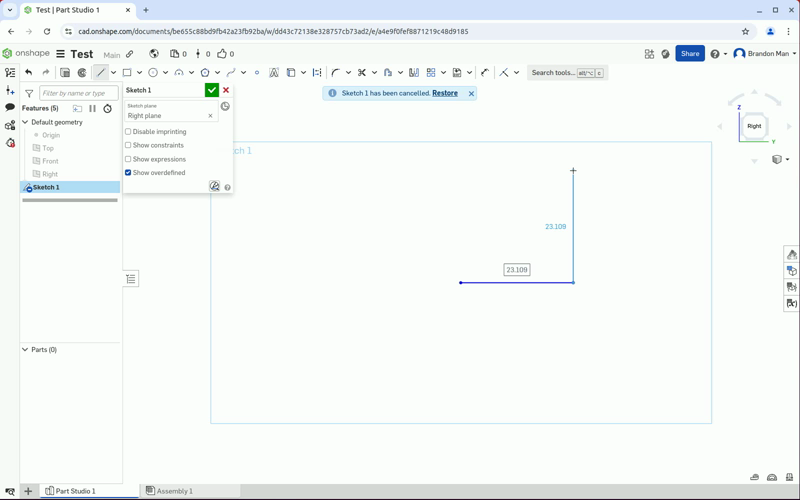
key_down(shift)
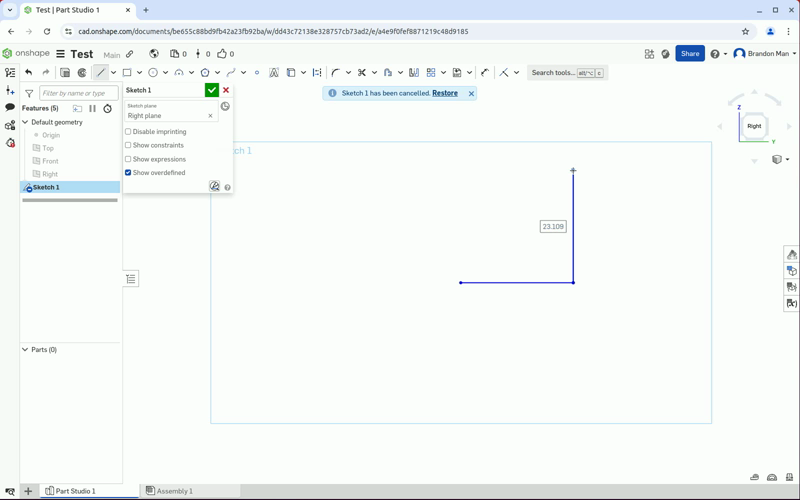
mouse_move(460, 170)
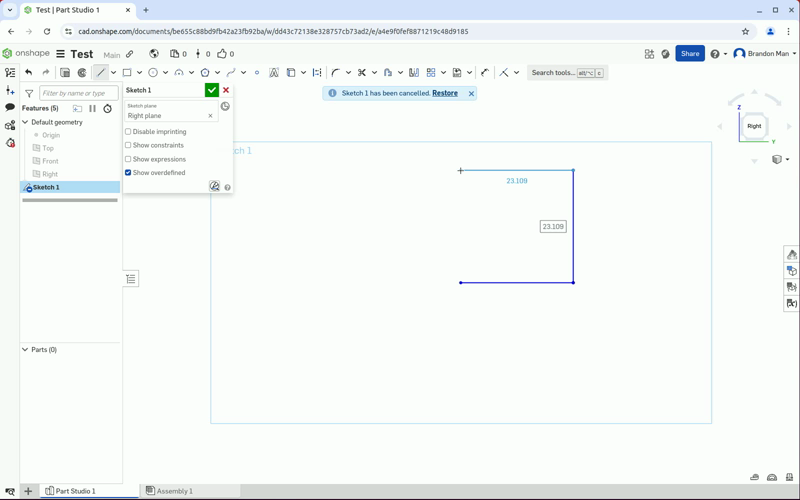
click(460, 170)
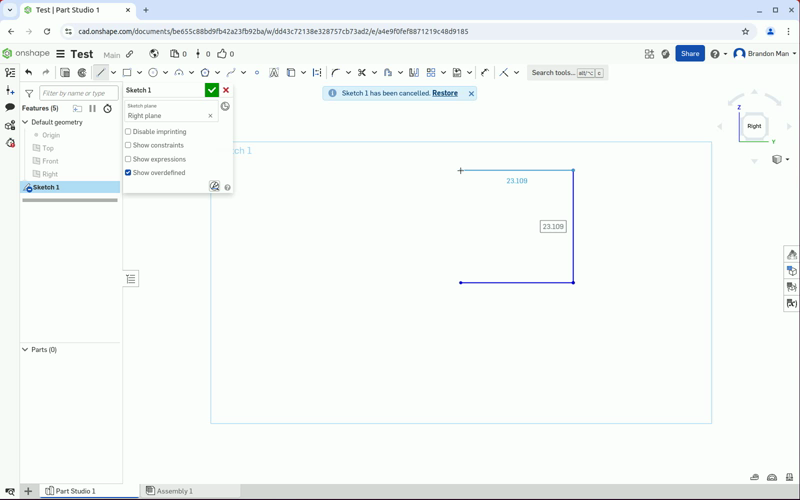
key_up(shift)
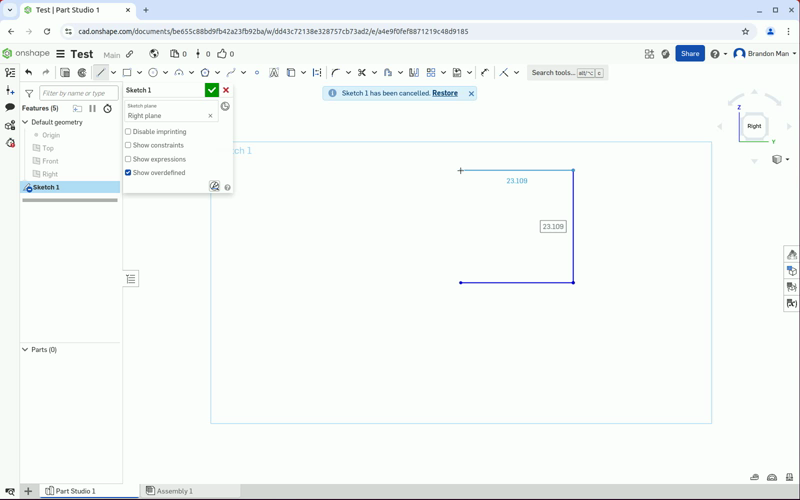
key_down(shift)
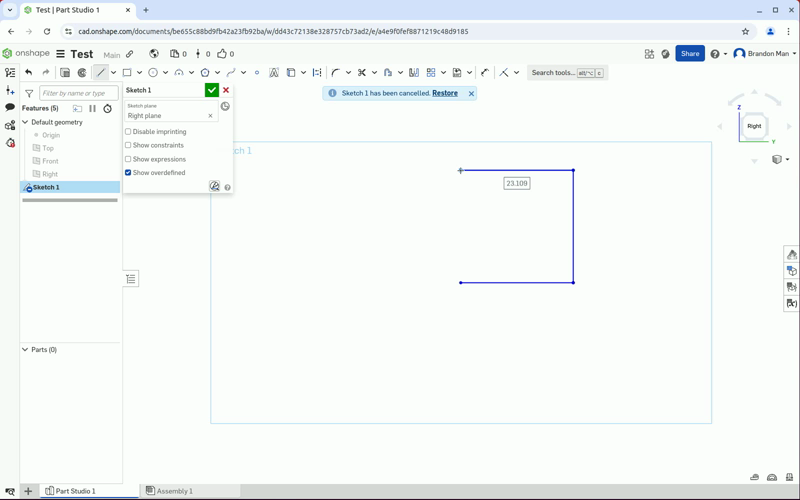
mouse_move(460, 282)
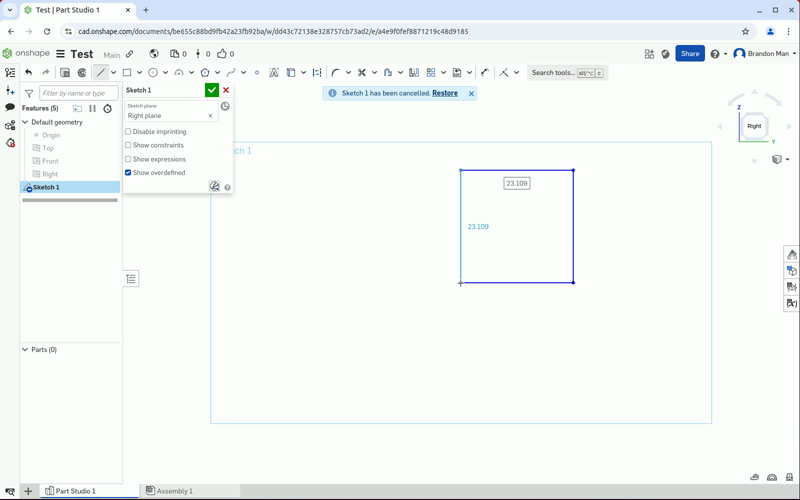
key_up(shift)
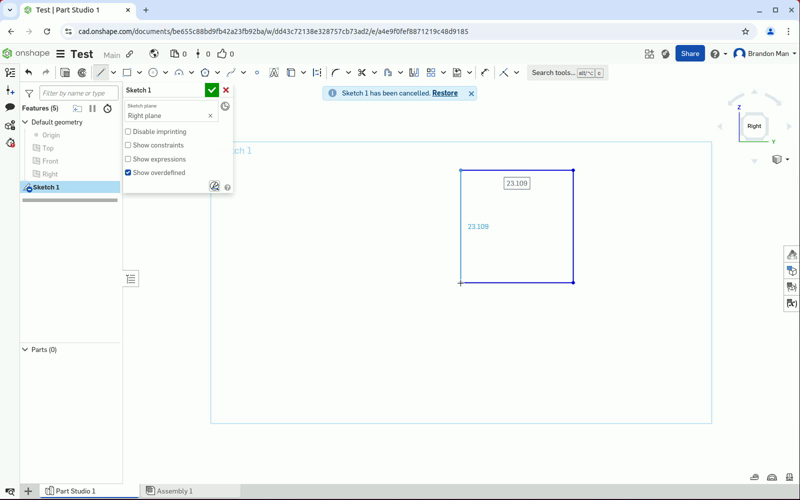
click(460, 282)
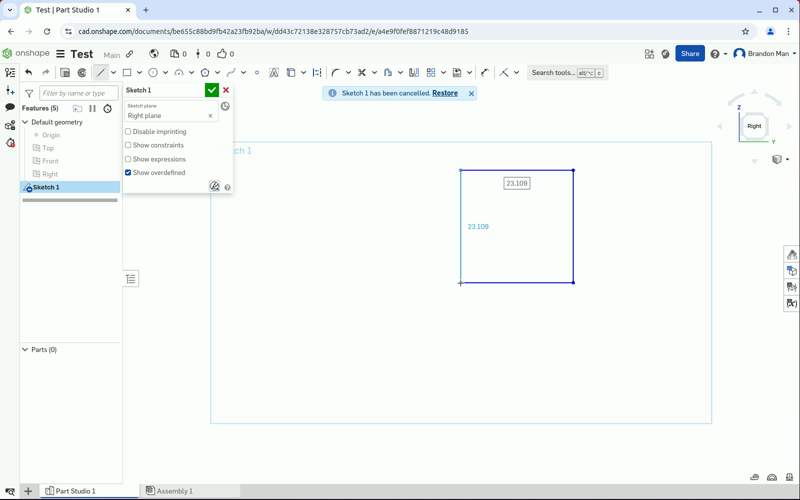
key(esc)
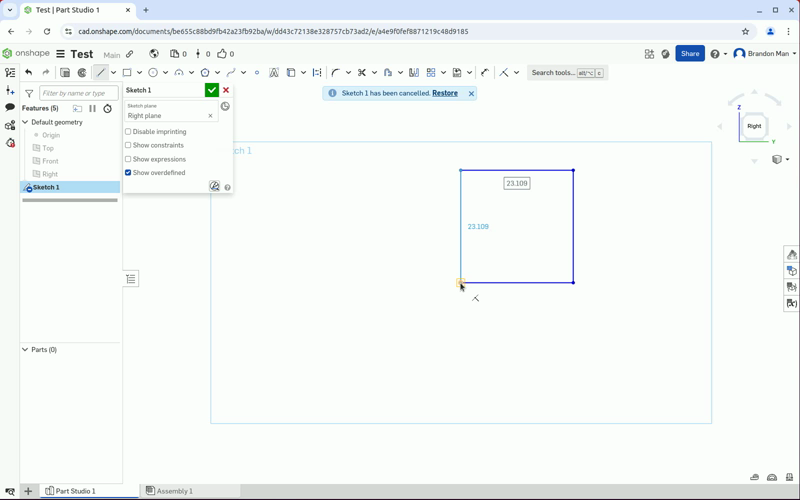
mouse_move(541, 251)
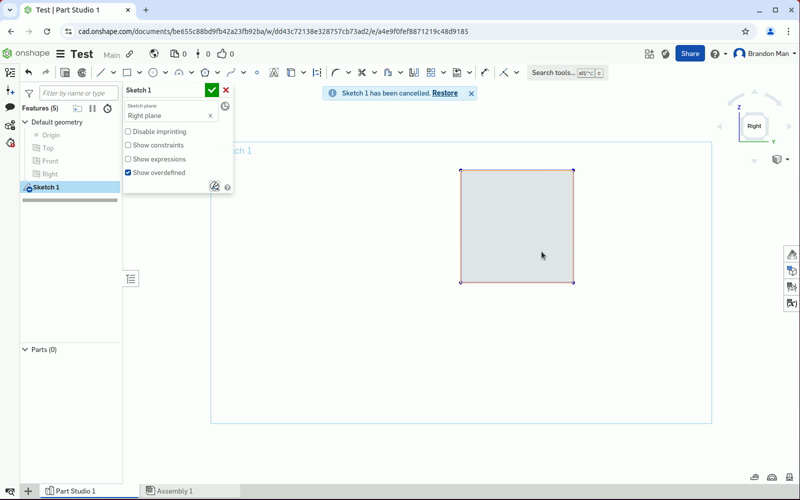
click(541, 251)
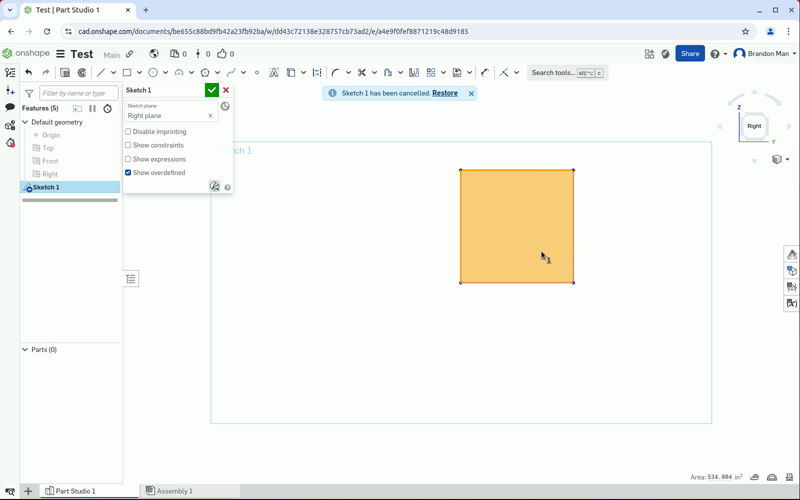
mouse_move(73, 352)
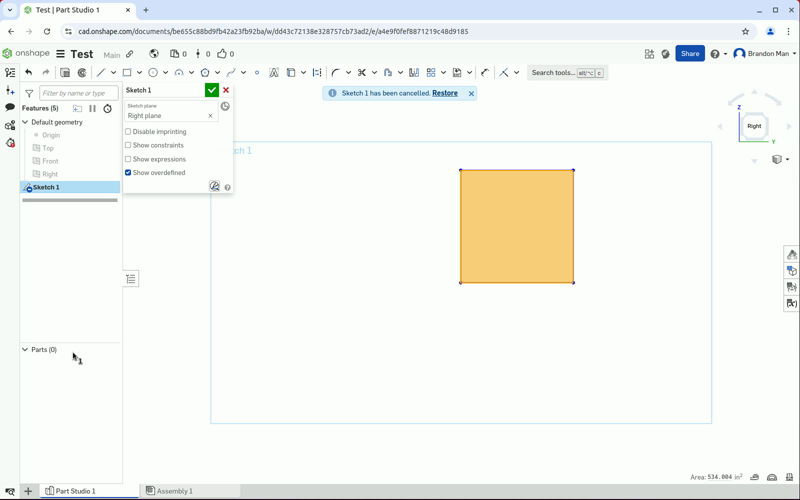
key(shift+y)
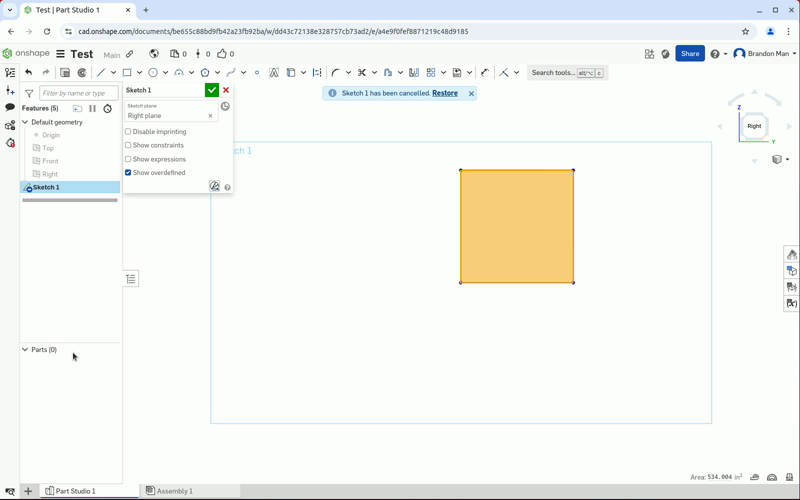
key(shift+e)
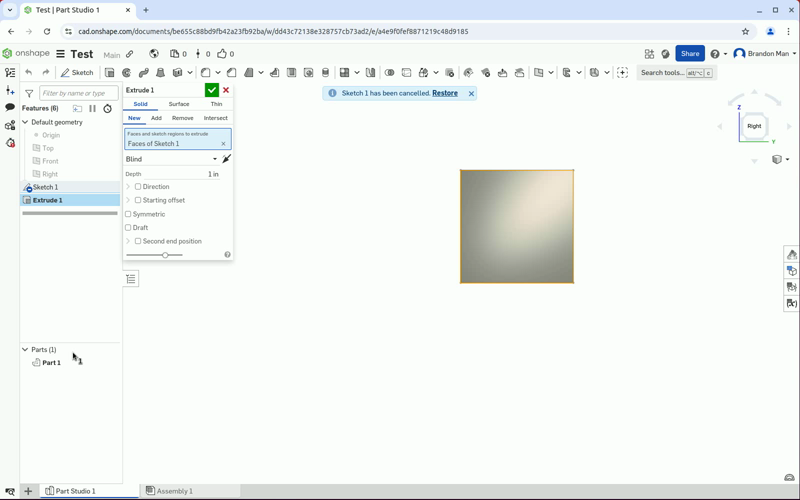
mouse_move(143, 106)
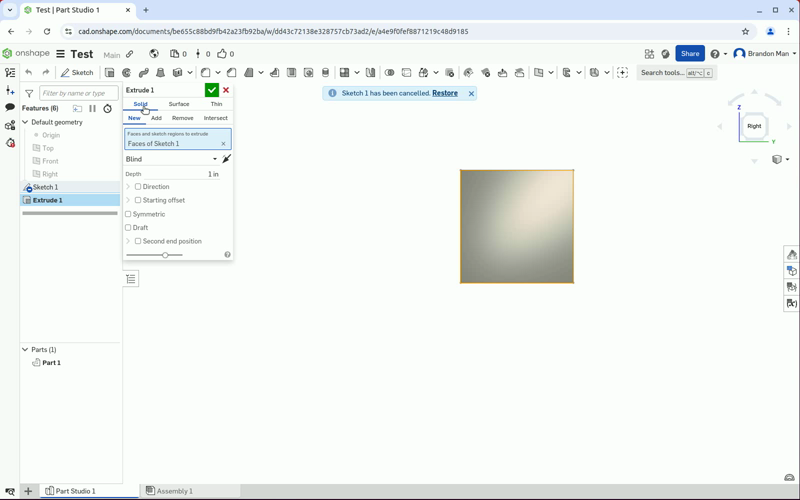
click(143, 106)
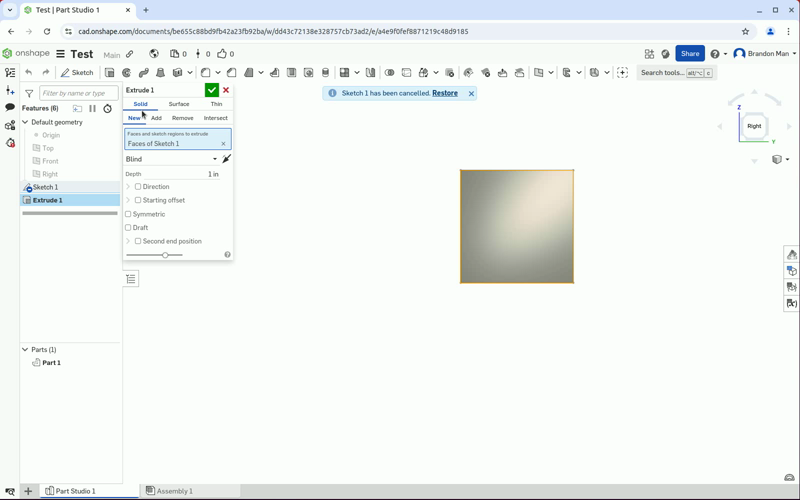
mouse_move(137, 120)
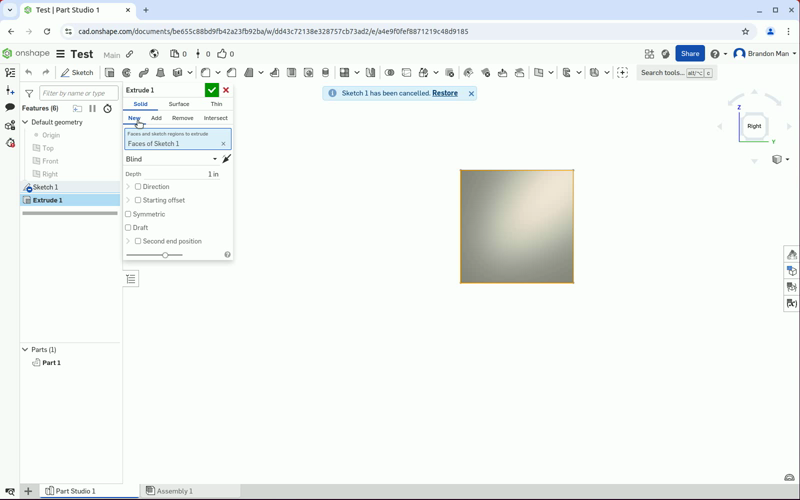
click(137, 120)
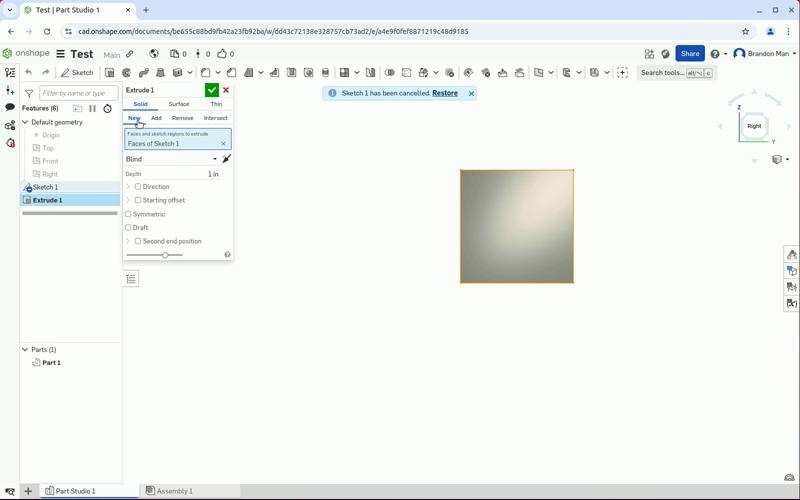
key(tab, 4)
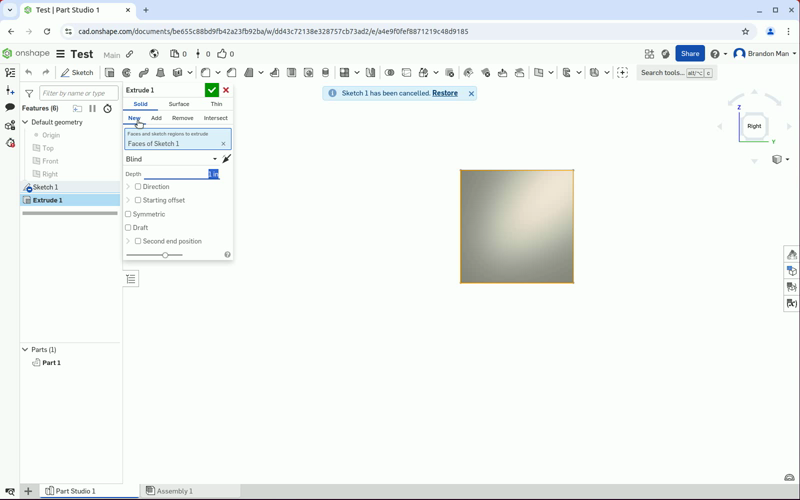
text(-22.868)
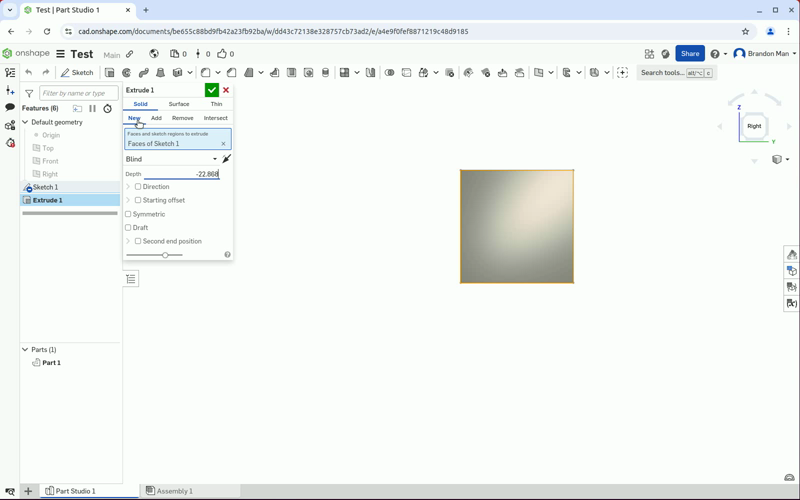
key(enter)
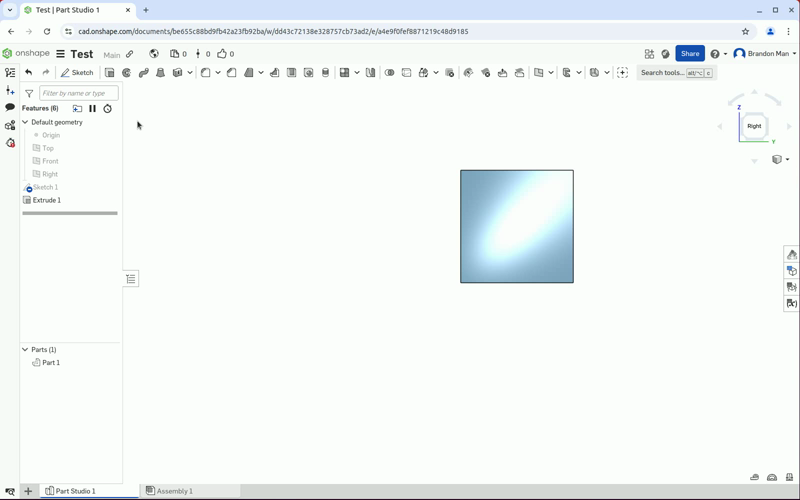
key(shift+h)
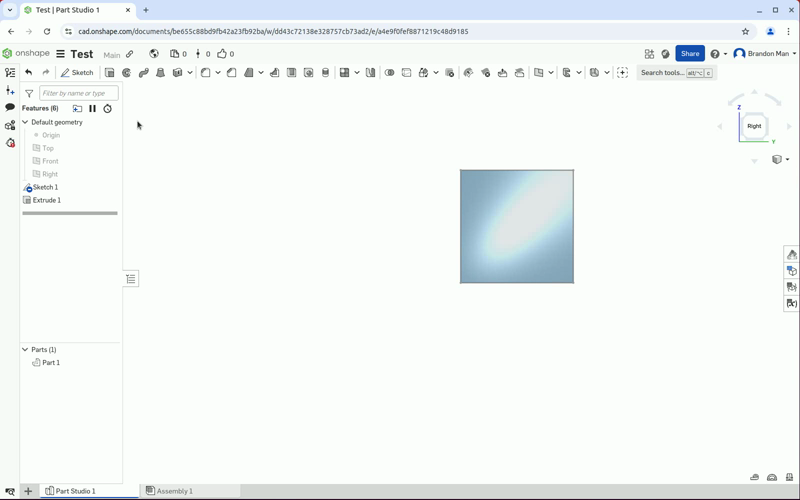
key(shift+h)
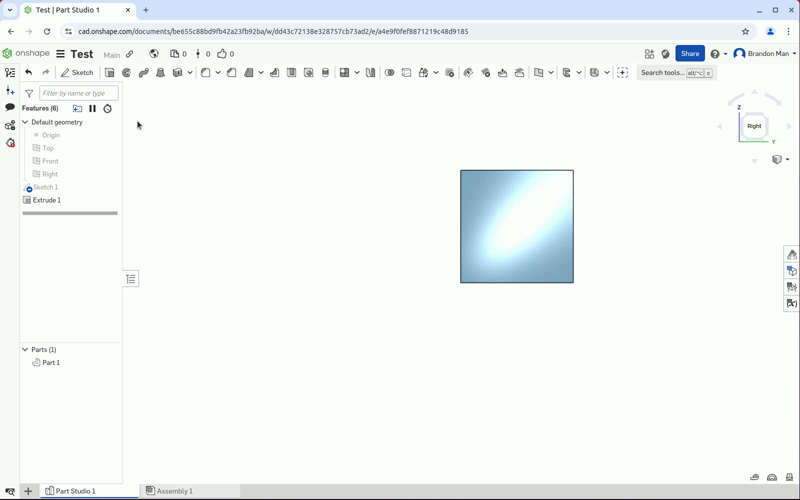
mouse_move(73, 189)
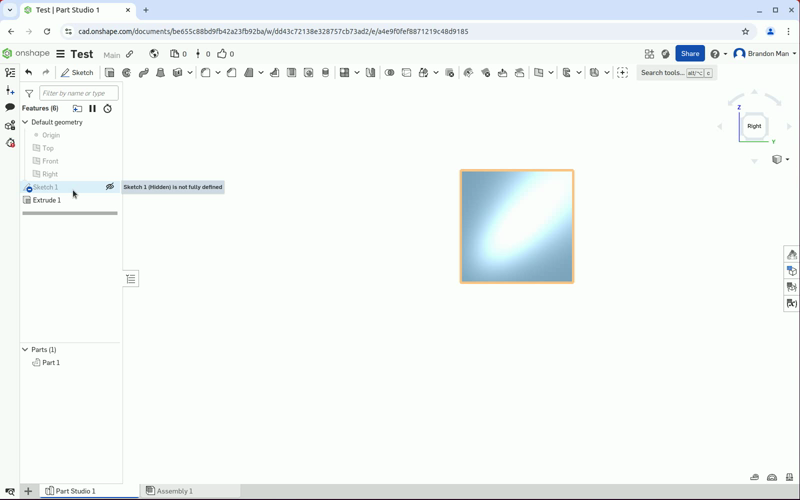
click(73, 189)
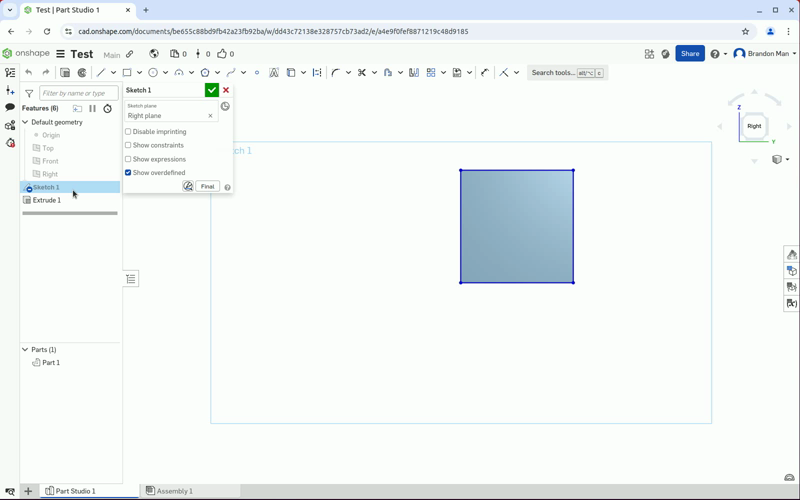
mouse_move(229, 92)
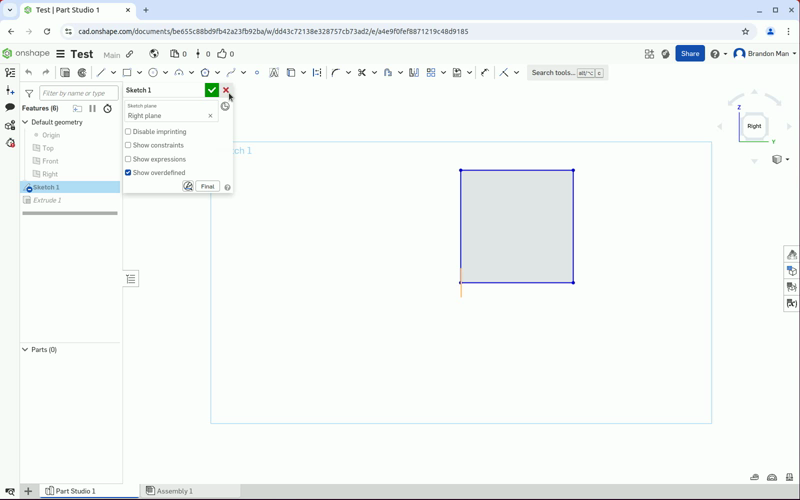
click(229, 92)
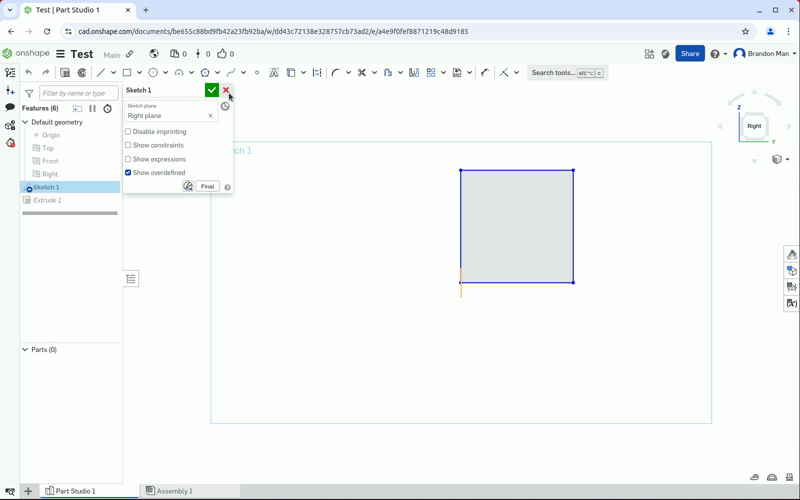
key(shift+s)
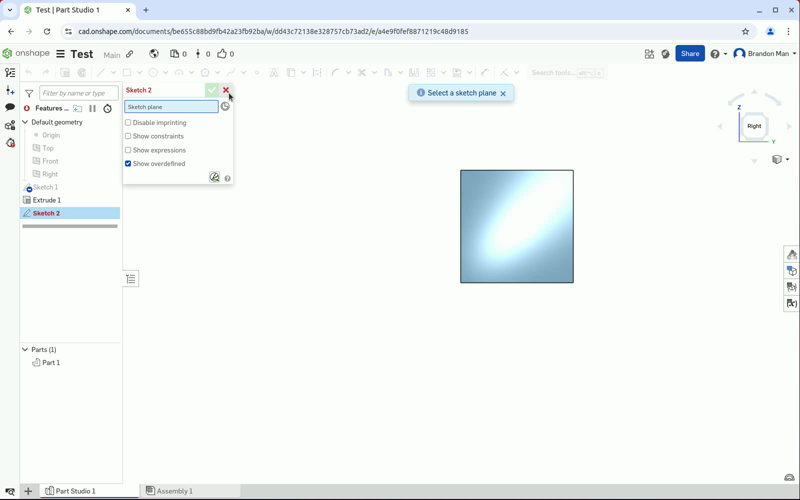
mouse_move(73, 176)
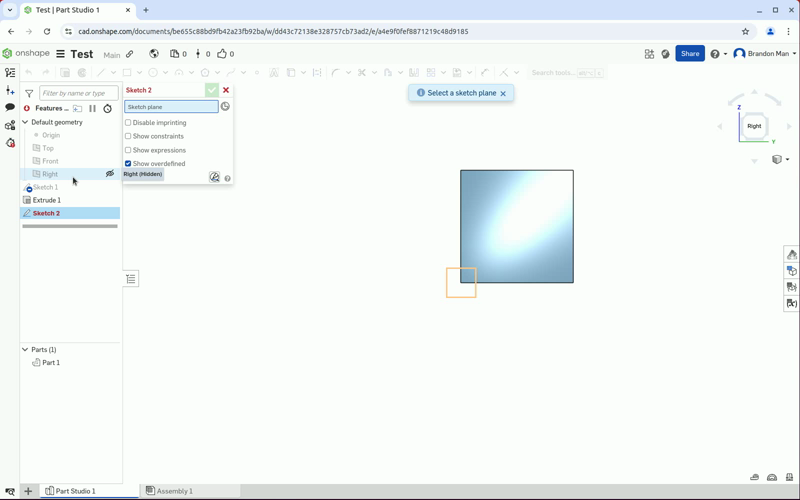
click(73, 176)
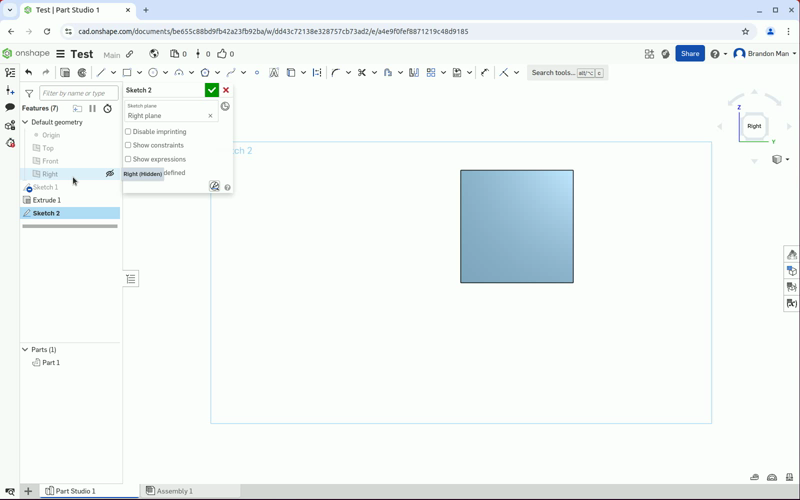
mouse_move(73, 352)
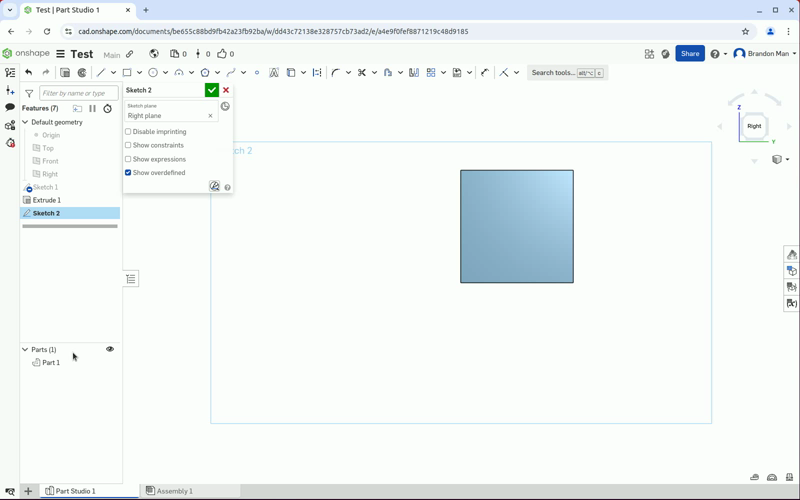
key(y)
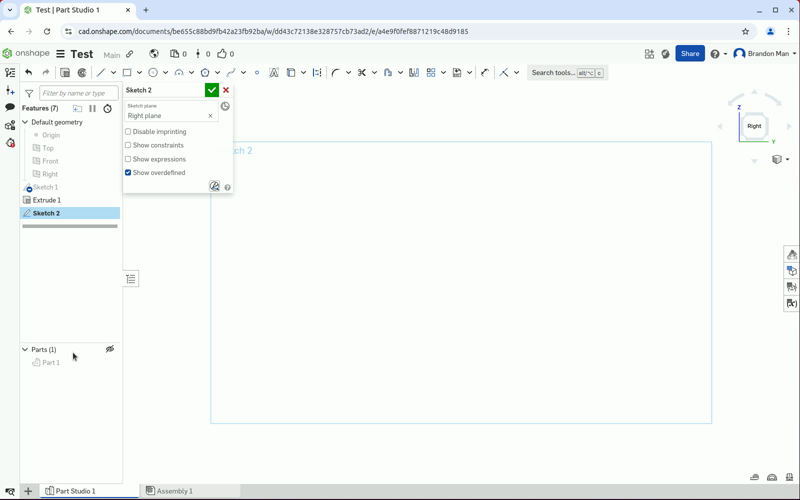
key(l)
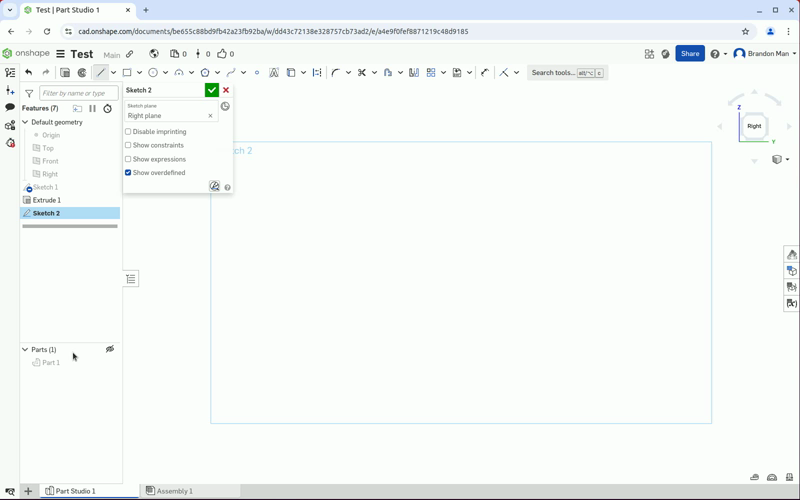
key_down(shift)
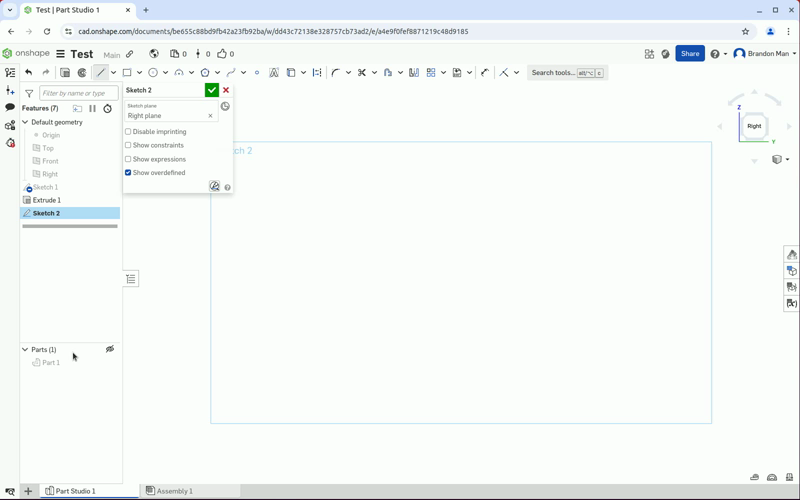
mouse_move(500, 213)
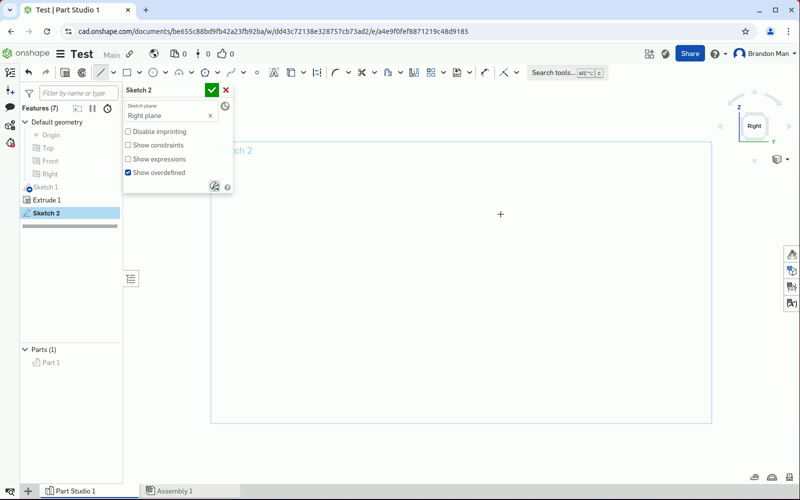
click(500, 213)
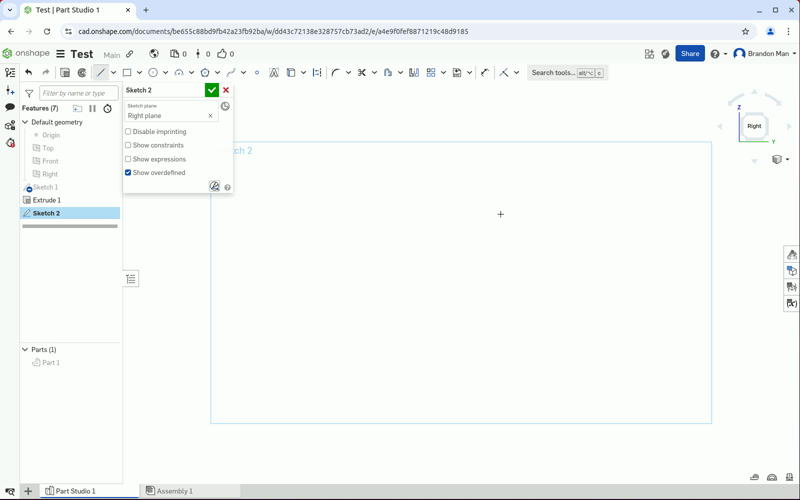
key_up(shift)
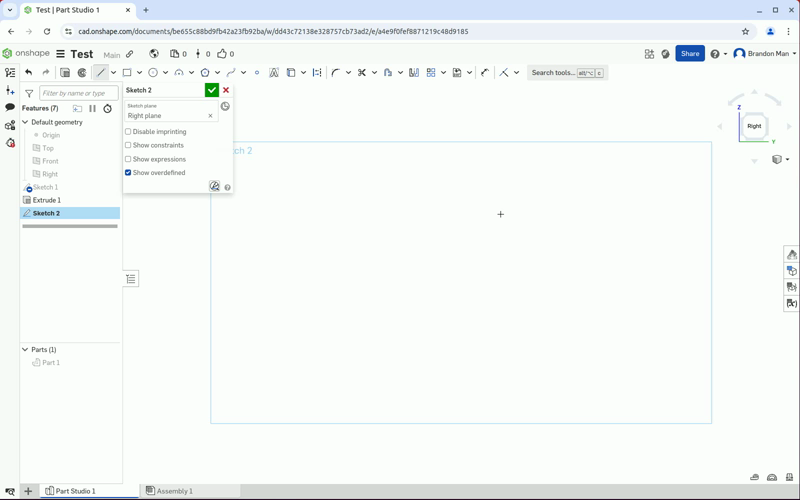
key_down(shift)
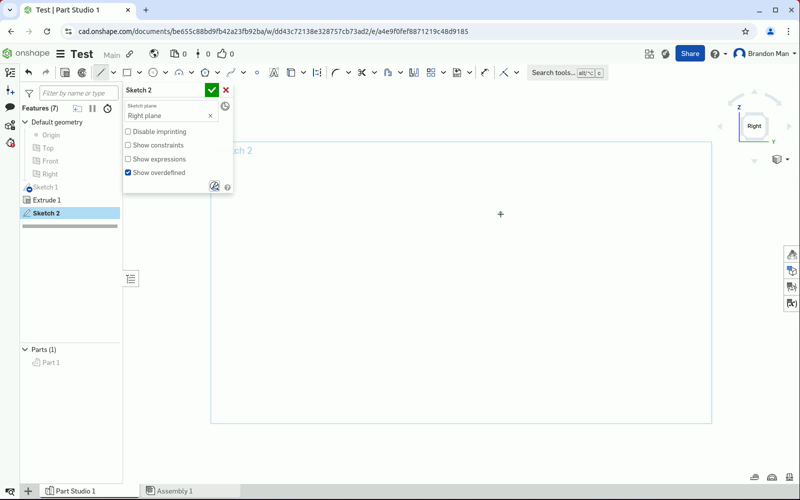
mouse_move(530, 213)
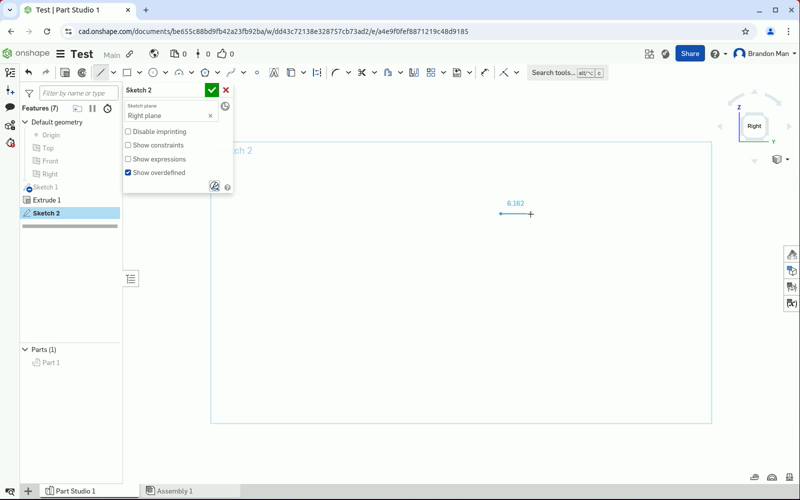
mouse_move(533, 213)
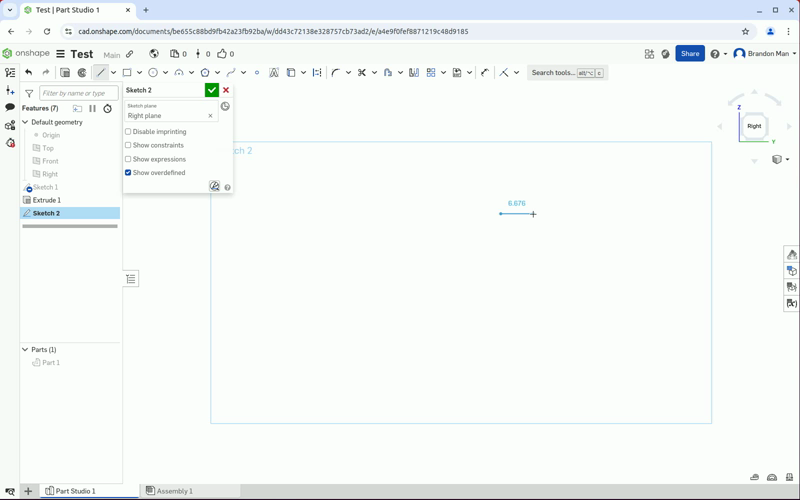
click(533, 213)
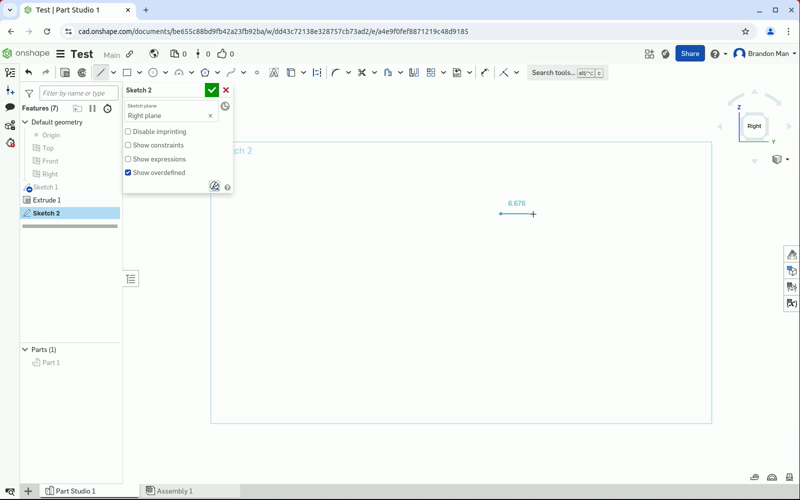
key_up(shift)
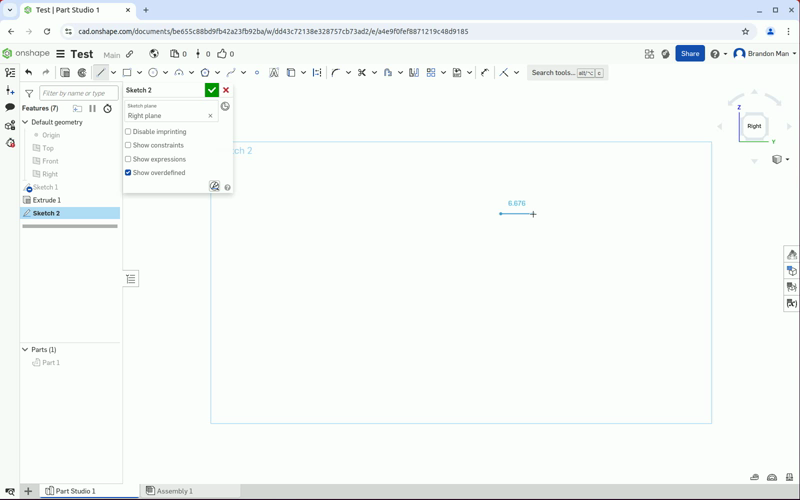
key_down(shift)
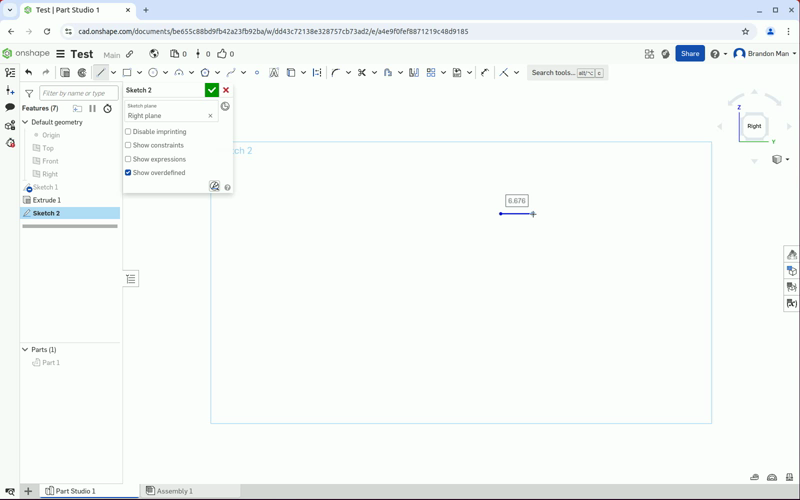
mouse_move(563, 213)
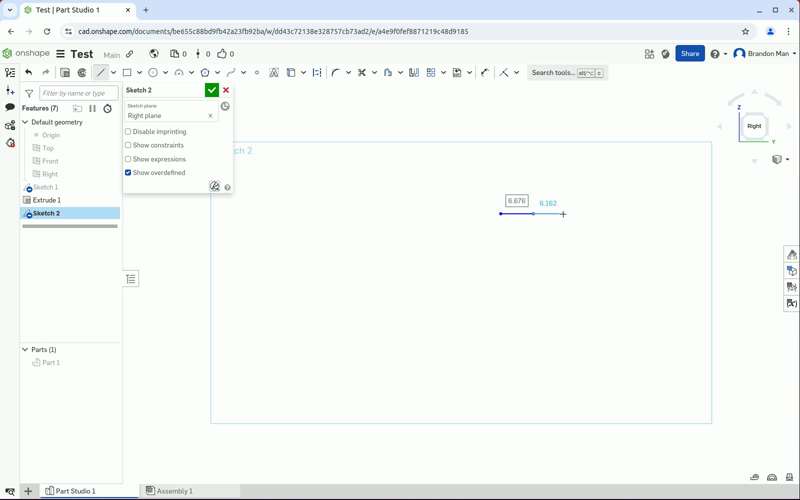
mouse_move(533, 194)
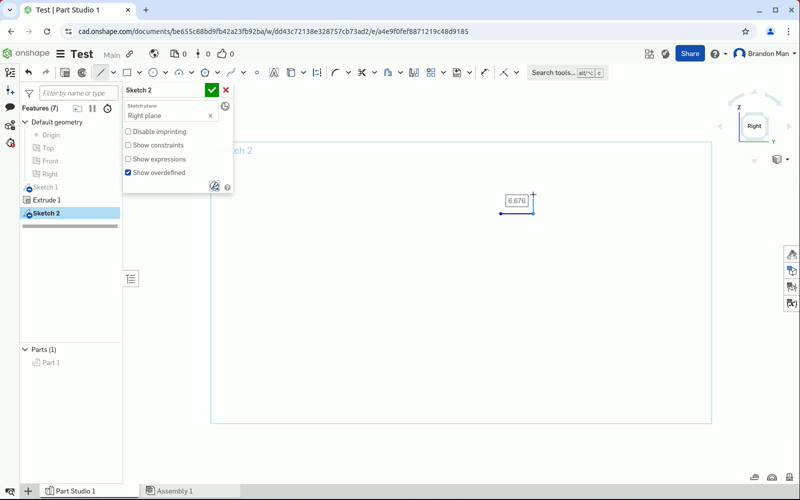
click(533, 194)
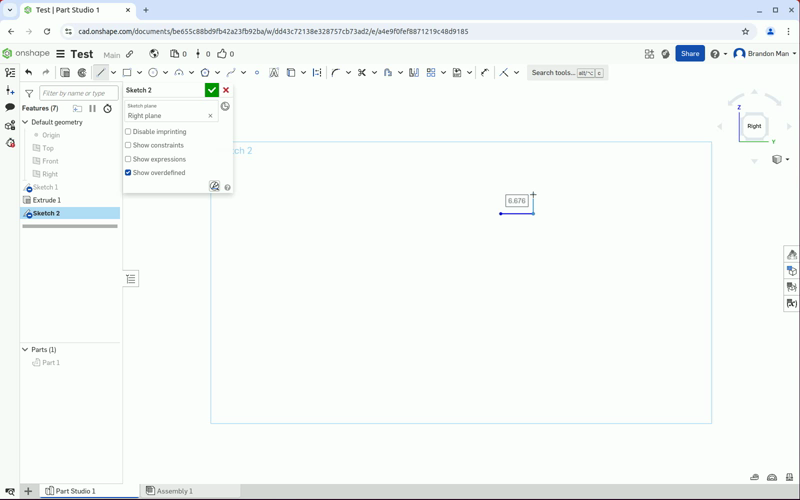
key_up(shift)
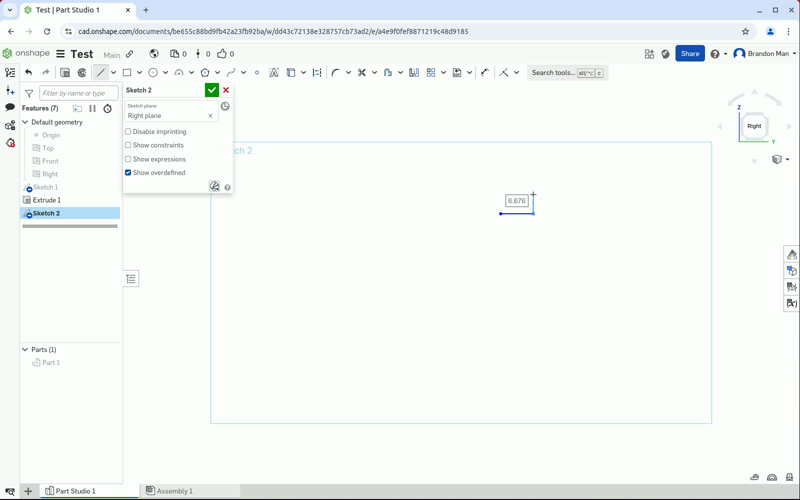
key_down(shift)
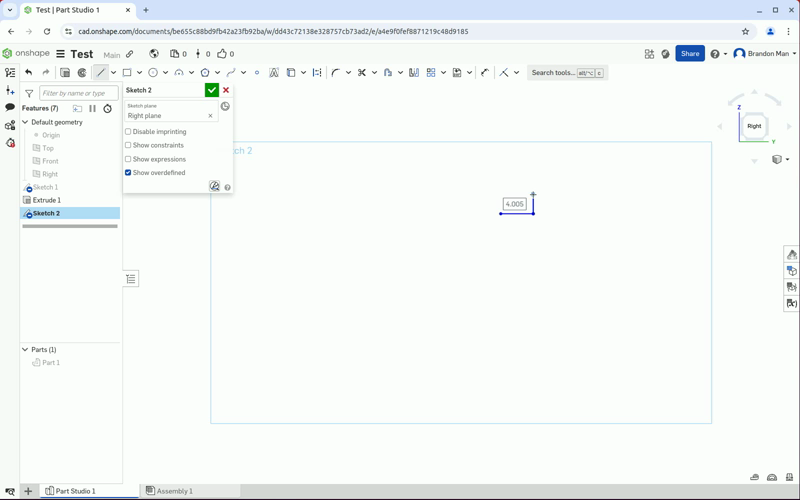
mouse_move(563, 194)
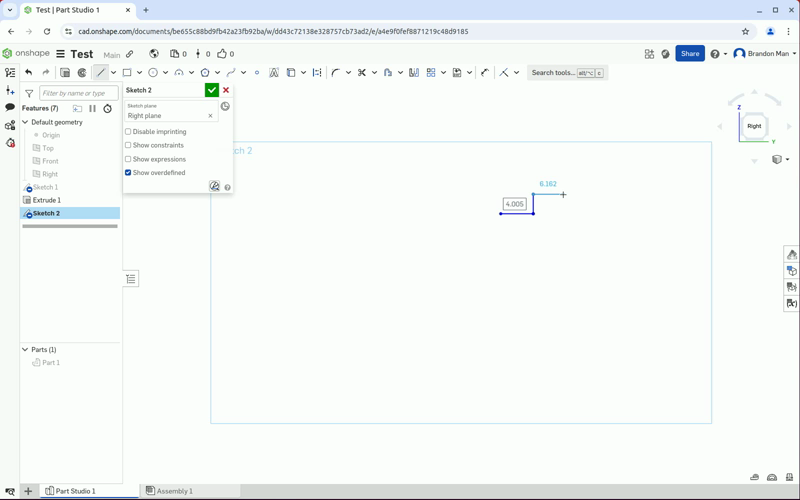
mouse_move(500, 194)
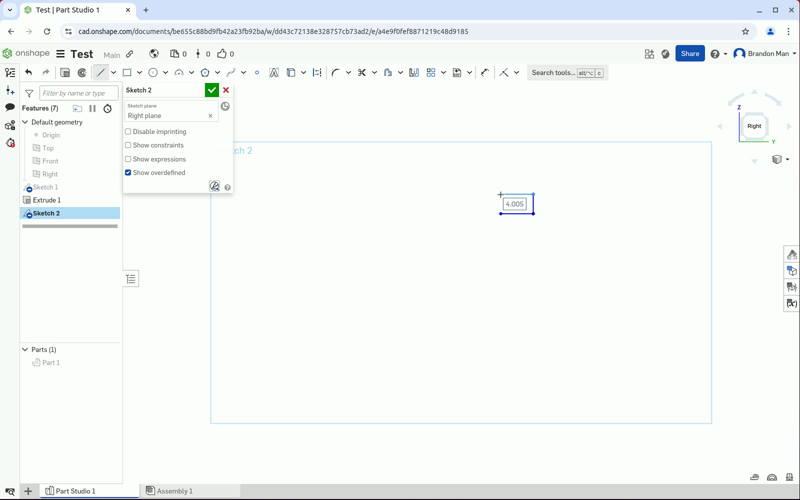
click(500, 194)
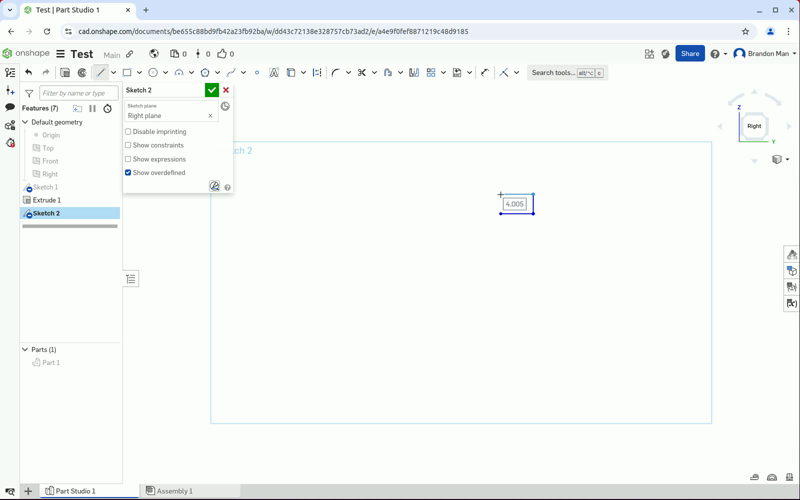
key_up(shift)
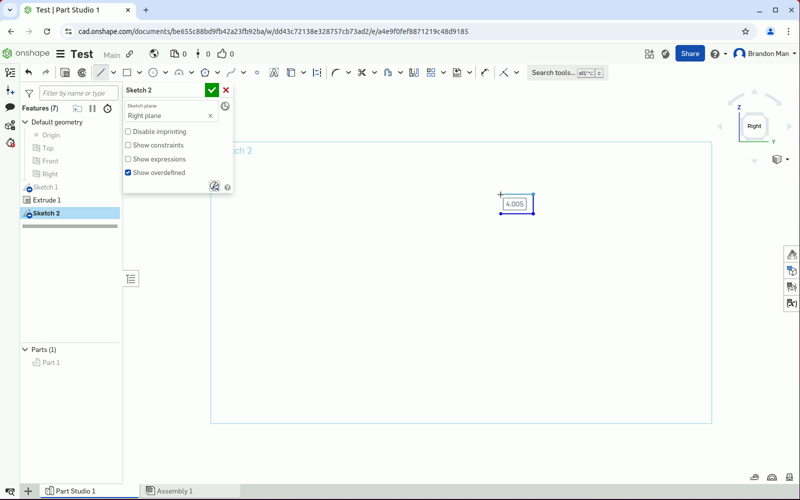
mouse_move(530, 194)
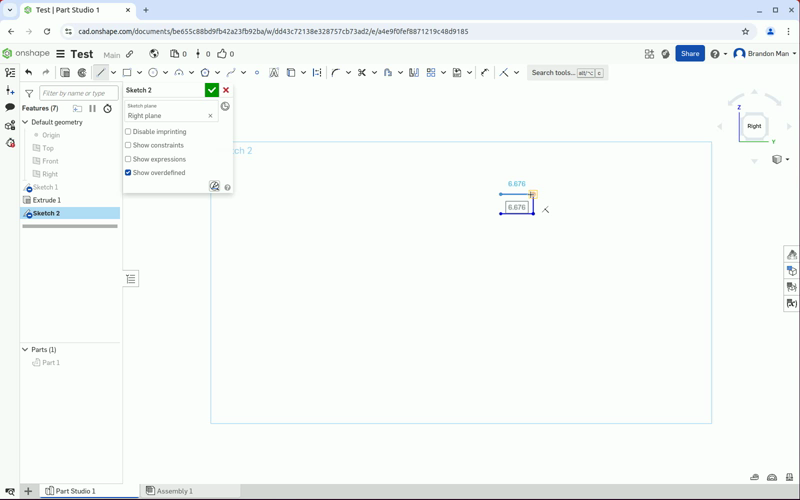
key_down(shift)
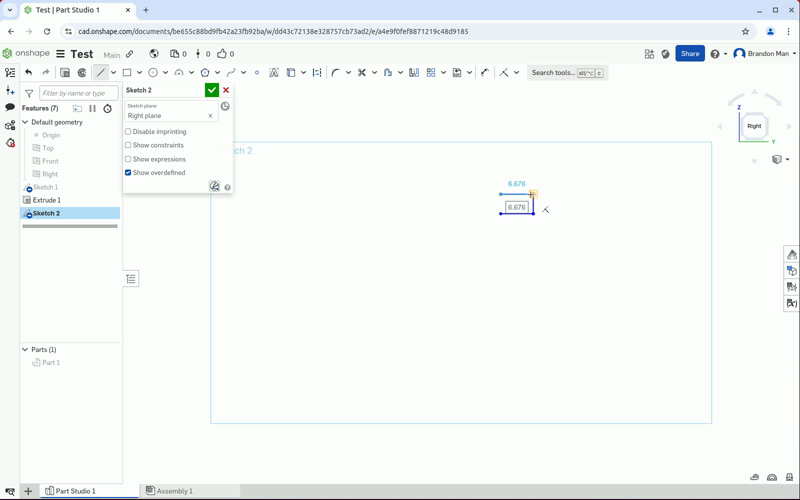
mouse_move(500, 213)
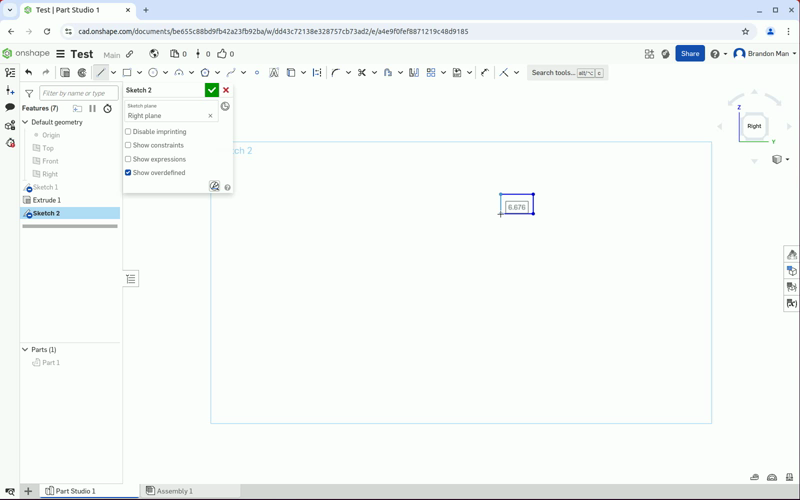
key_up(shift)
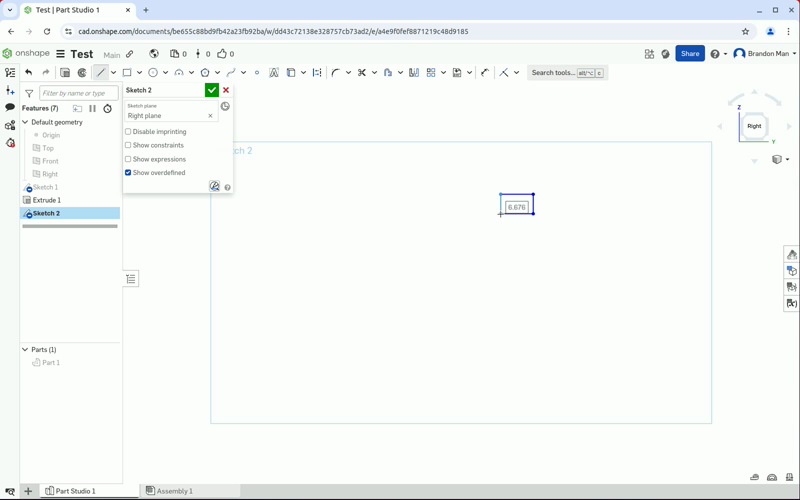
click(500, 213)
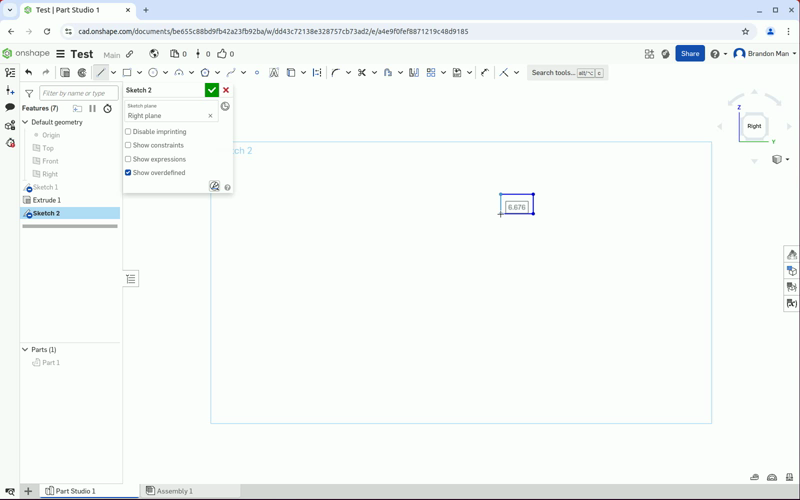
key(esc)
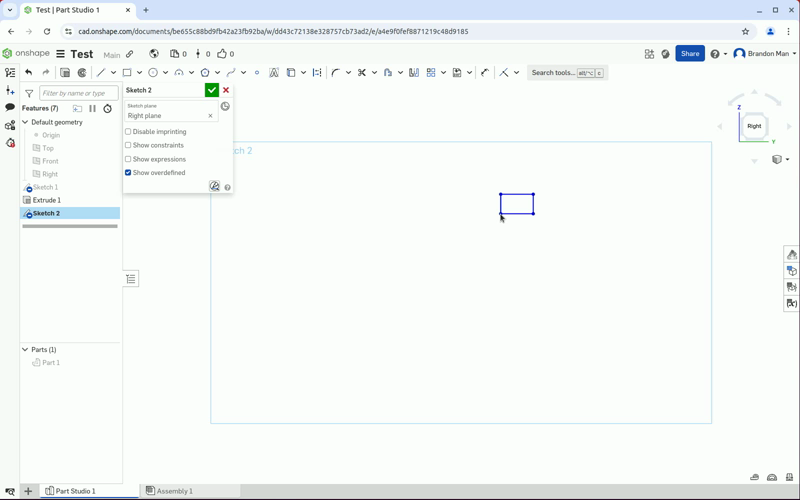
mouse_move(531, 205)
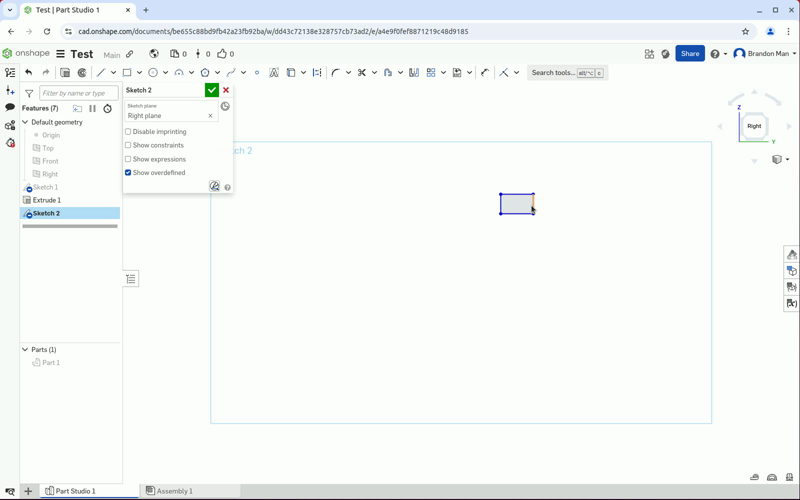
scroll(6)
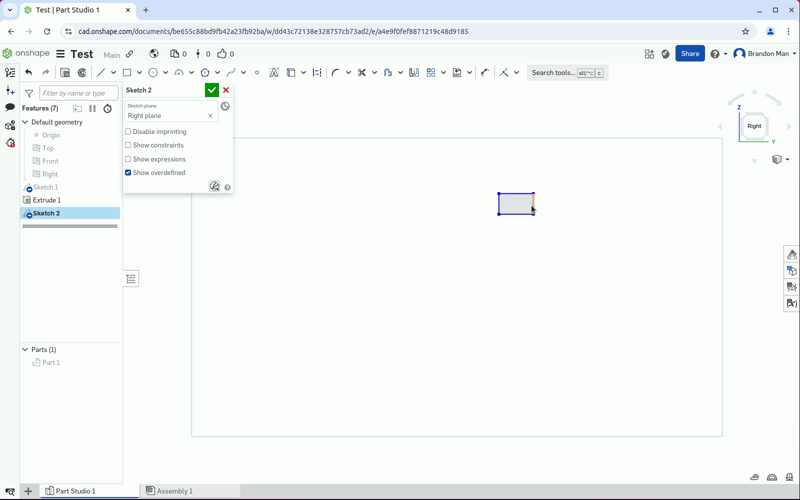
scroll(6)
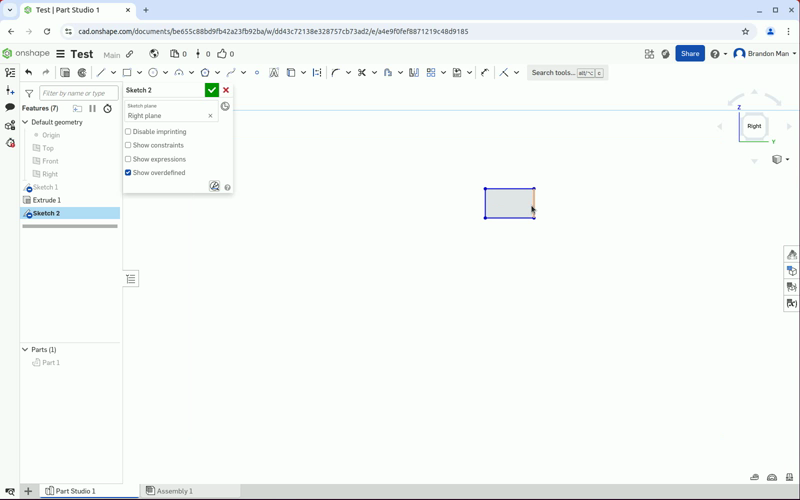
scroll(6)
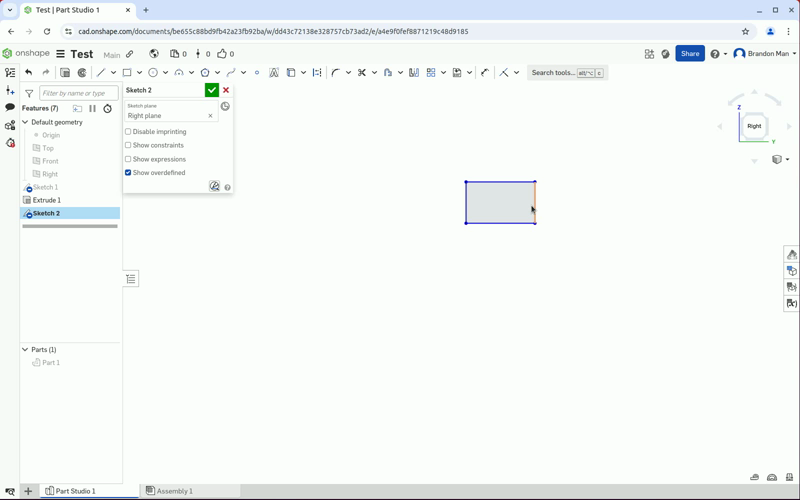
scroll(6)
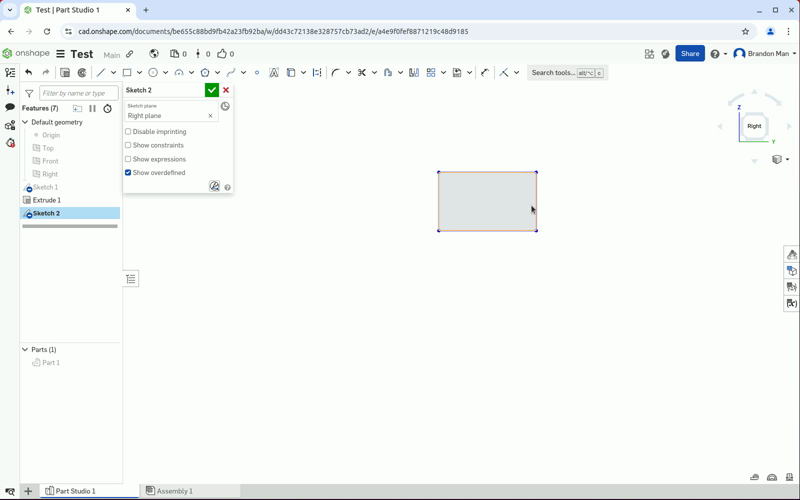
scroll(6)
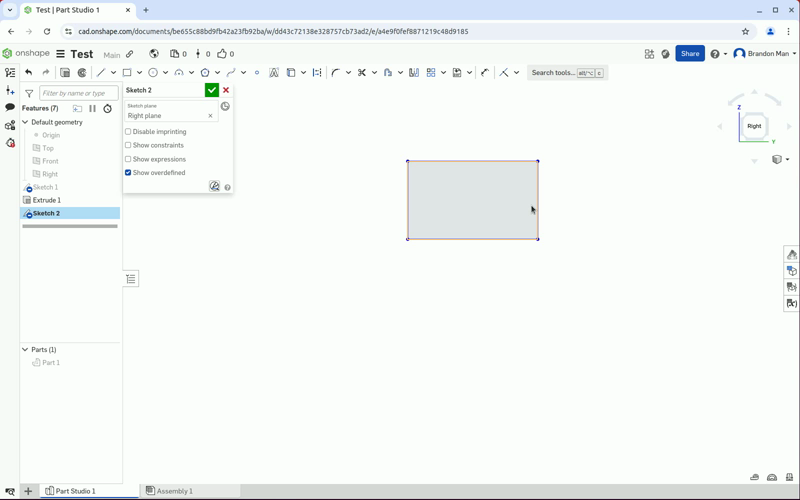
scroll(6)
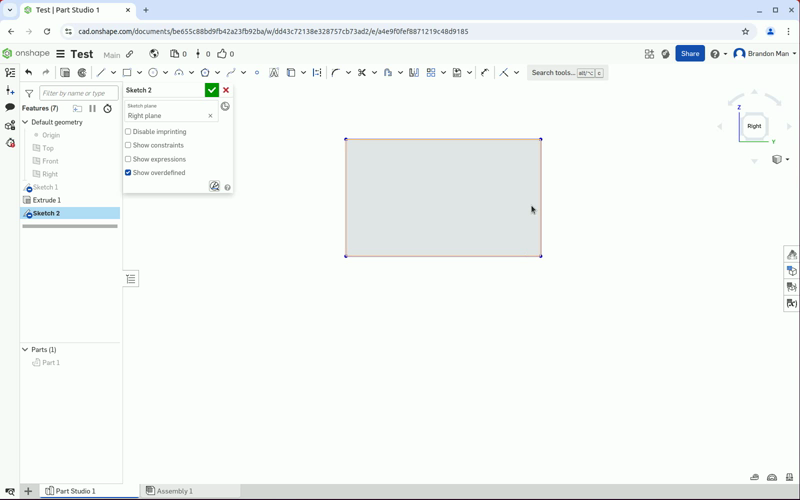
scroll(6)
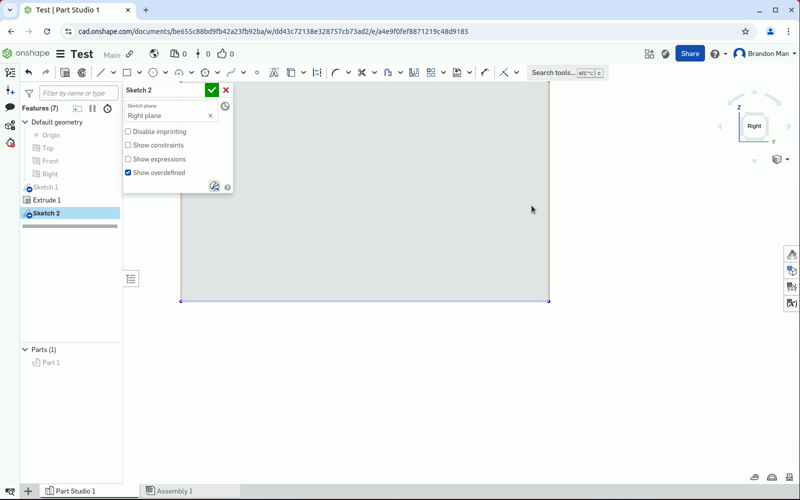
click(531, 205)
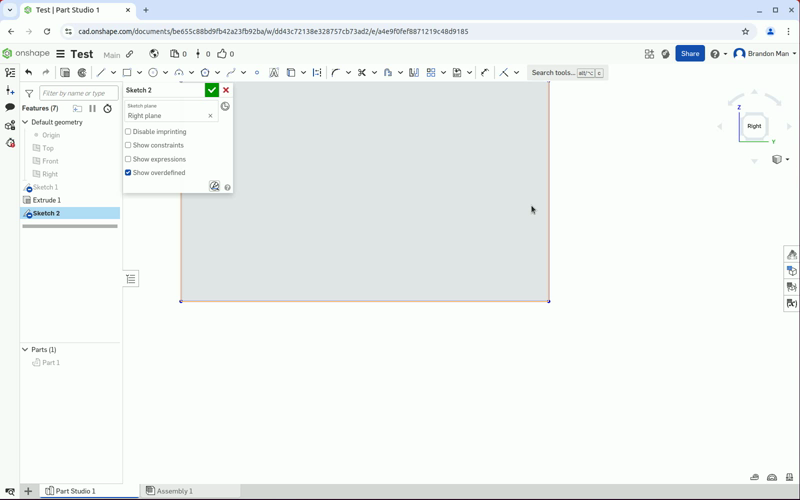
scroll(-6)
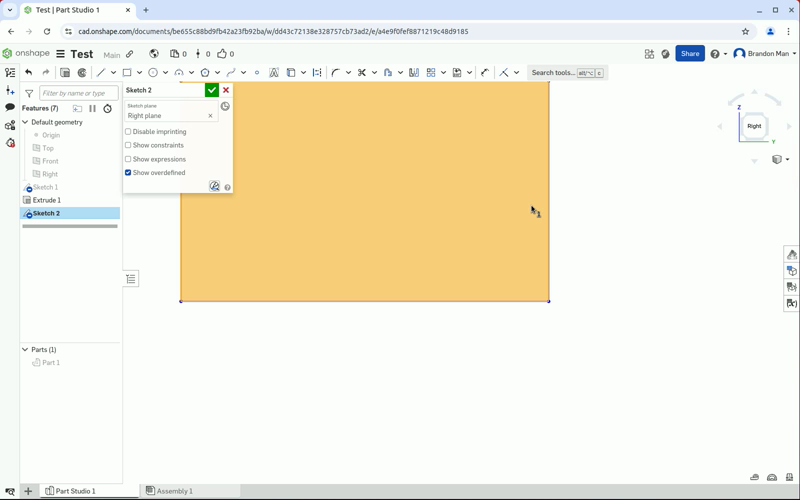
scroll(-6)
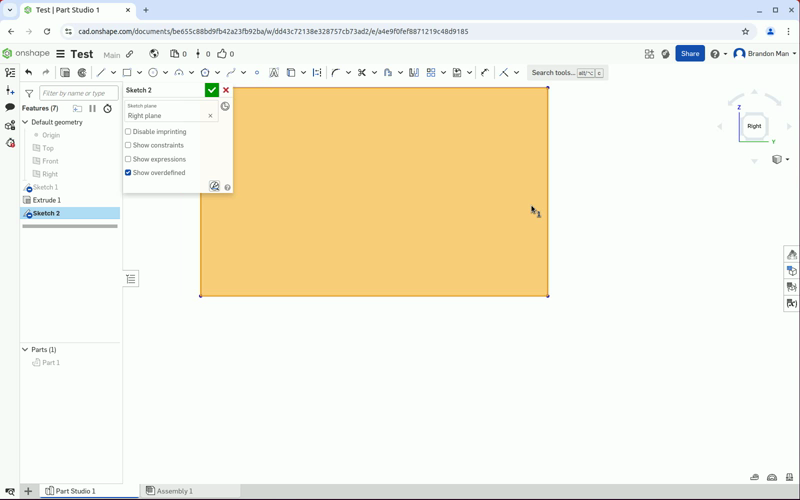
scroll(-6)
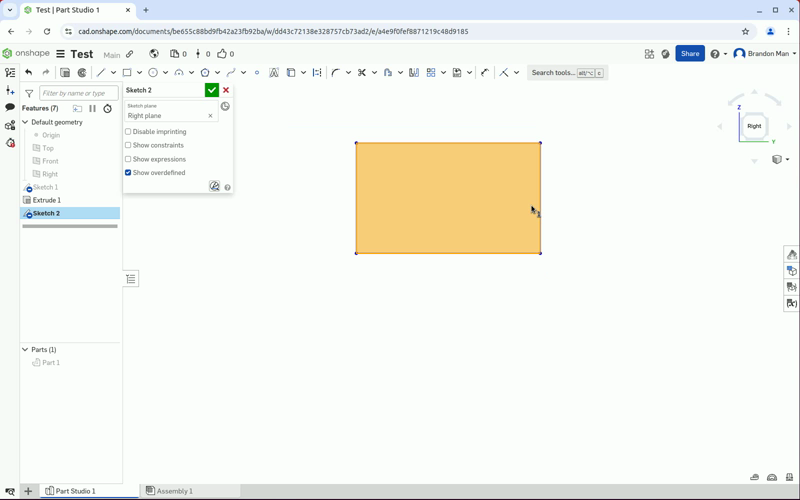
scroll(-6)
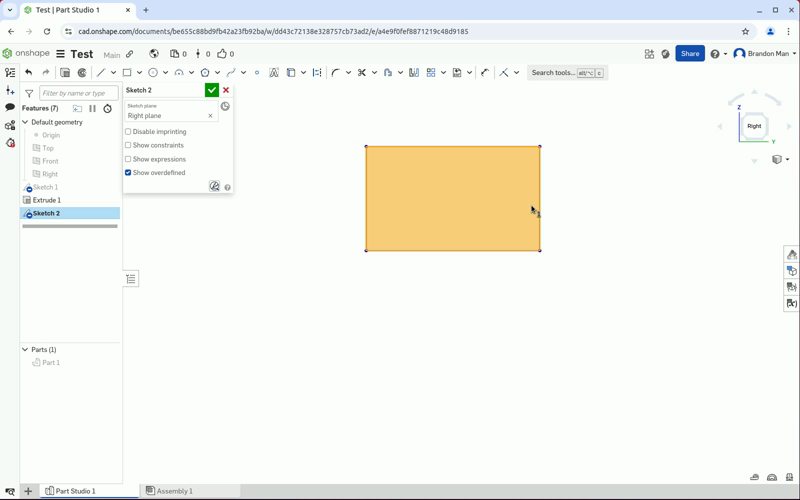
scroll(-6)
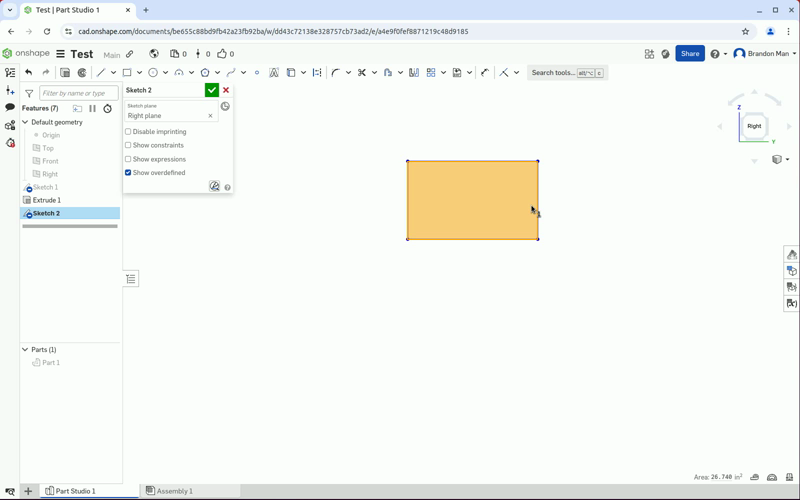
scroll(-6)
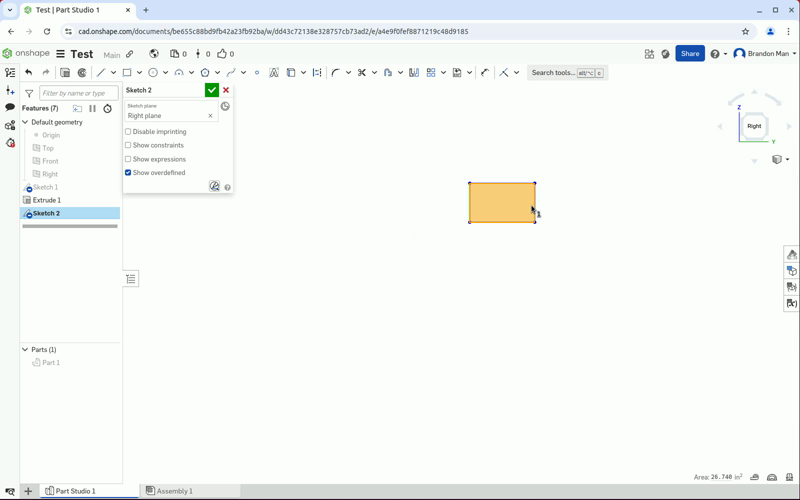
scroll(-6)
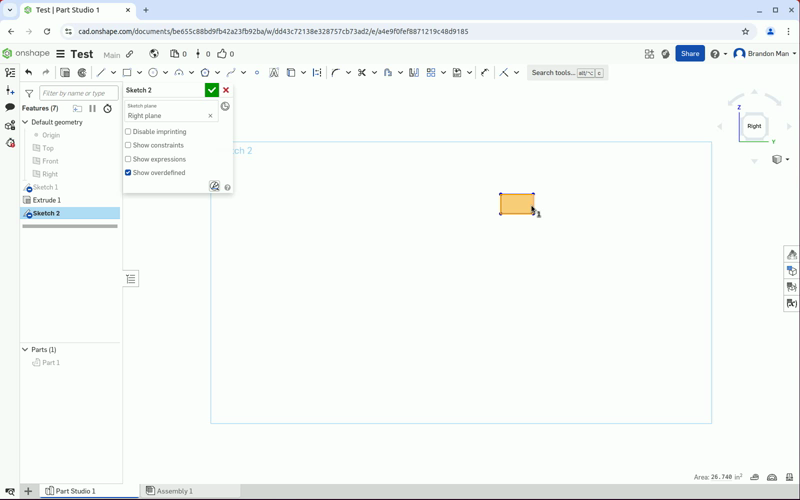
mouse_move(73, 352)
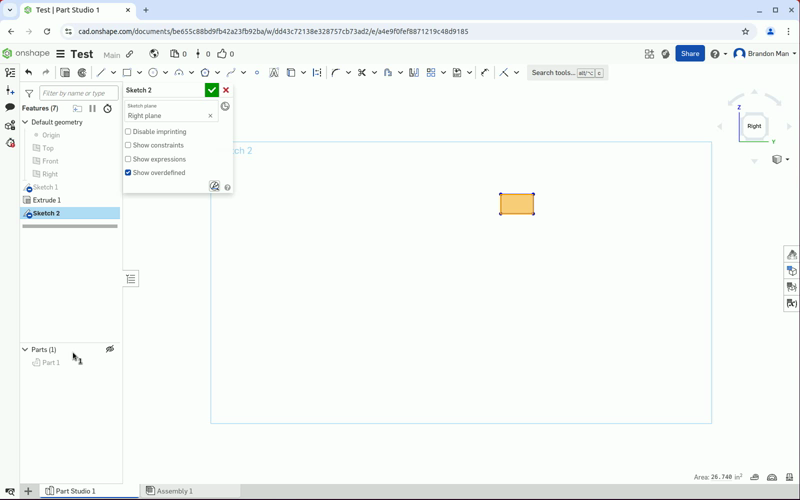
key(shift+y)
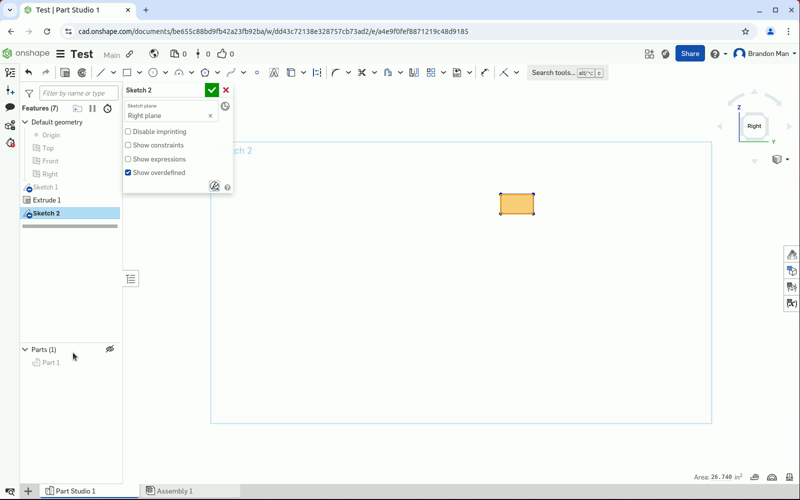
key(shift+e)
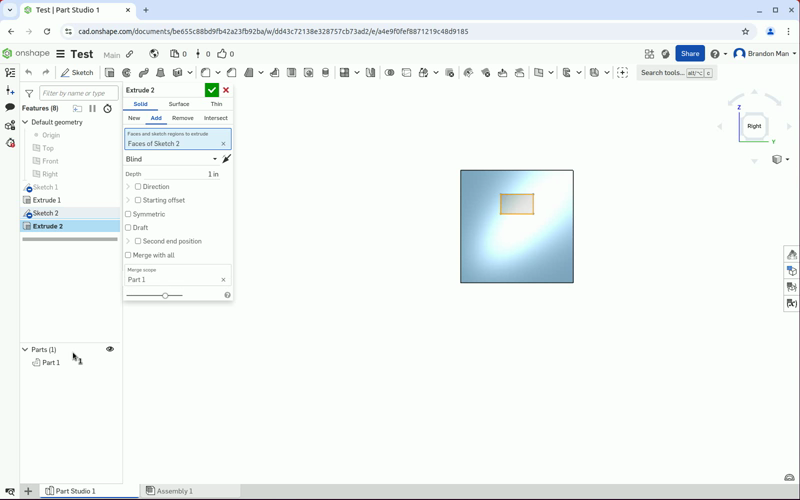
mouse_move(143, 106)
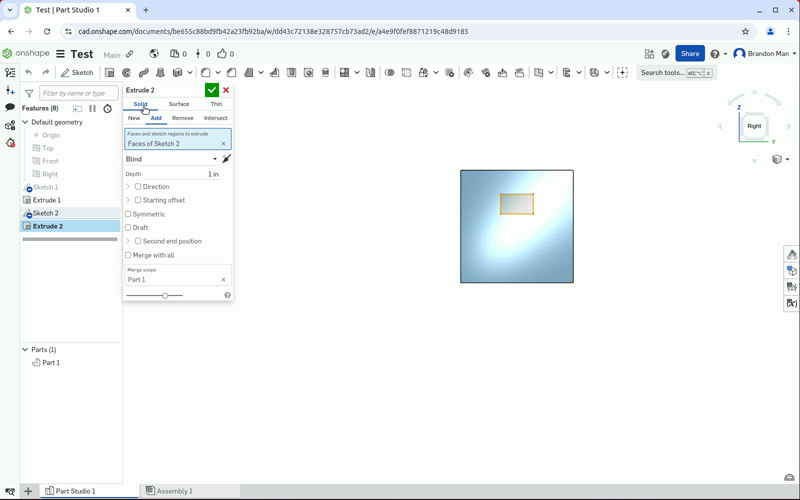
click(143, 106)
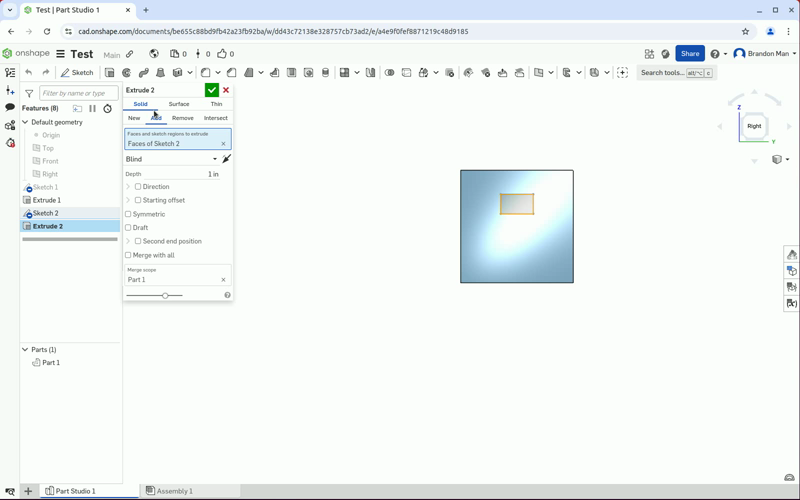
mouse_move(186, 120)
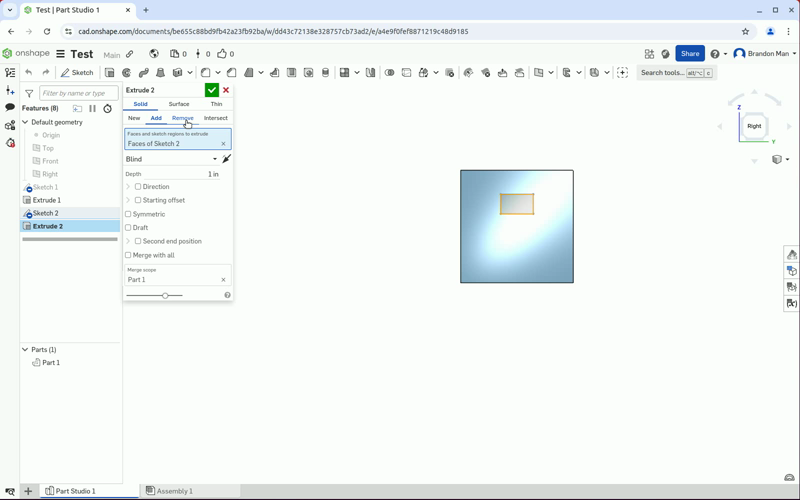
click(186, 120)
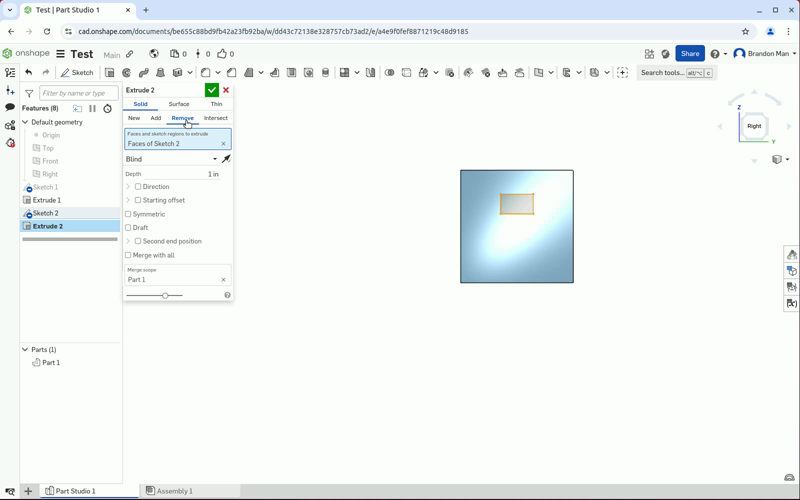
key(tab, 4)
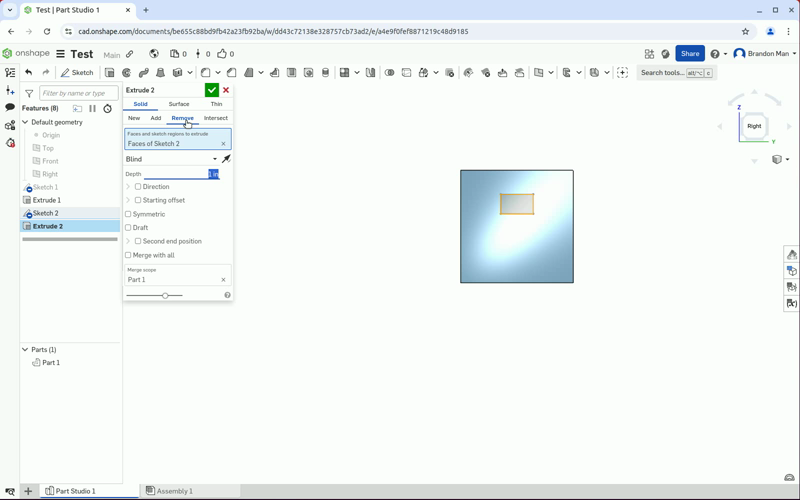
text(22.868)
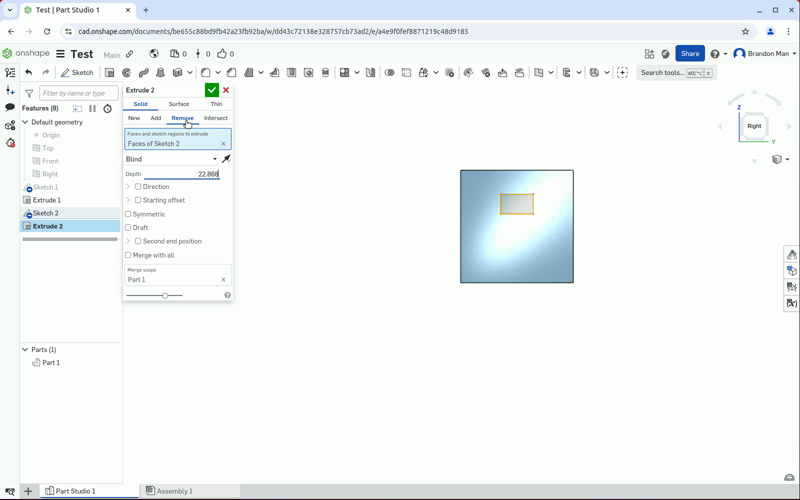
key(tab, 6)
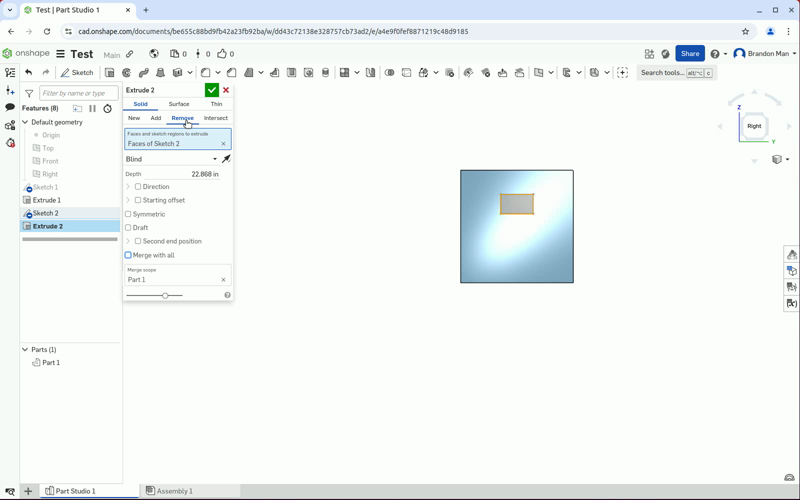
key(space)
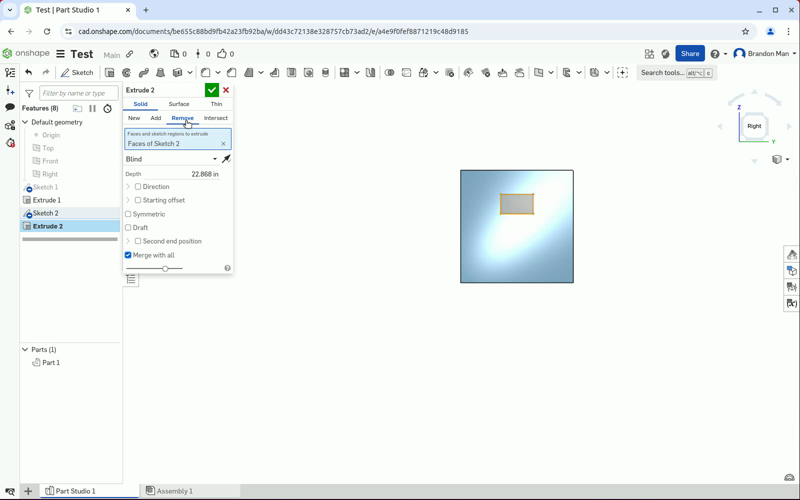
key(enter)
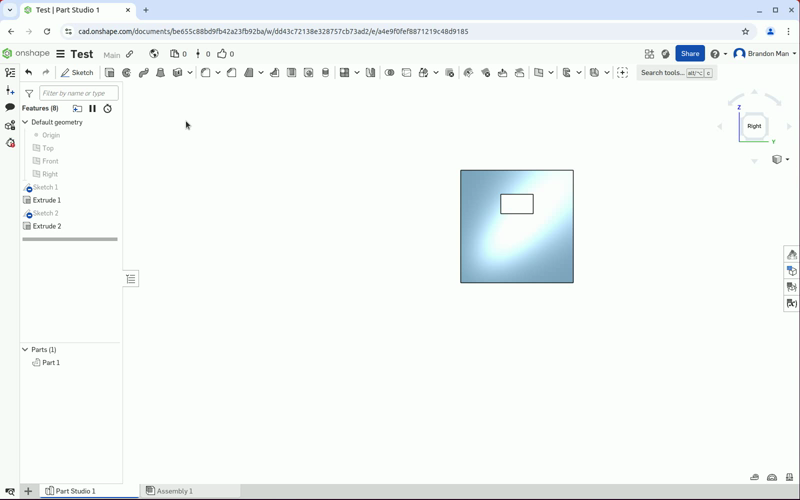
key(shift+h)
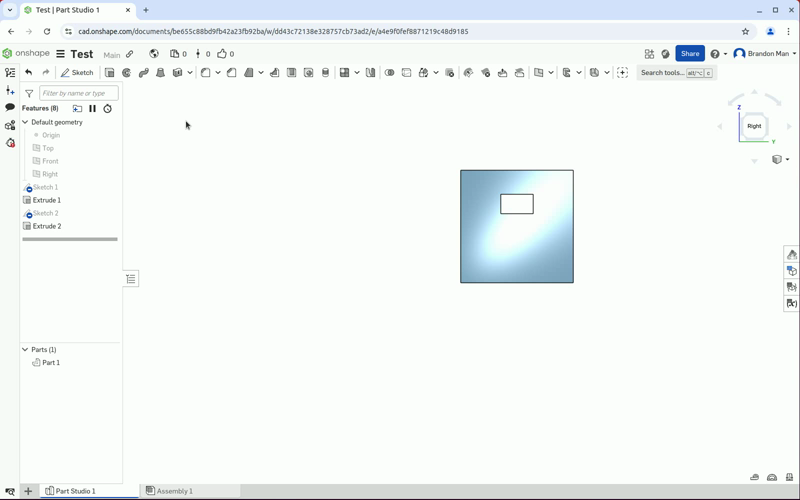
key(shift+h)
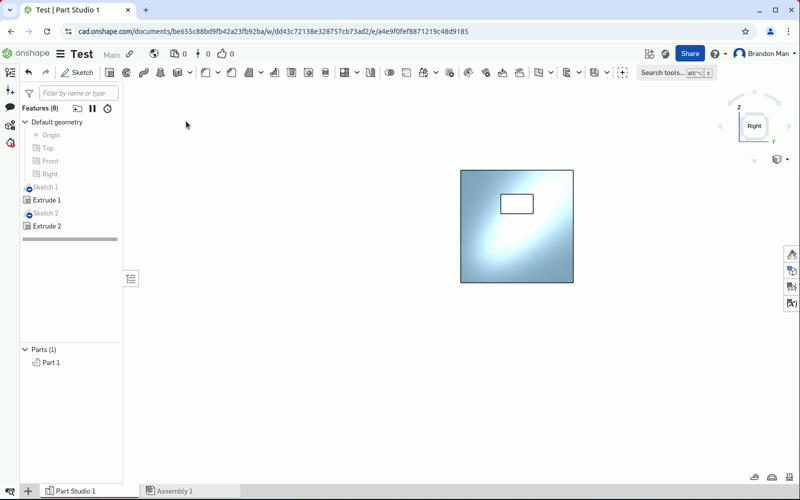
mouse_move(73, 189)
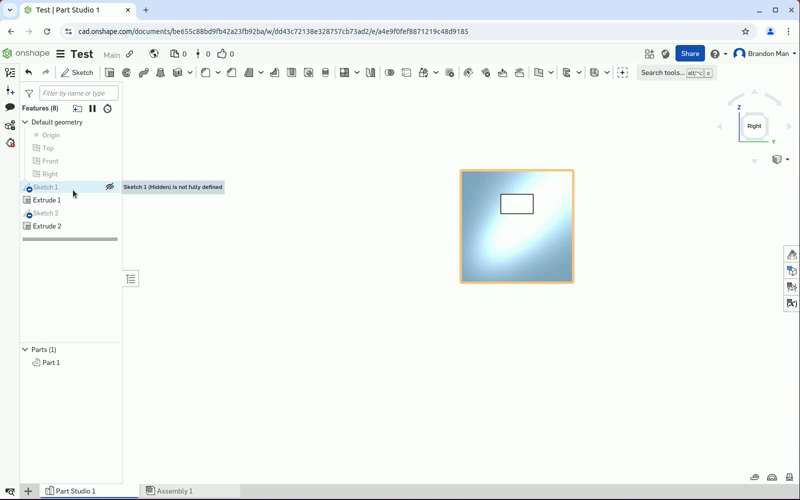
click(73, 189)
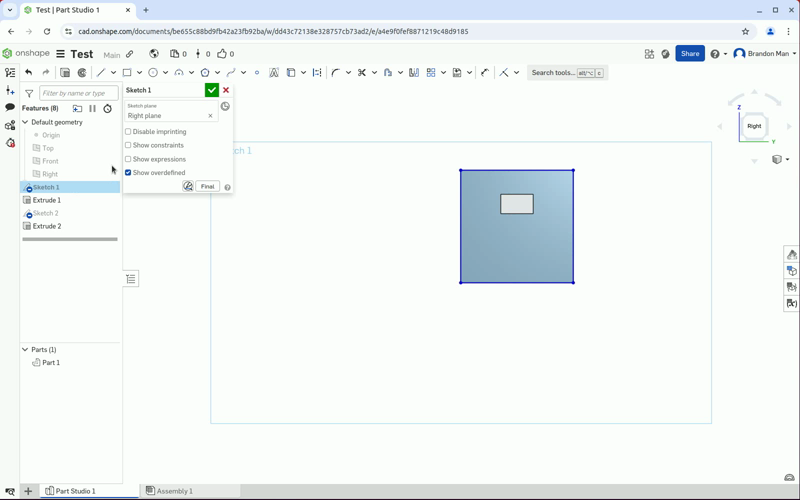
mouse_move(229, 92)
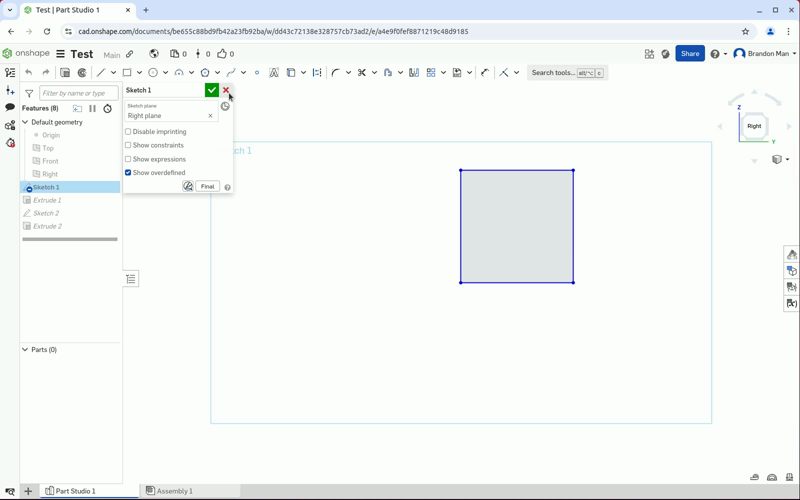
click(229, 92)
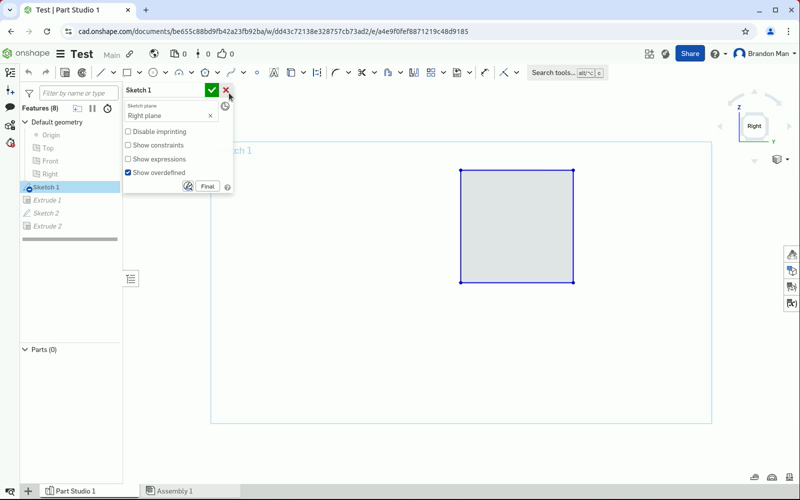
key(shift+s)
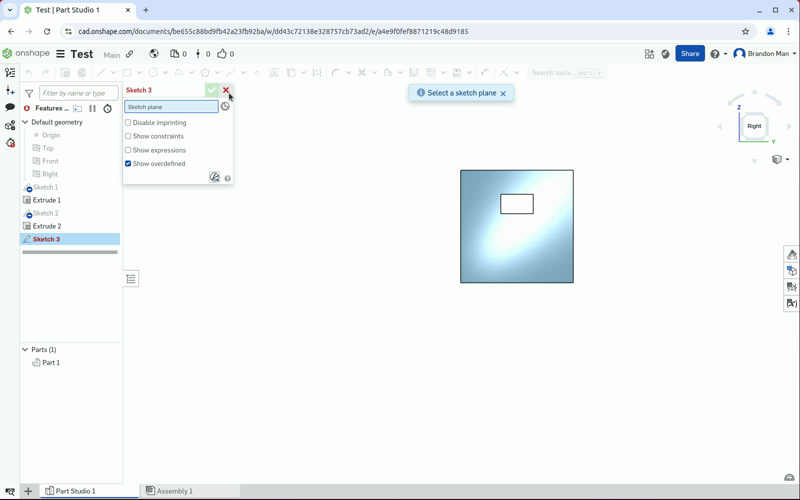
mouse_move(73, 176)
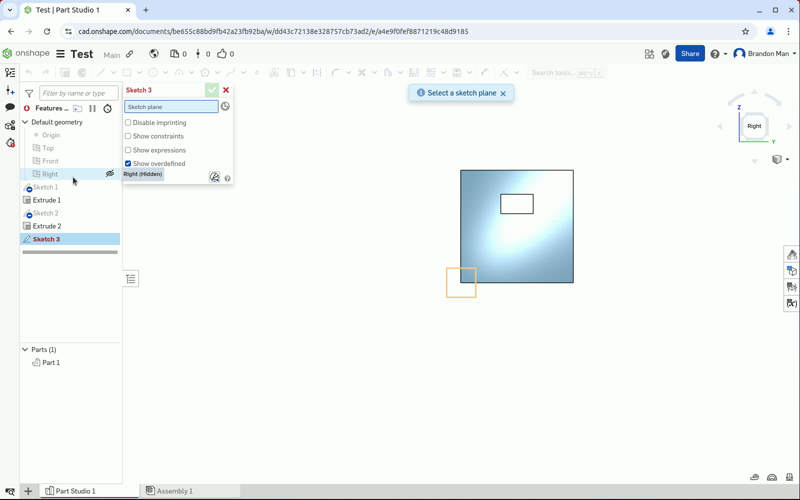
click(73, 176)
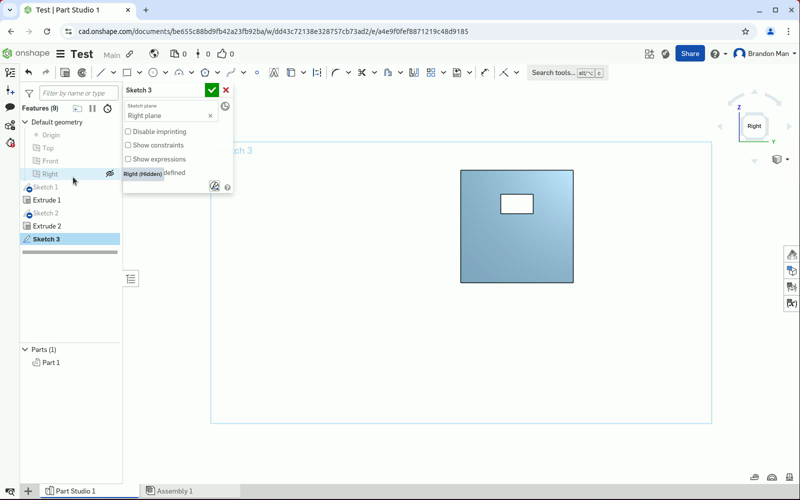
mouse_move(73, 352)
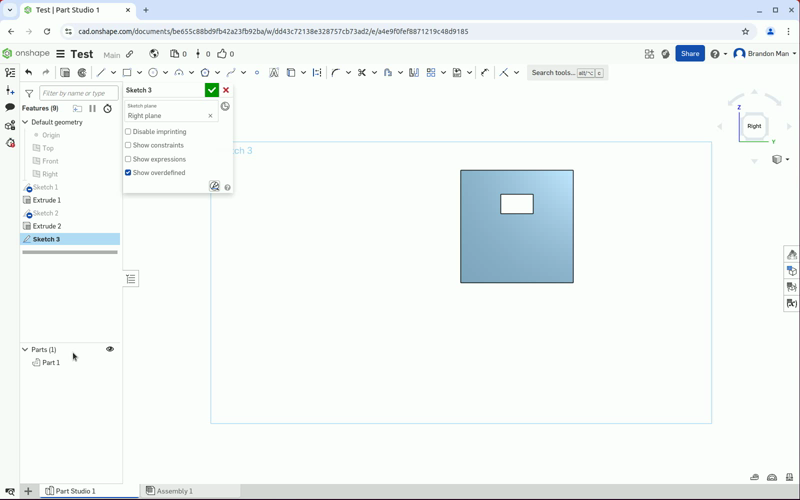
key(y)
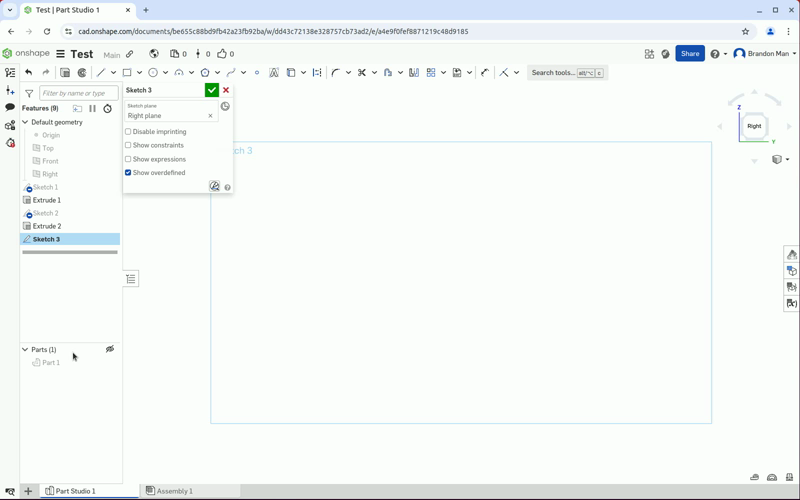
key(l)
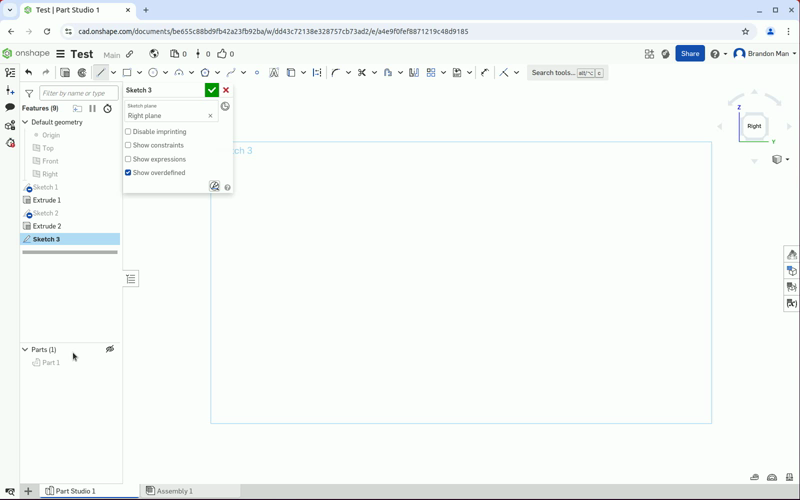
key_down(shift)
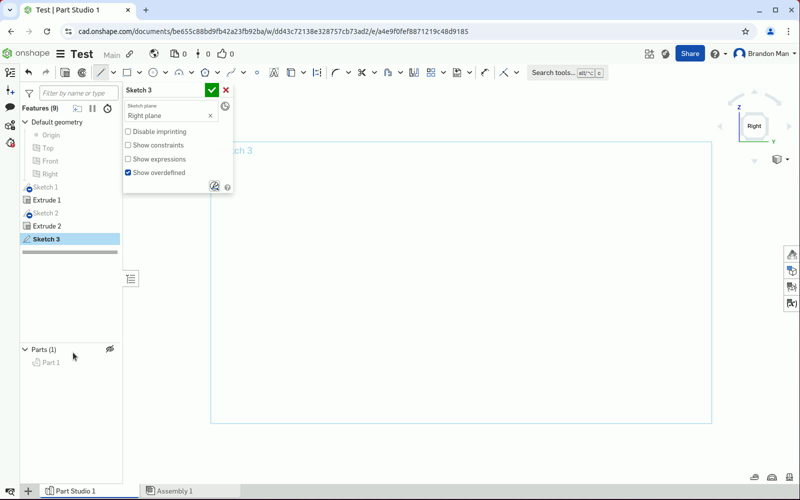
mouse_move(495, 282)
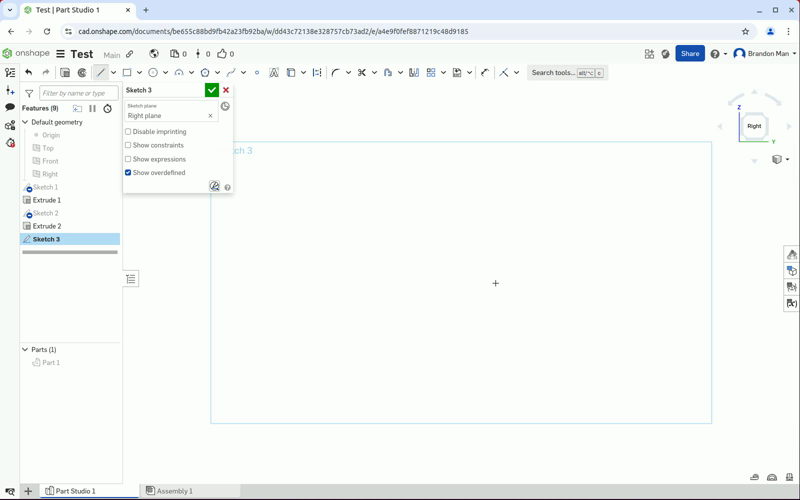
click(495, 282)
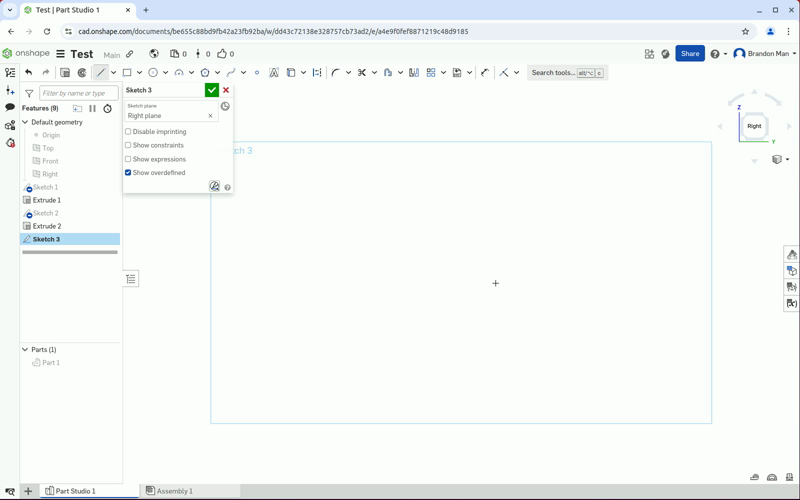
key_up(shift)
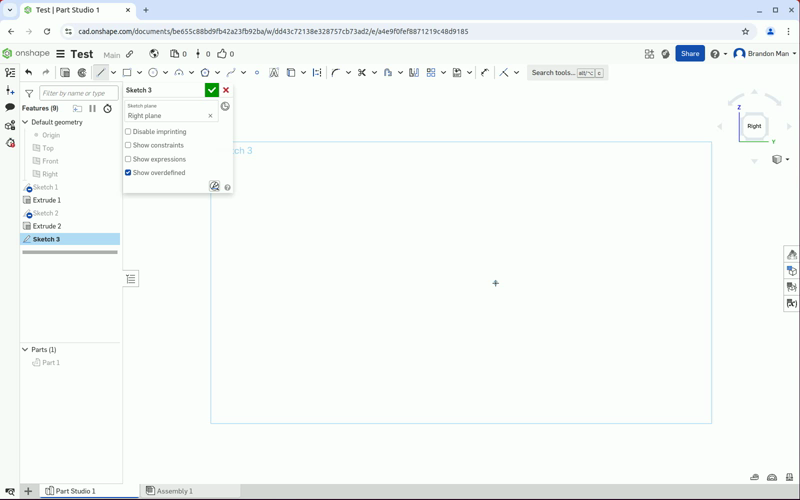
key_down(shift)
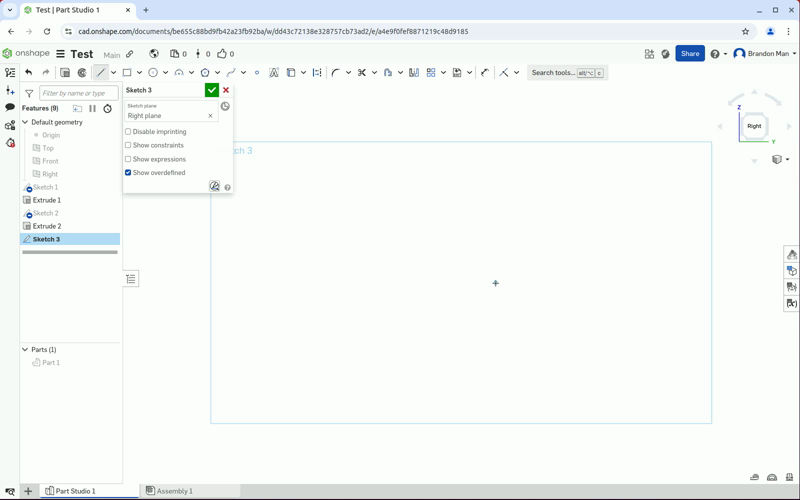
mouse_move(525, 282)
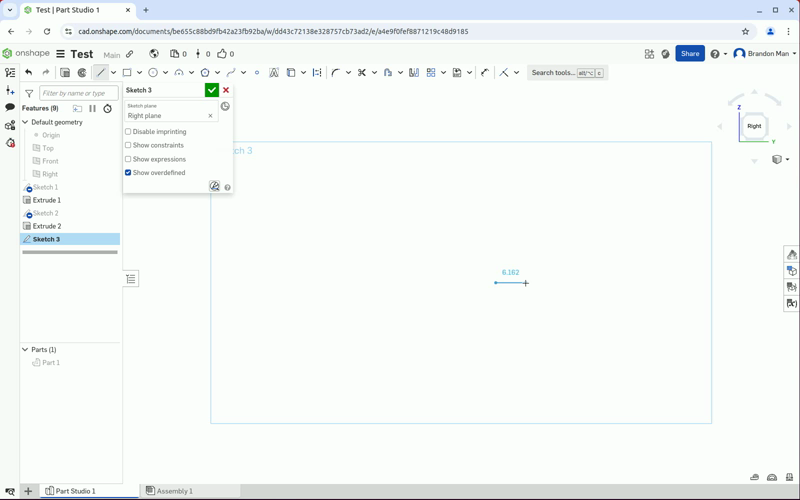
mouse_move(537, 282)
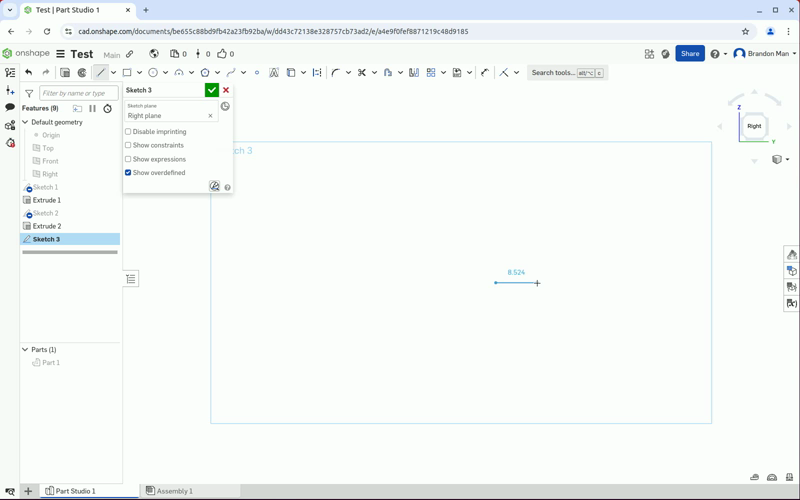
click(537, 282)
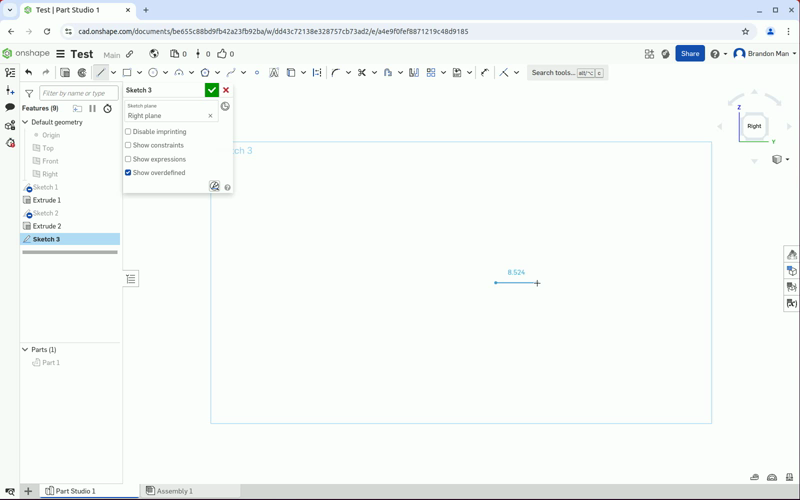
key_up(shift)
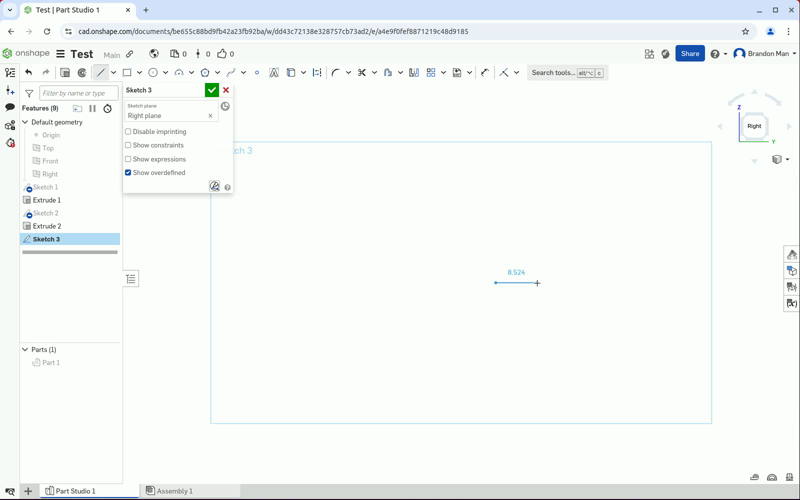
key_down(shift)
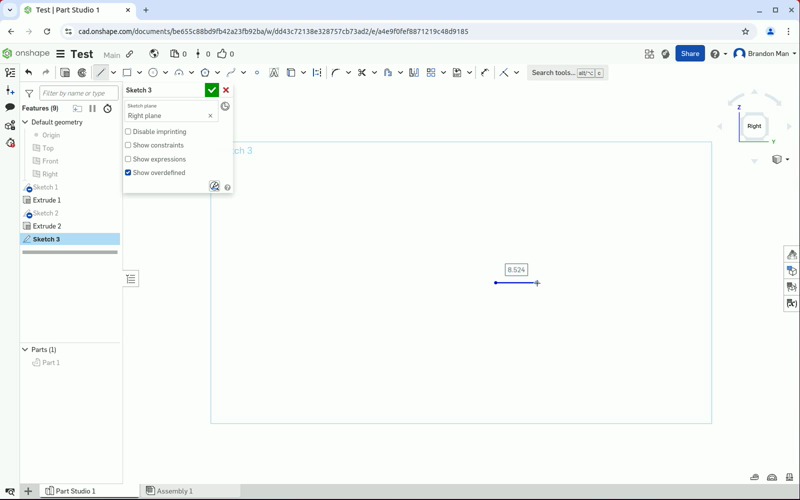
mouse_move(567, 282)
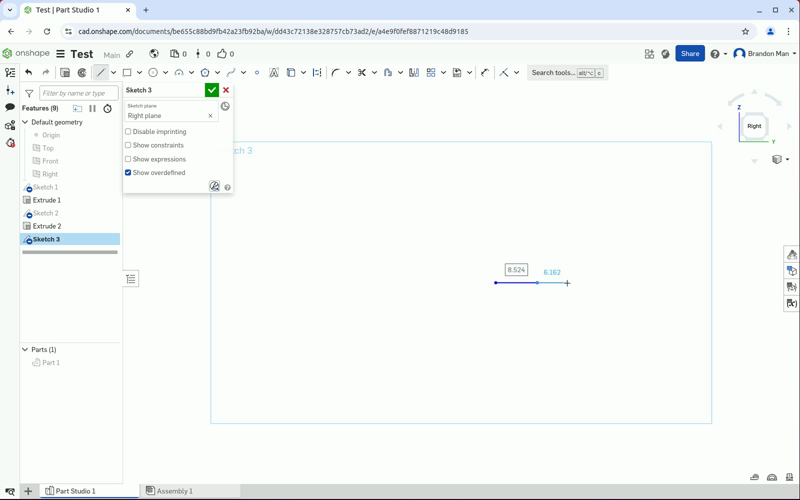
mouse_move(537, 234)
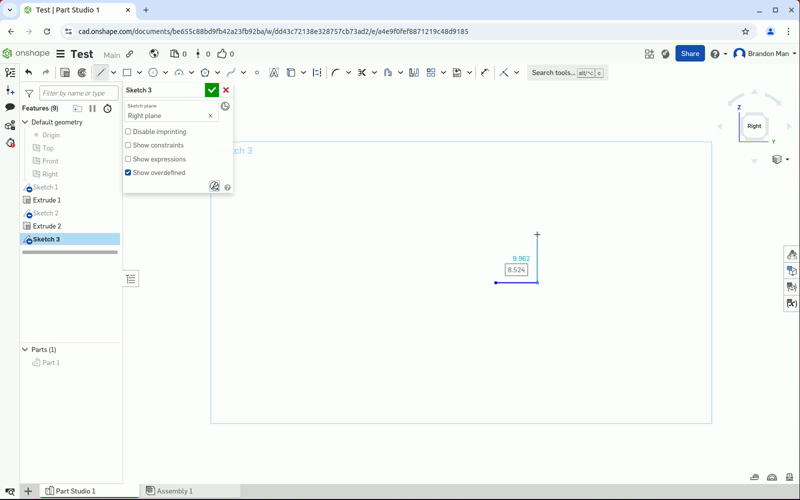
click(537, 234)
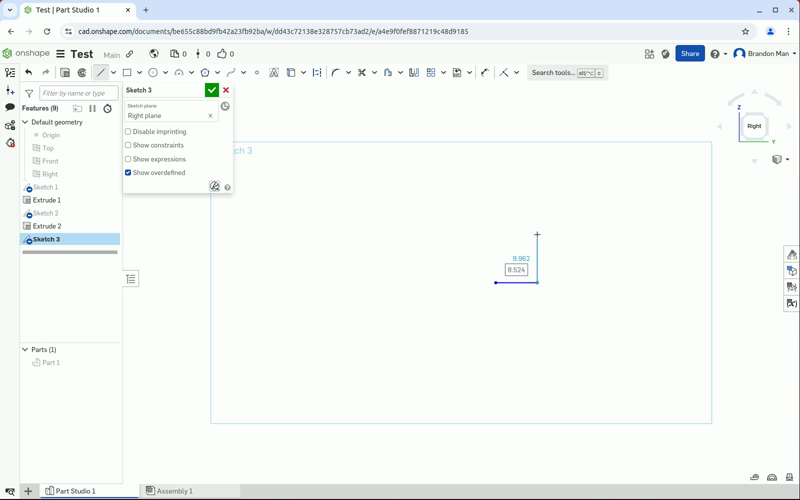
key_up(shift)
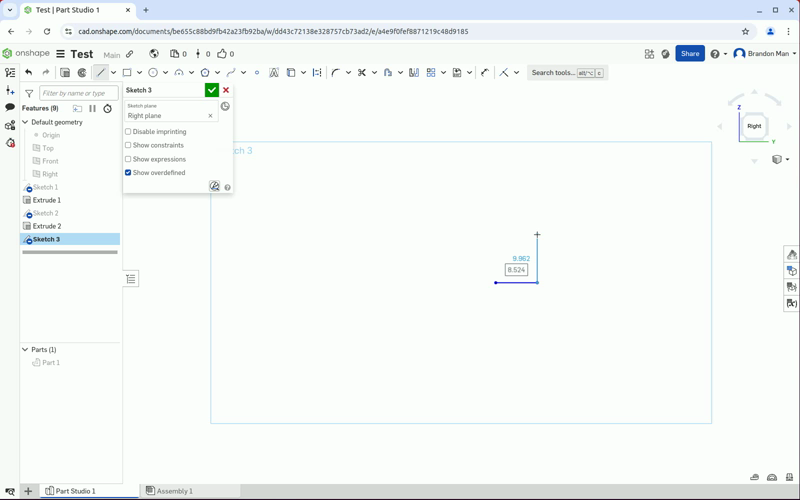
key_down(shift)
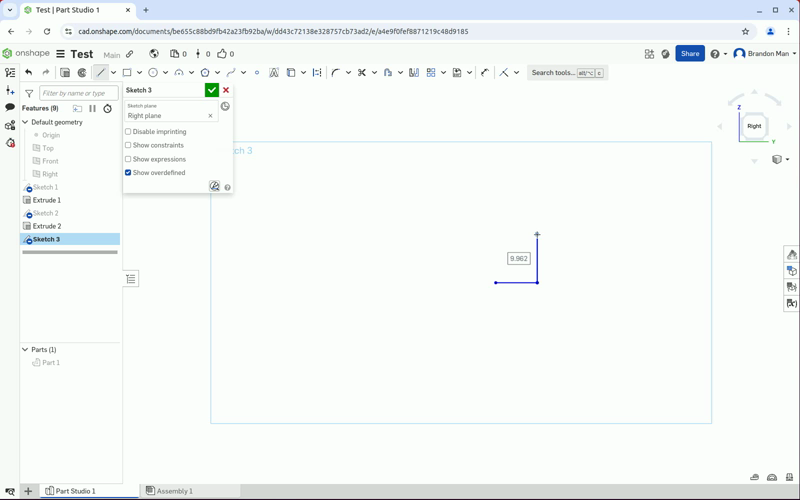
mouse_move(567, 234)
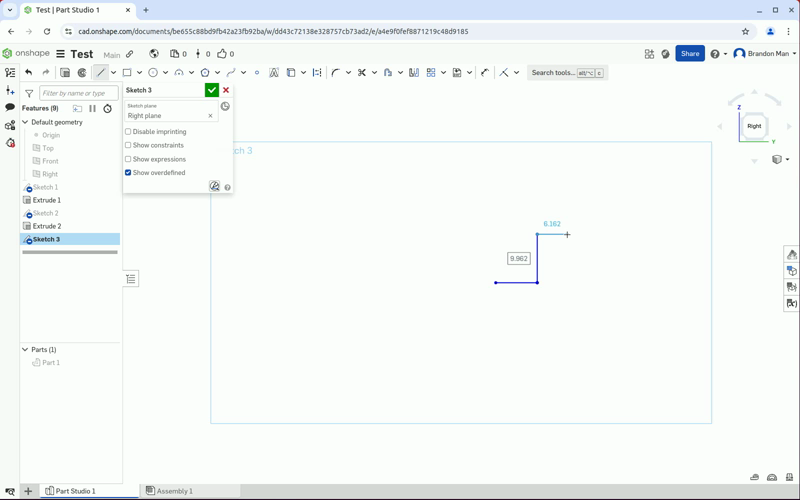
mouse_move(495, 234)
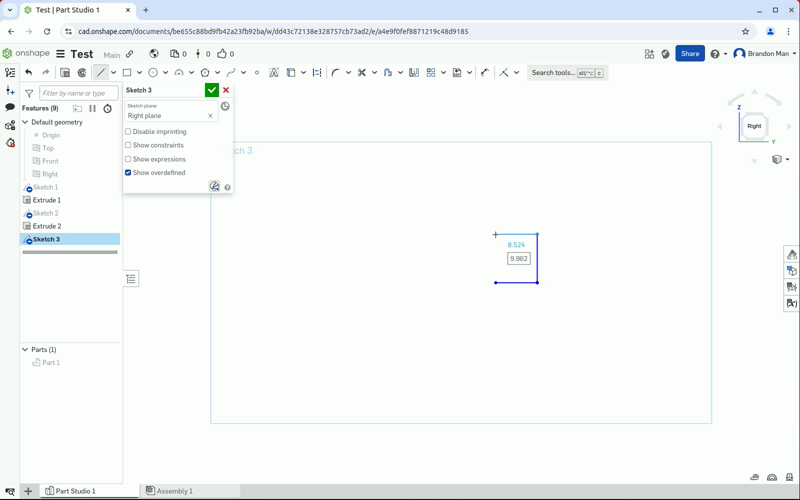
click(495, 234)
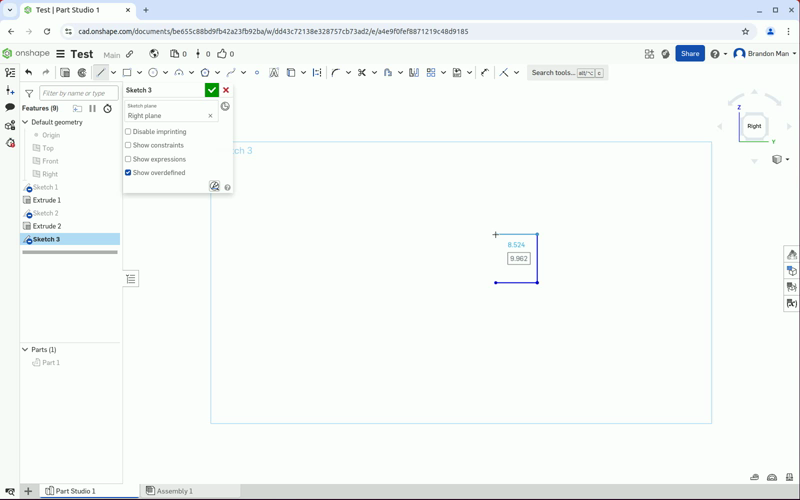
key_up(shift)
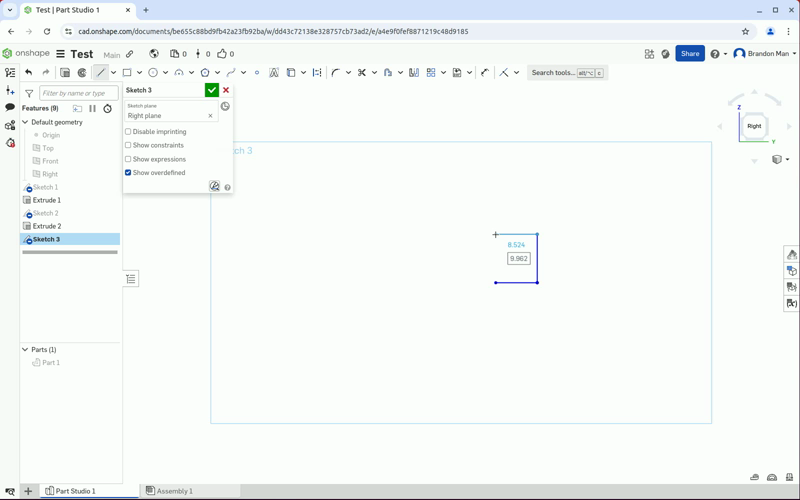
mouse_move(525, 234)
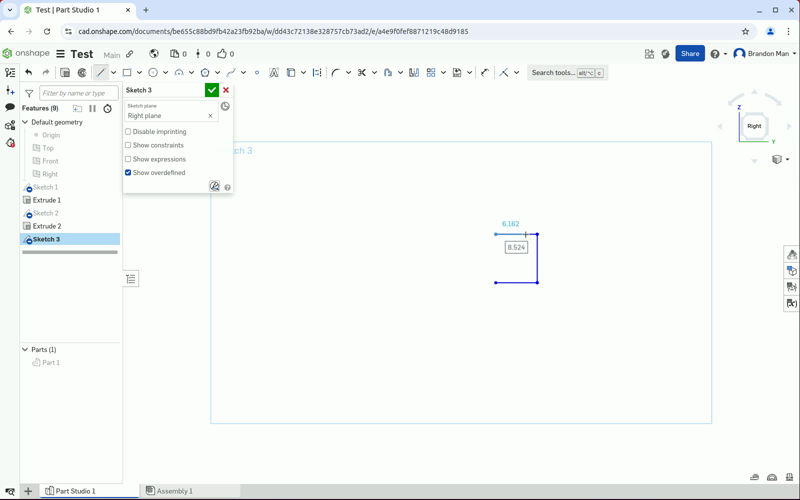
key_down(shift)
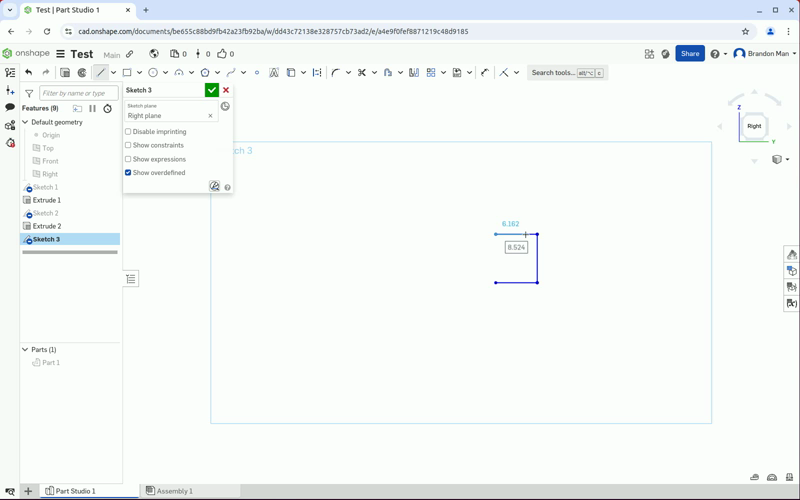
mouse_move(495, 282)
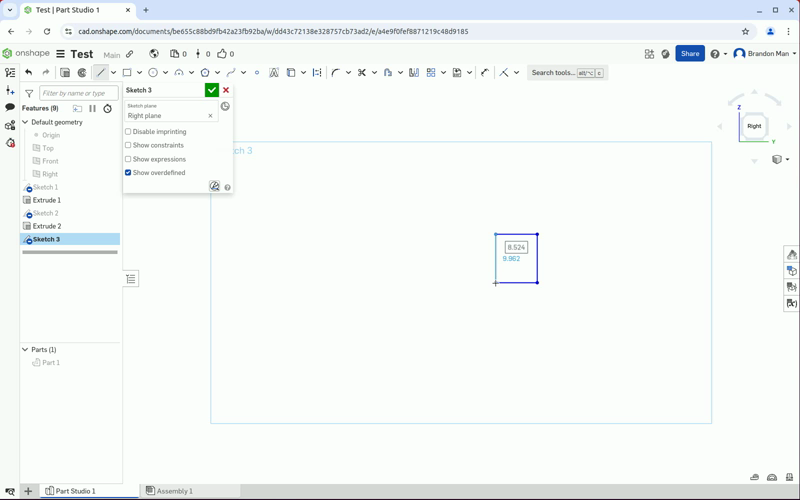
key_up(shift)
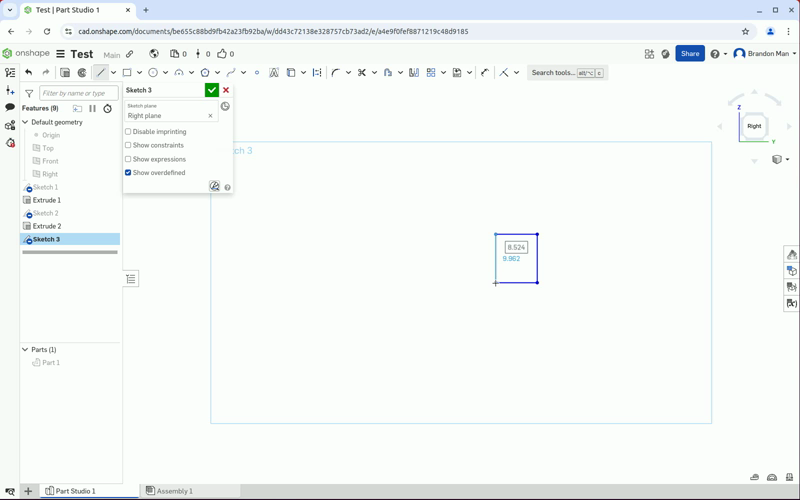
click(495, 282)
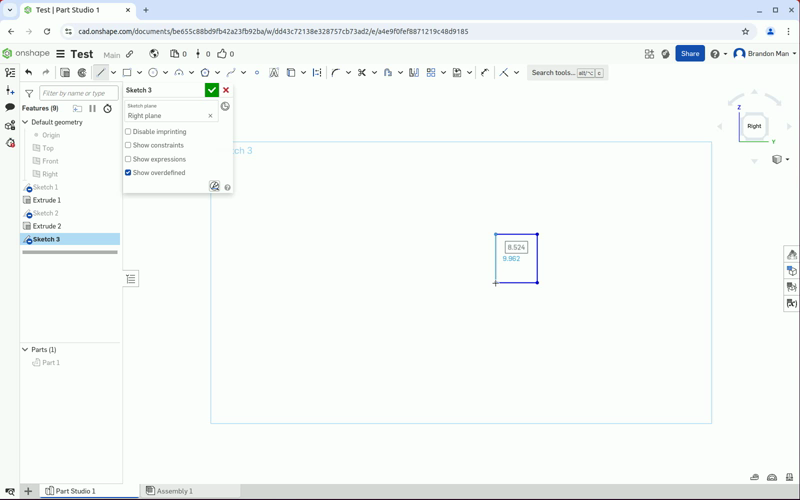
key(esc)
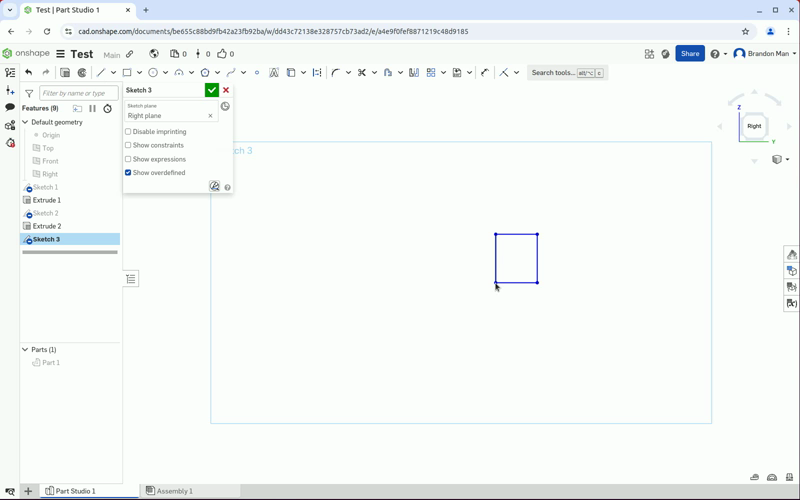
mouse_move(506, 281)
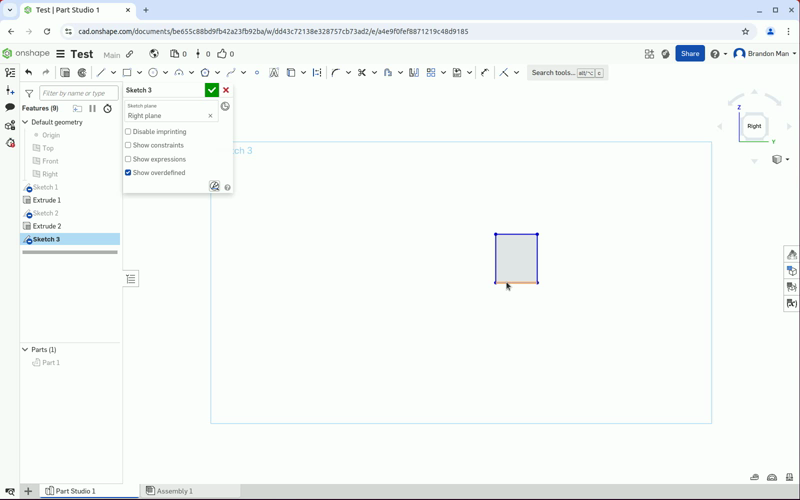
click(506, 281)
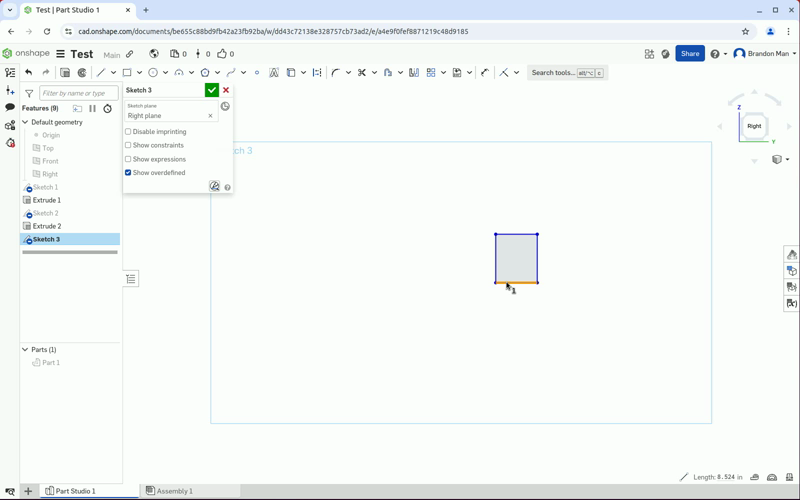
mouse_move(73, 352)
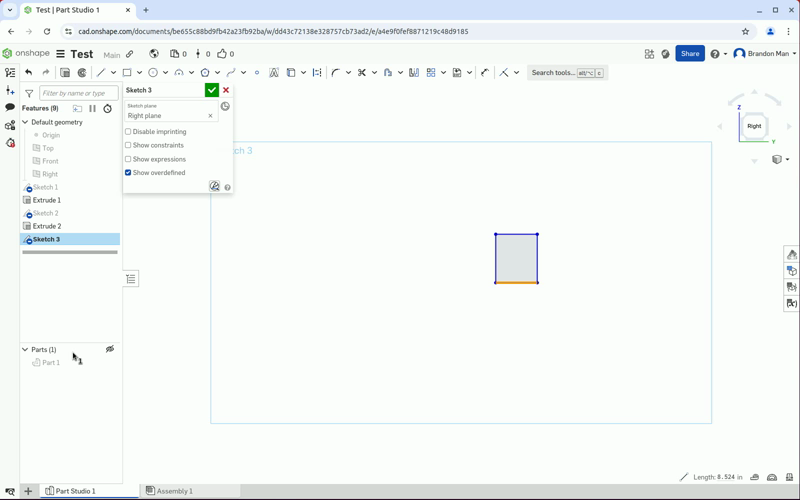
key(shift+y)
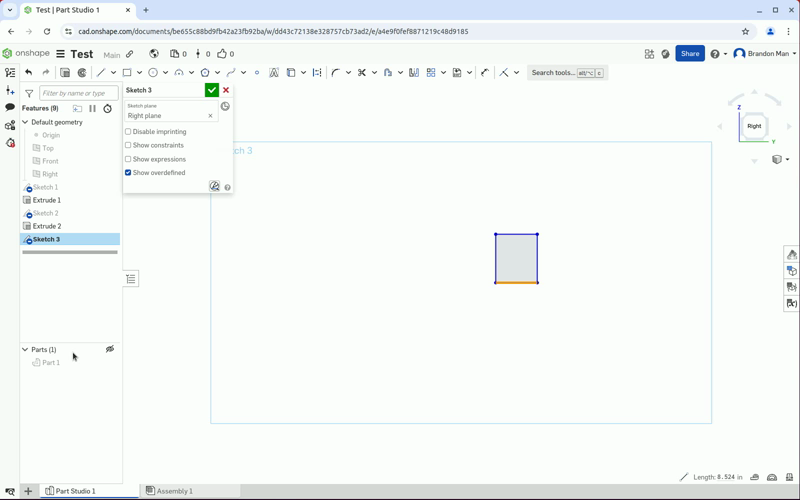
key(shift+e)
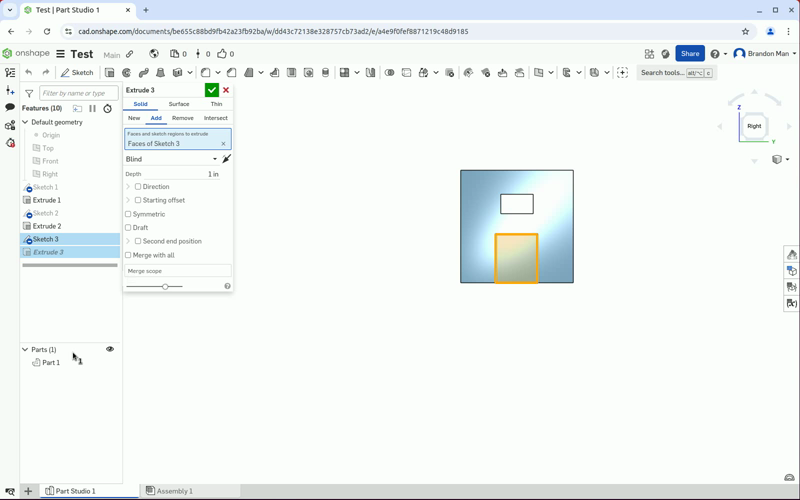
mouse_move(143, 106)
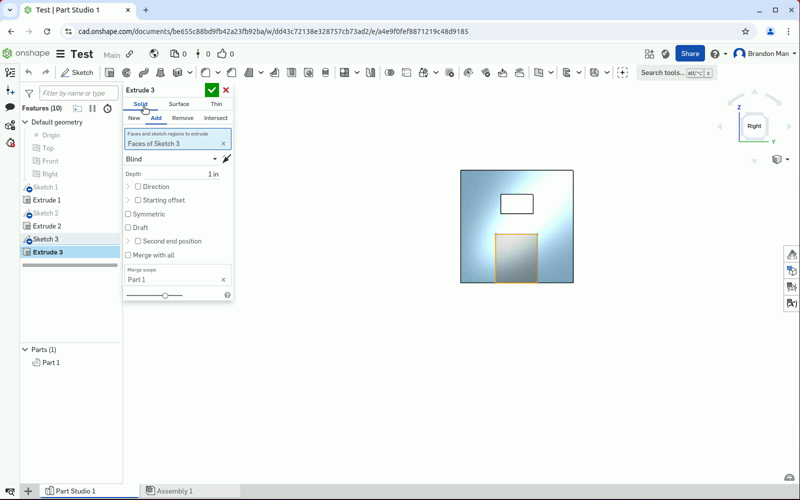
click(143, 106)
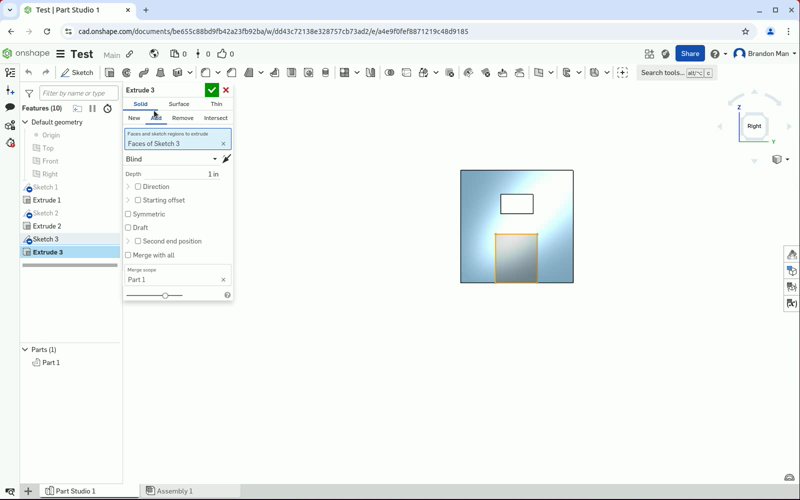
mouse_move(186, 120)
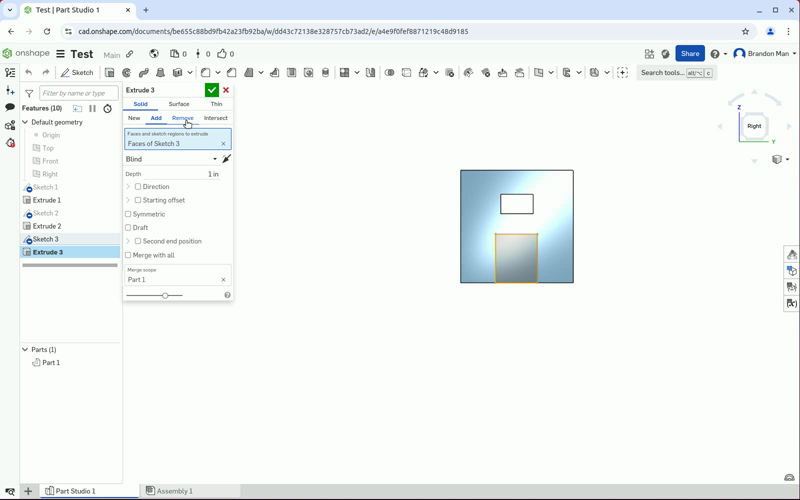
click(186, 120)
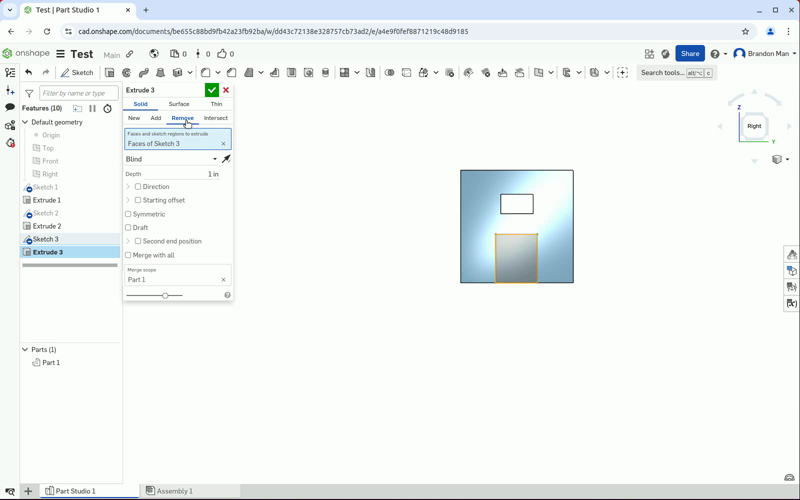
key(tab, 4)
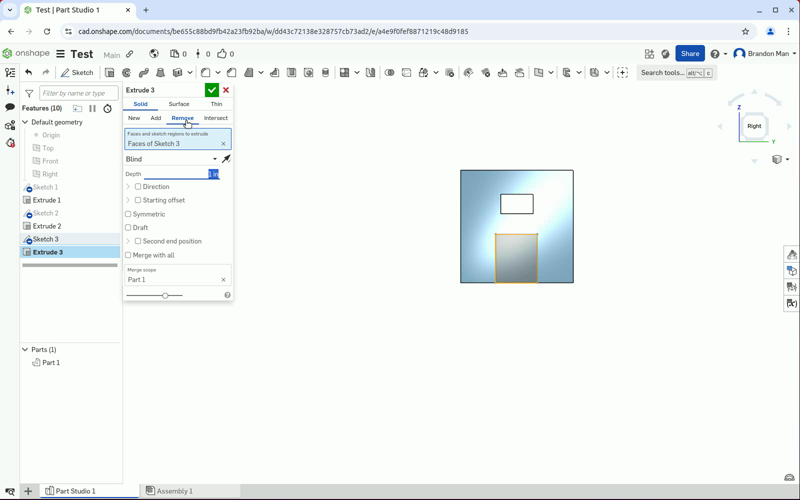
text(22.868)
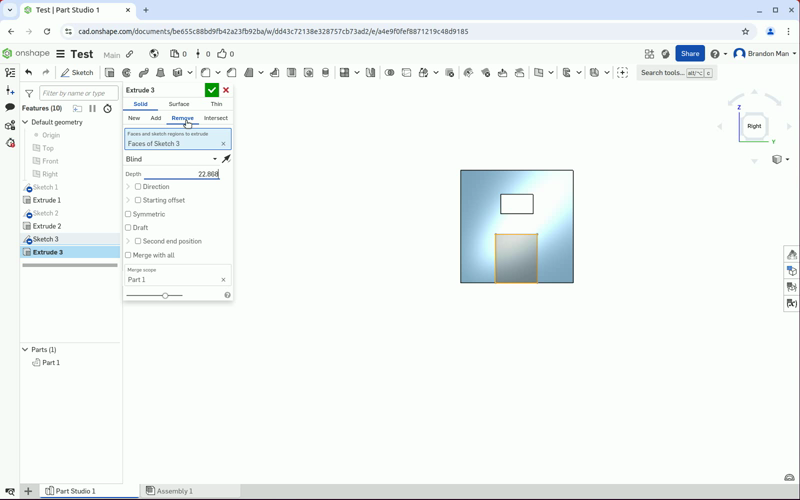
key(tab, 6)
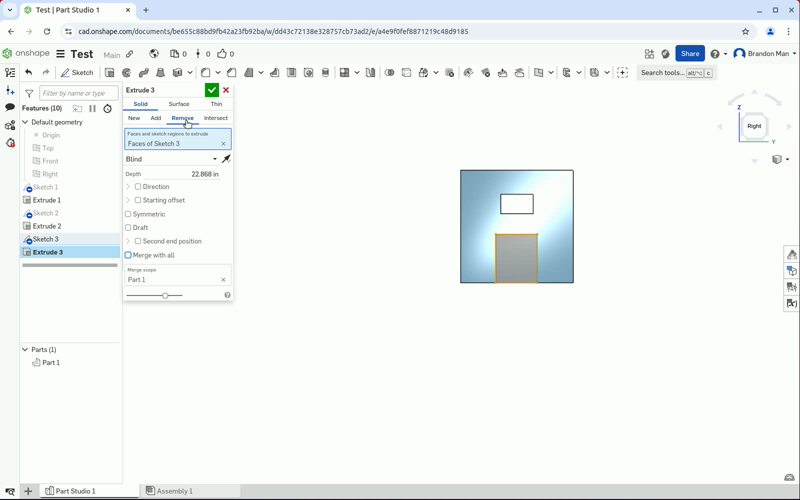
key(space)
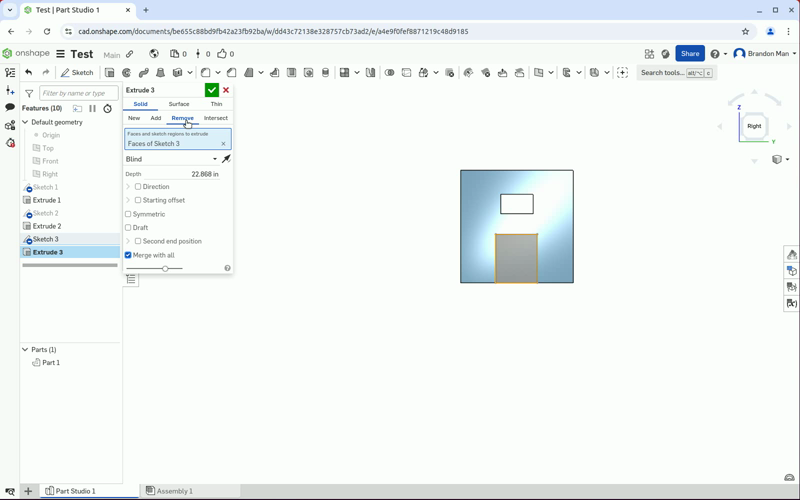
key(enter)
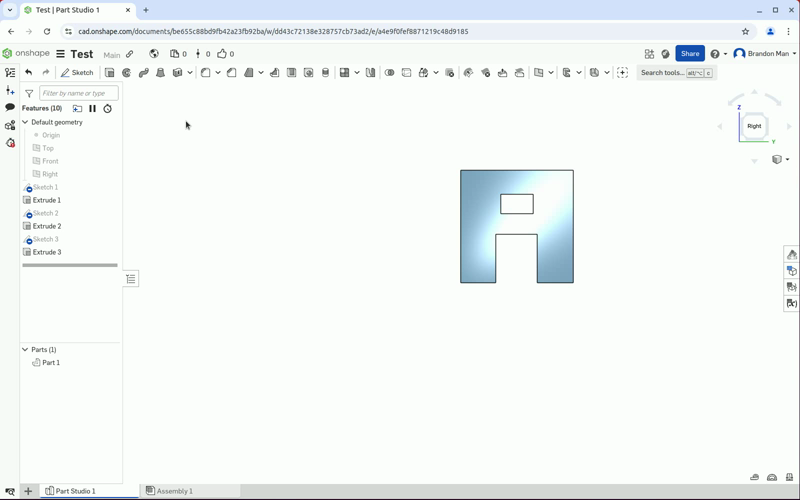
key(shift+h)
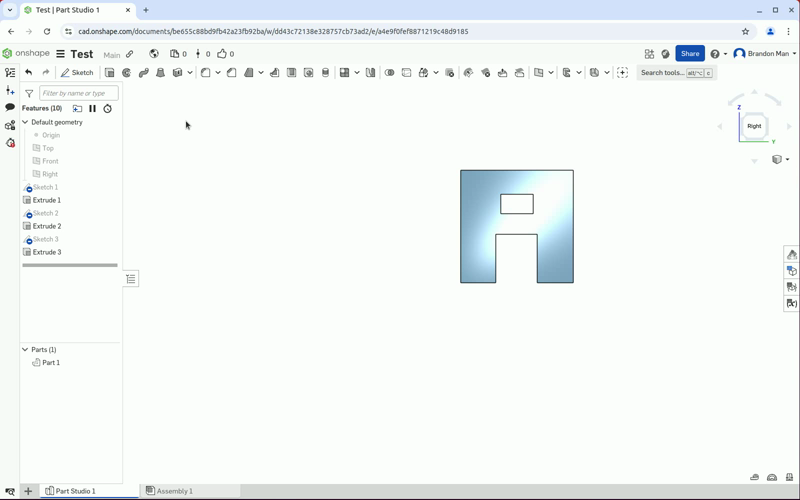
key(shift+h)
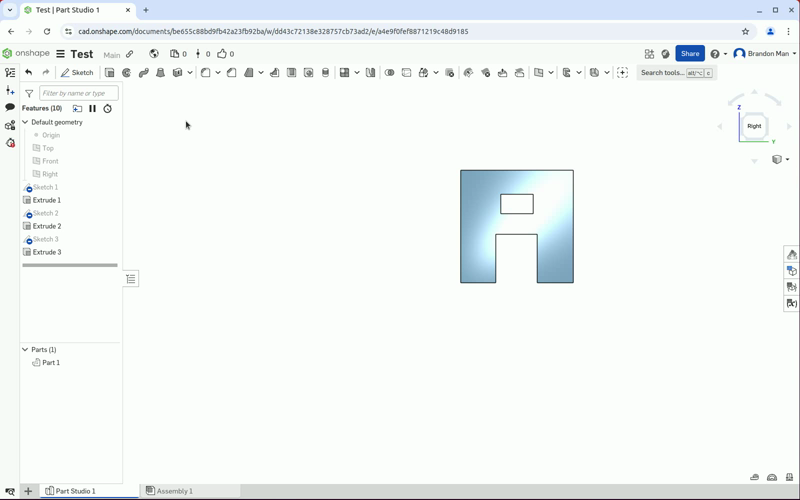
mouse_move(73, 189)
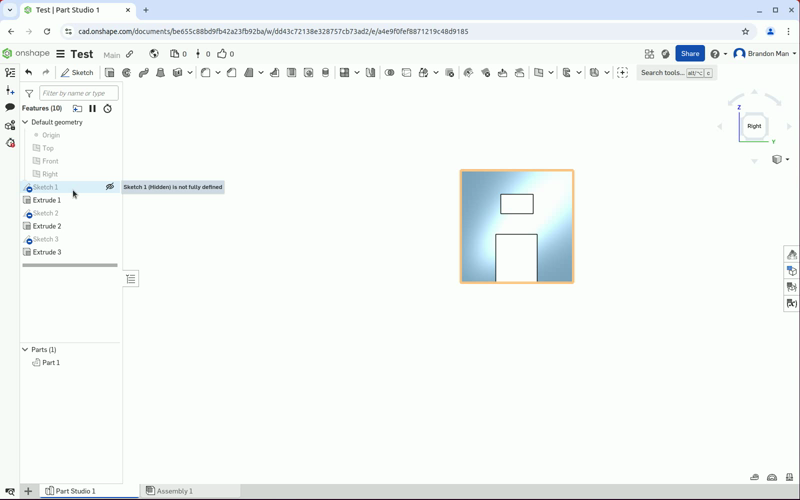
click(73, 189)
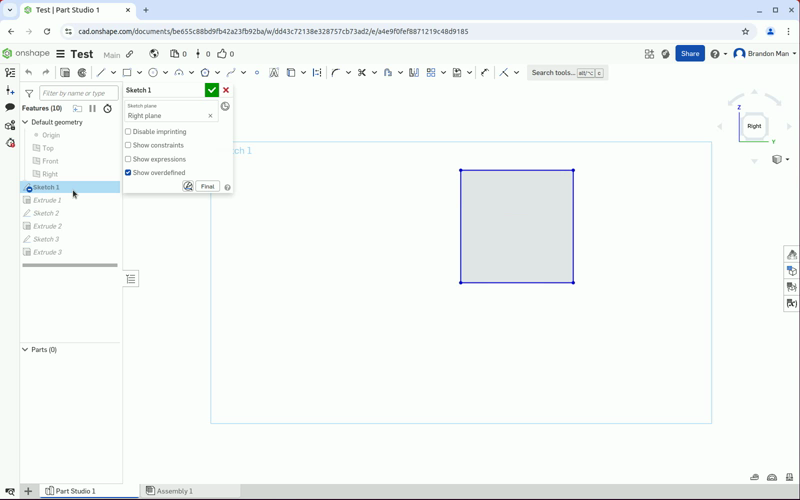
mouse_move(229, 92)
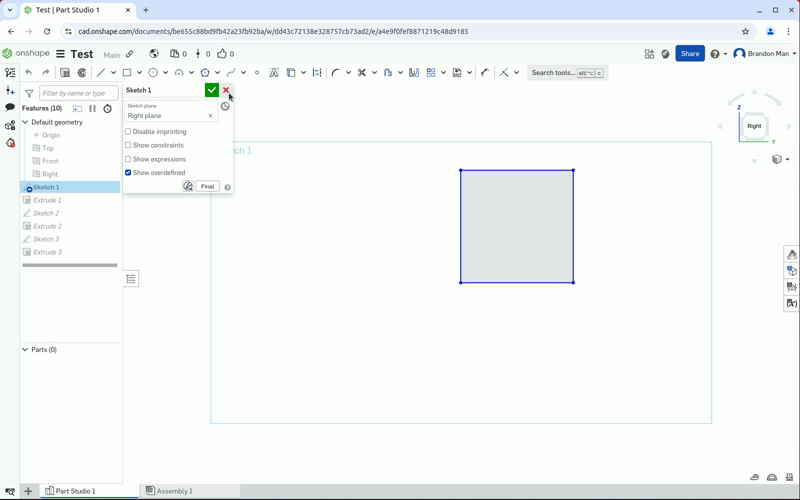
click(229, 92)
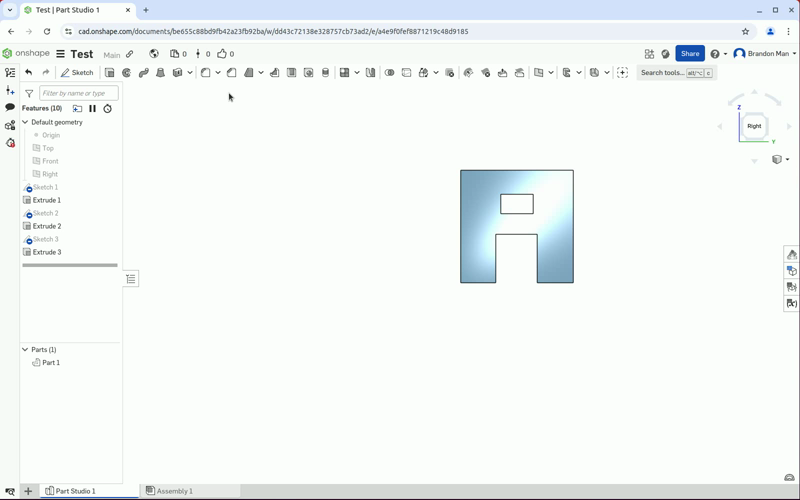
mouse_move(73, 352)
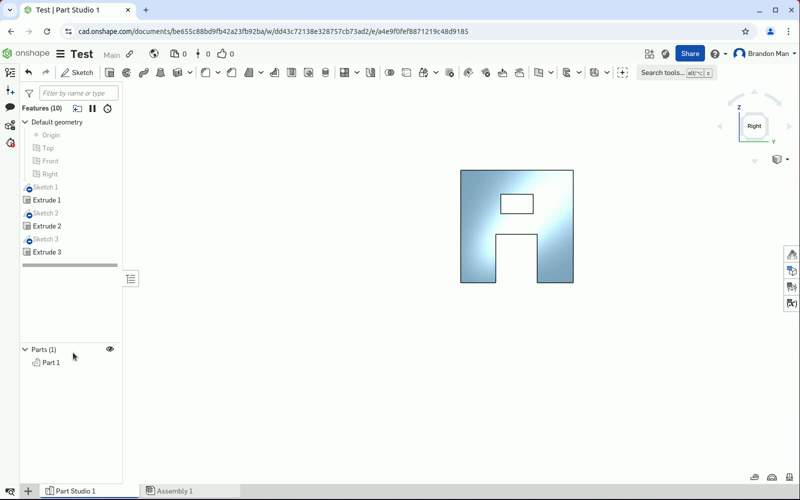
key(y)
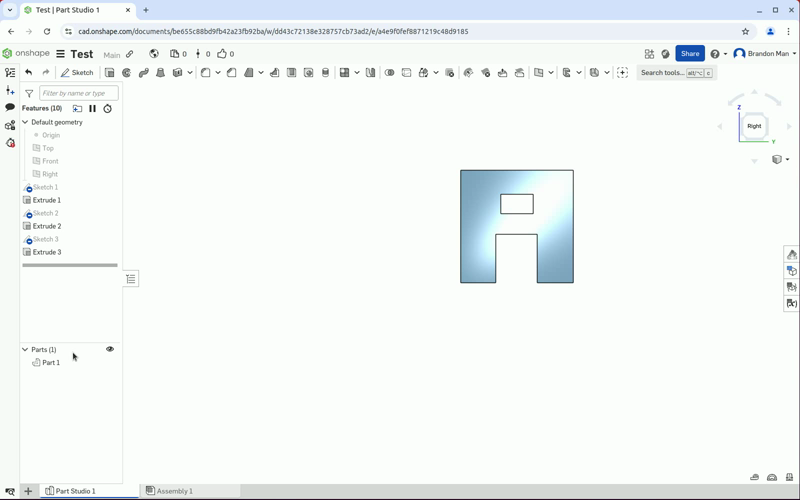
key(shift+p)
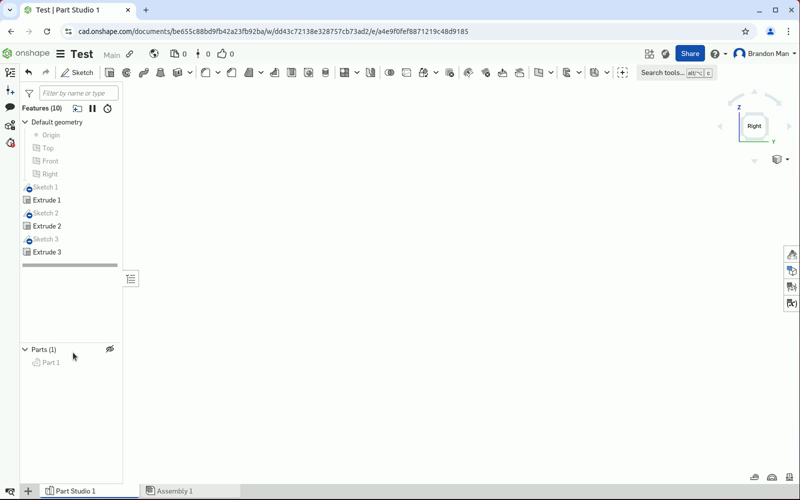
key(space)
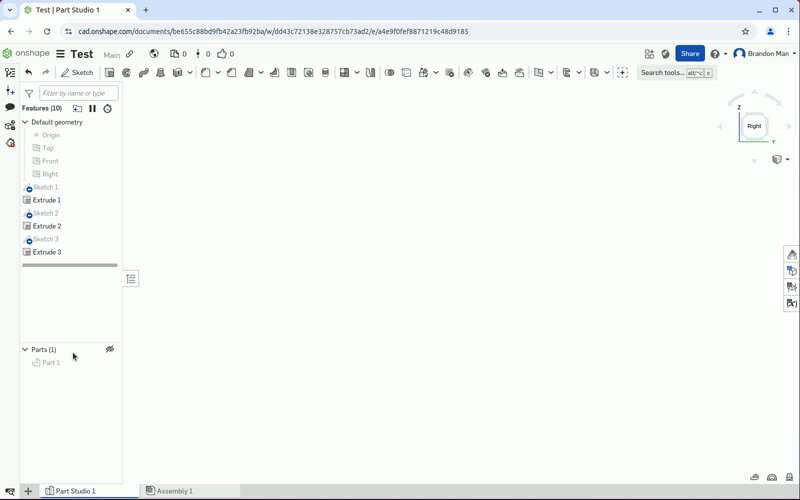
key_down(shift)
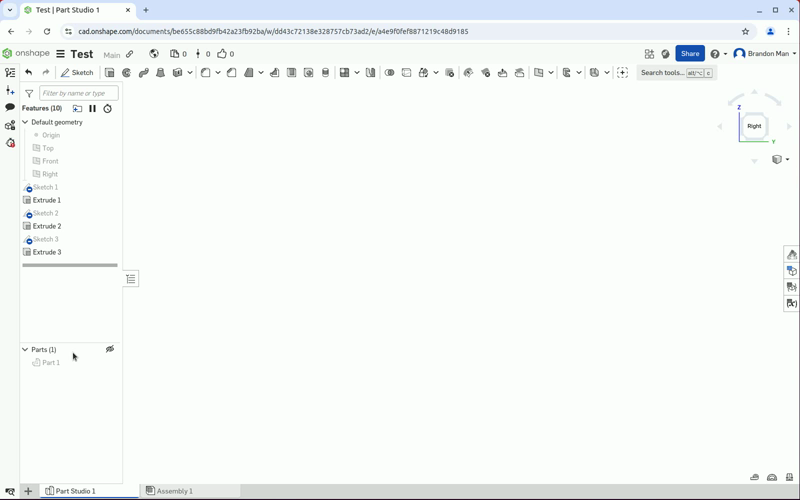
key(right)
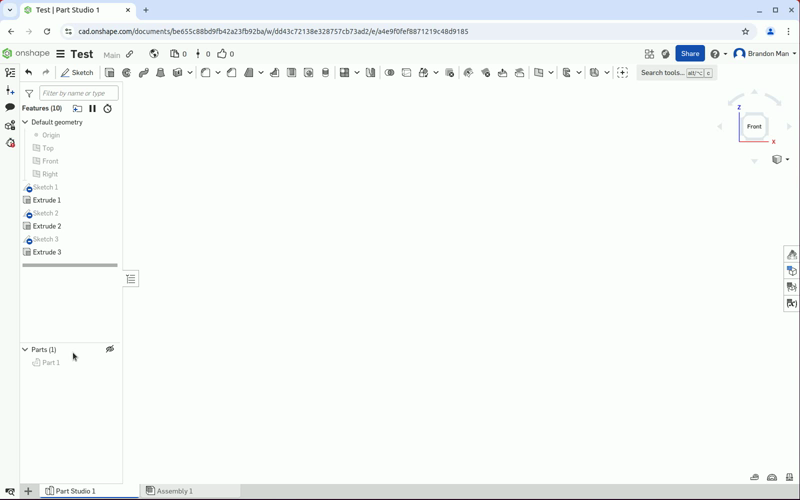
key_up(shift)
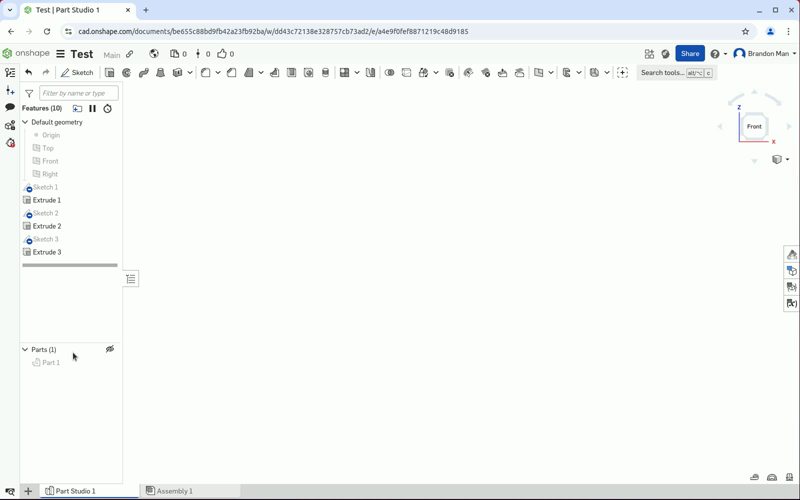
mouse_move(73, 352)
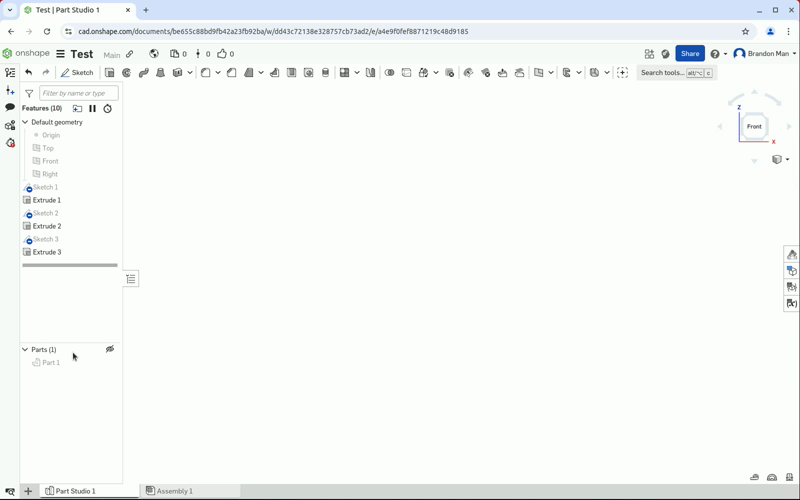
key(shift+y)
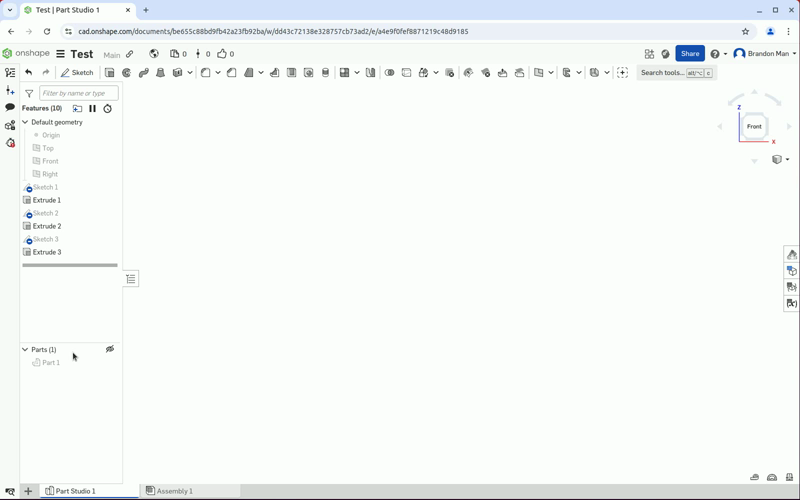
key(shift+s)
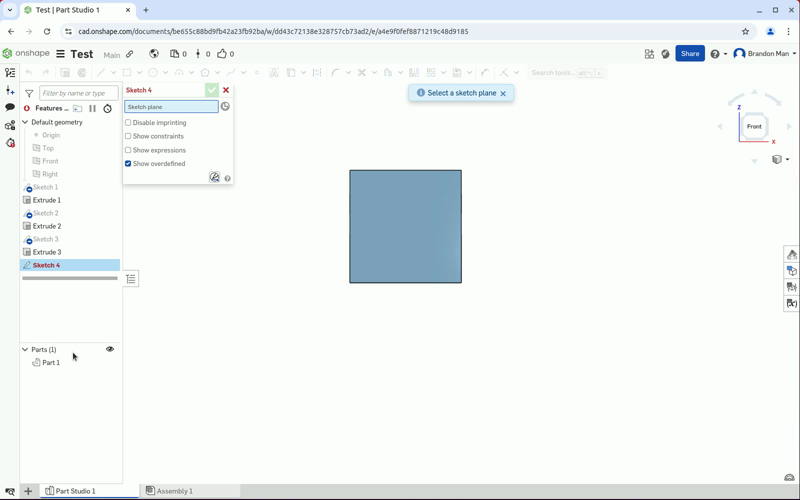
mouse_move(73, 163)
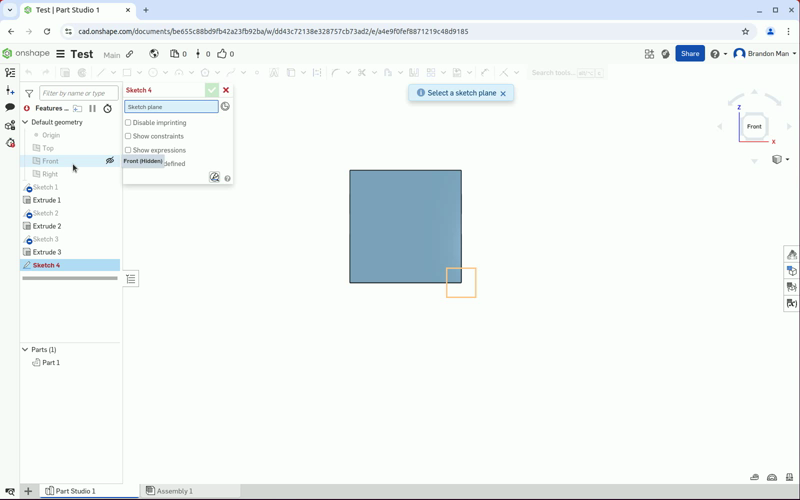
click(73, 163)
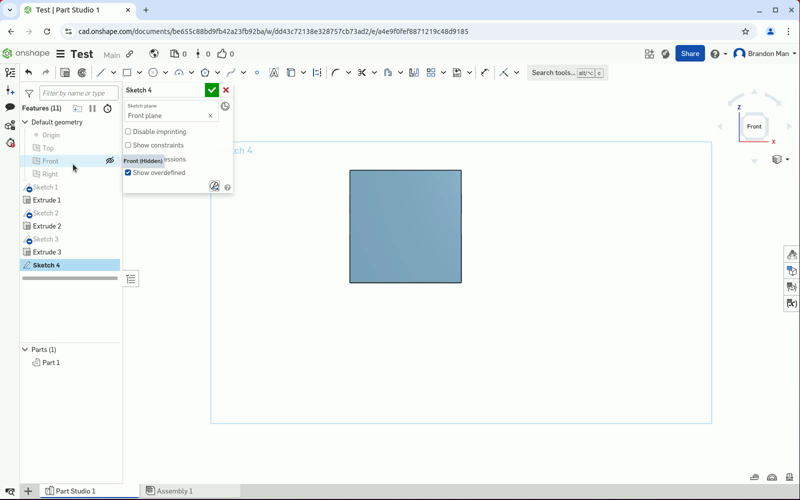
mouse_move(73, 352)
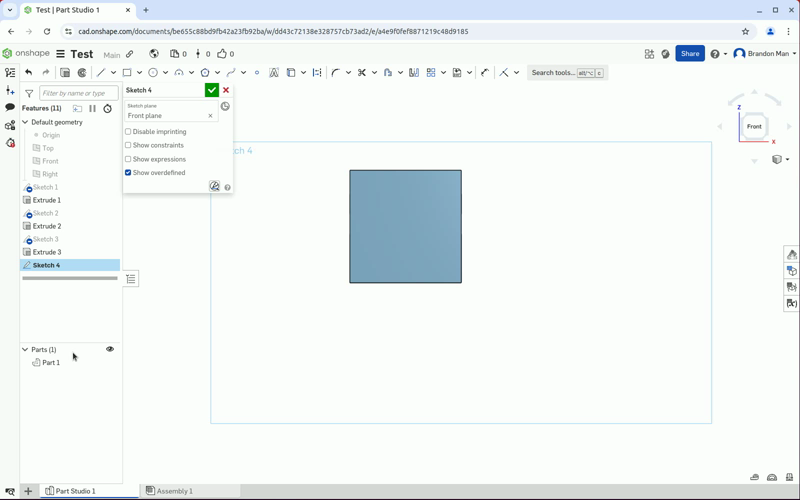
key(y)
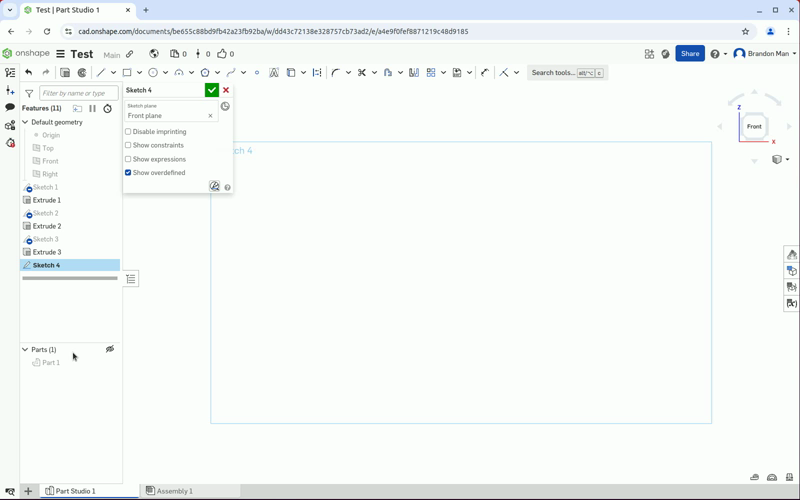
key(l)
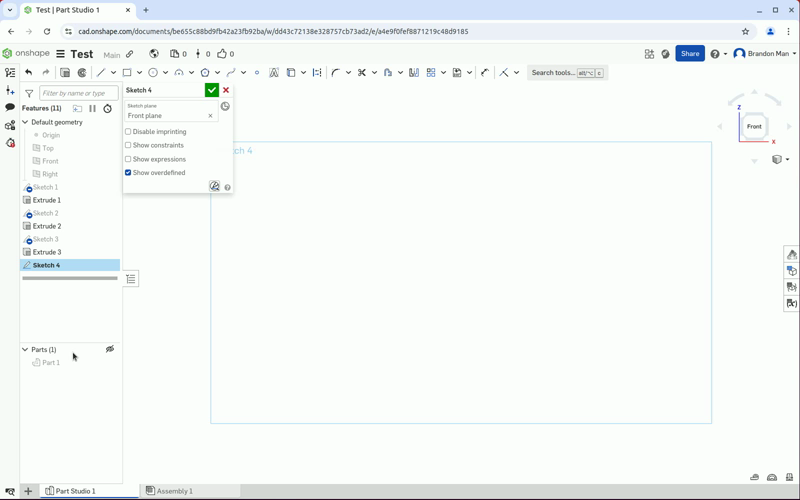
key_down(shift)
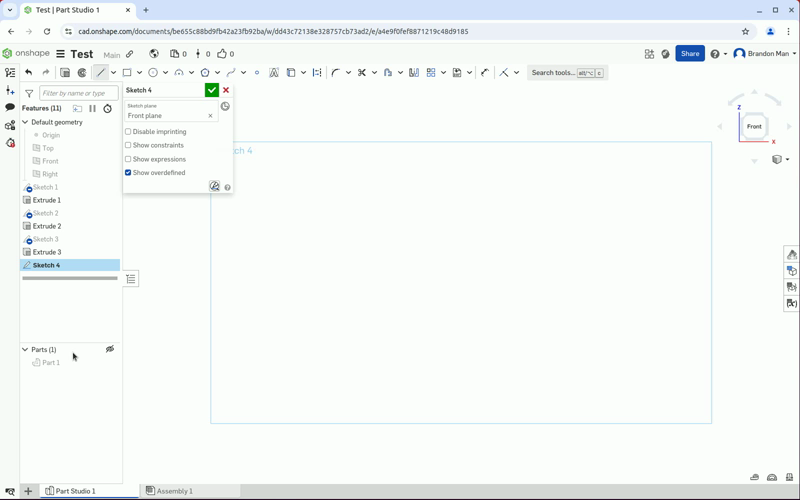
mouse_move(375, 170)
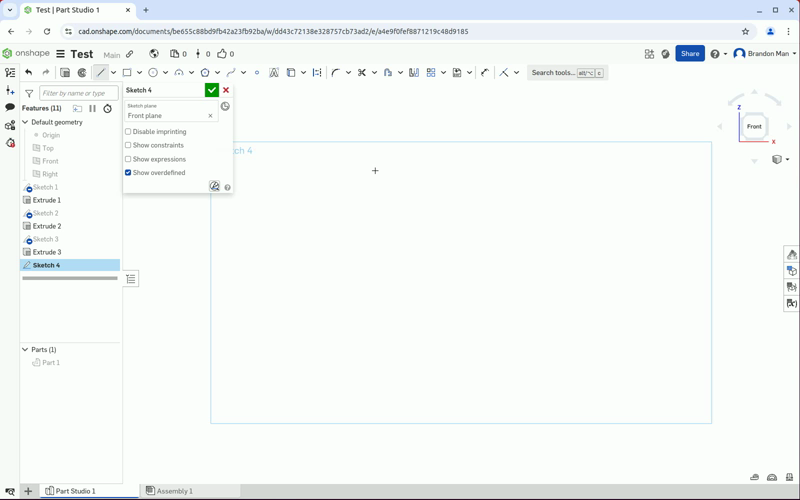
click(375, 170)
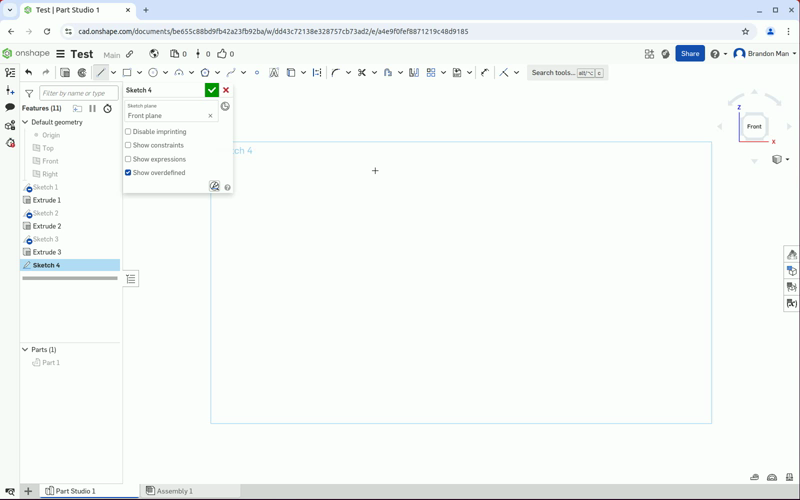
key_up(shift)
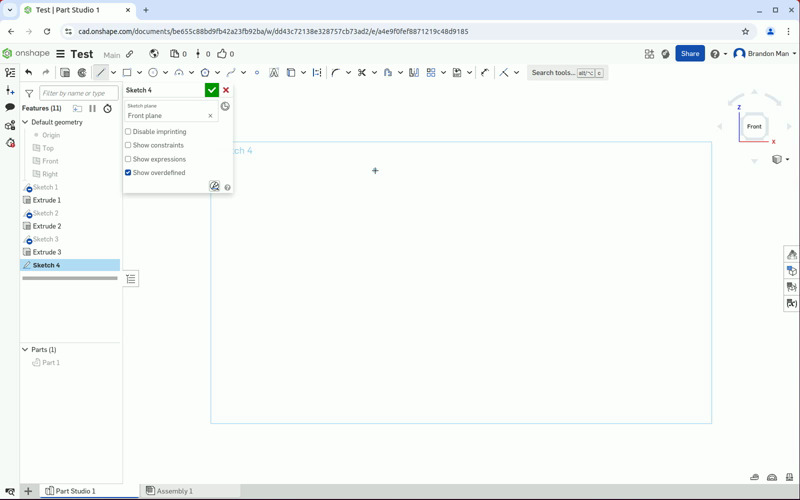
key_down(shift)
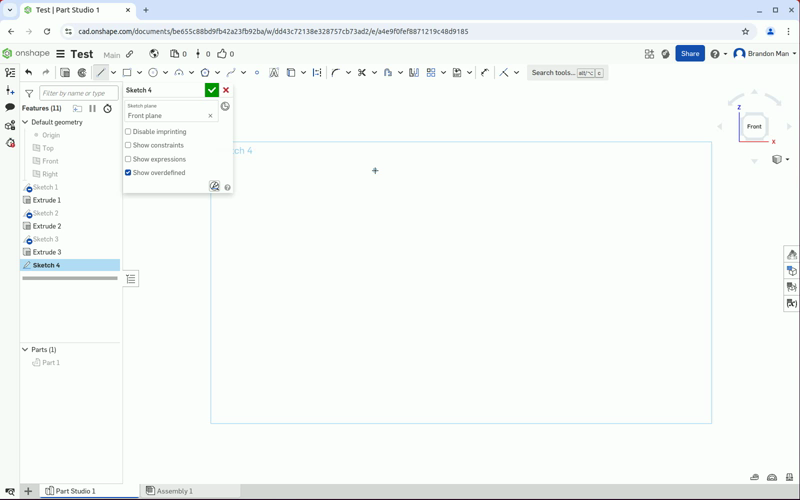
mouse_move(408, 264)
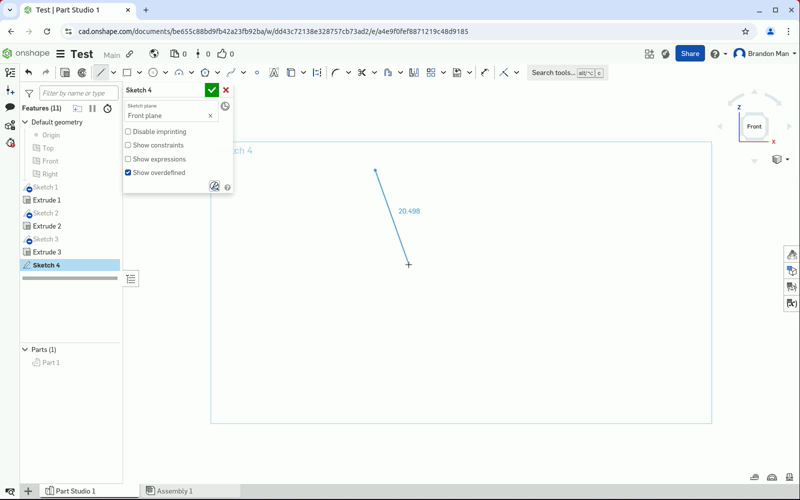
click(408, 264)
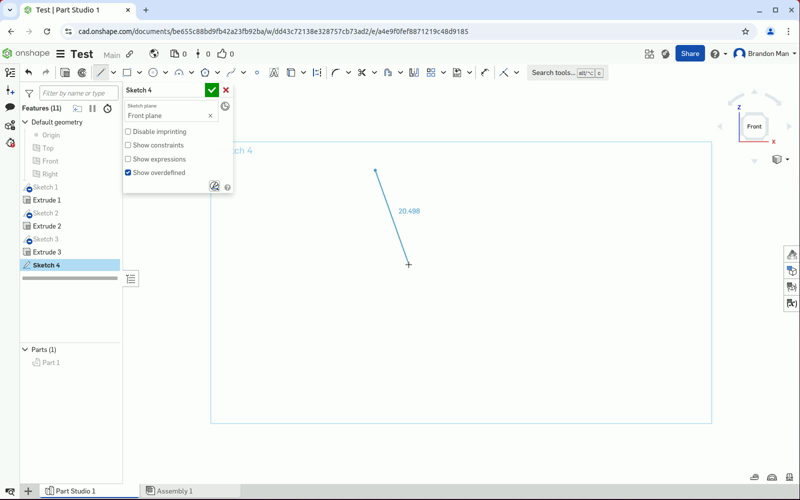
key_up(shift)
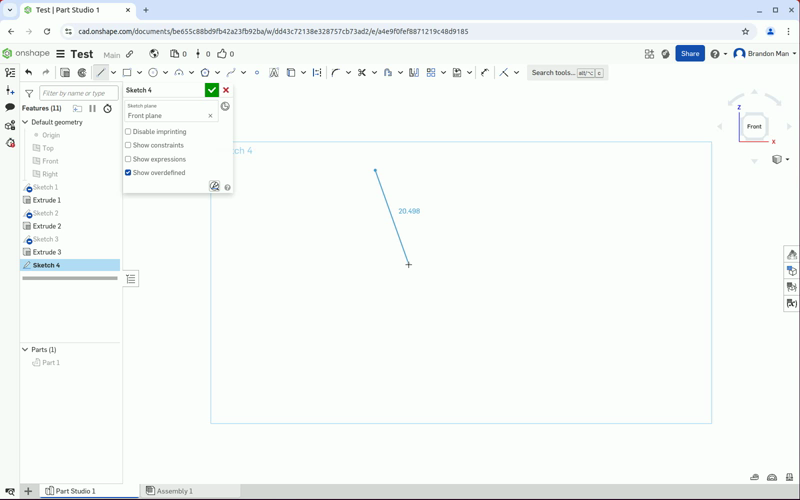
key_down(shift)
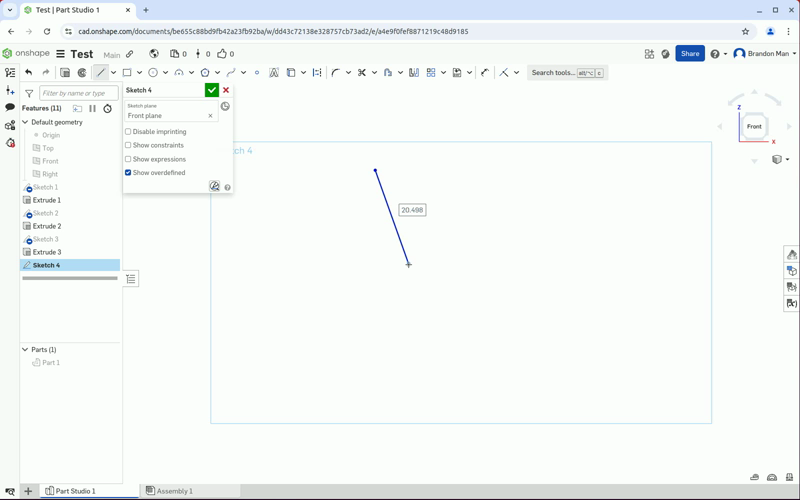
mouse_move(435, 170)
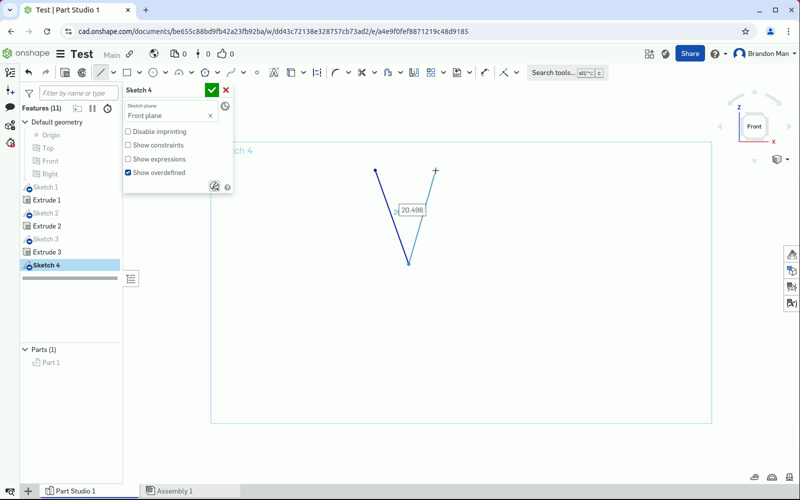
click(435, 170)
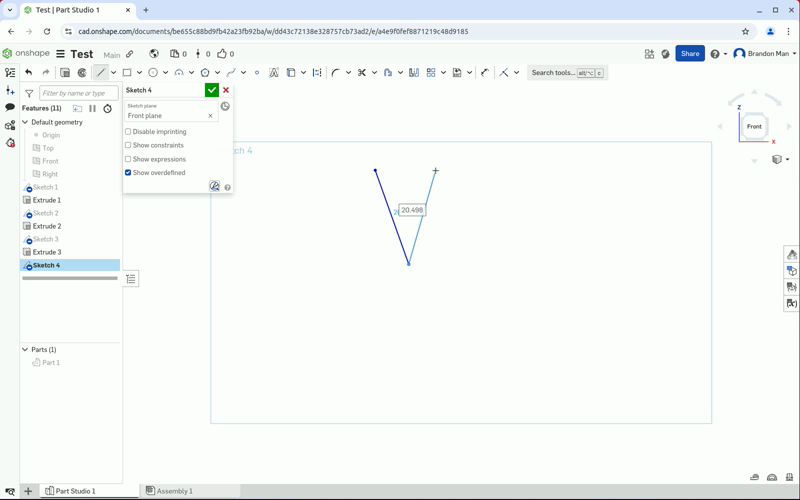
key_up(shift)
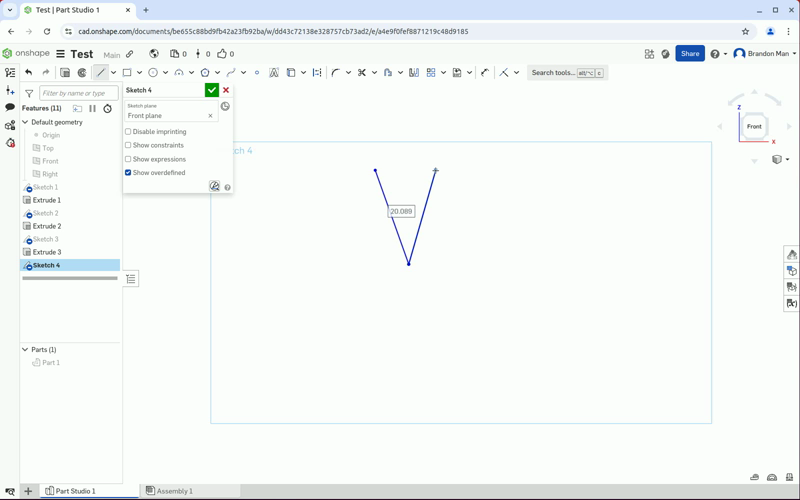
key_down(shift)
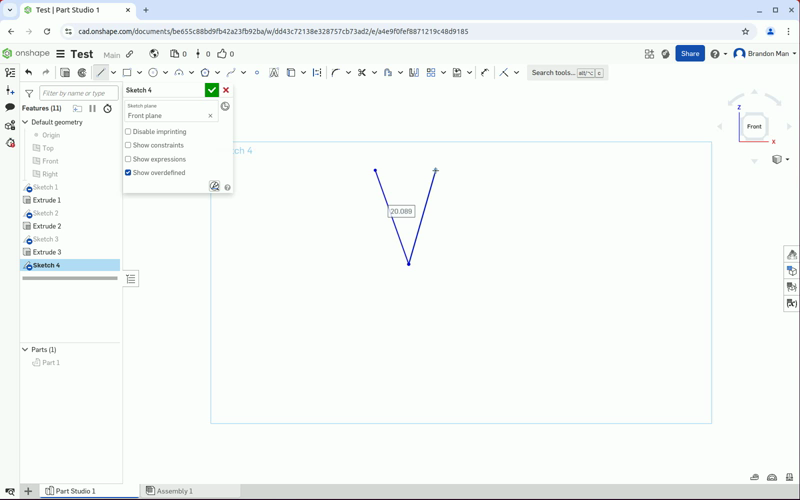
mouse_move(375, 170)
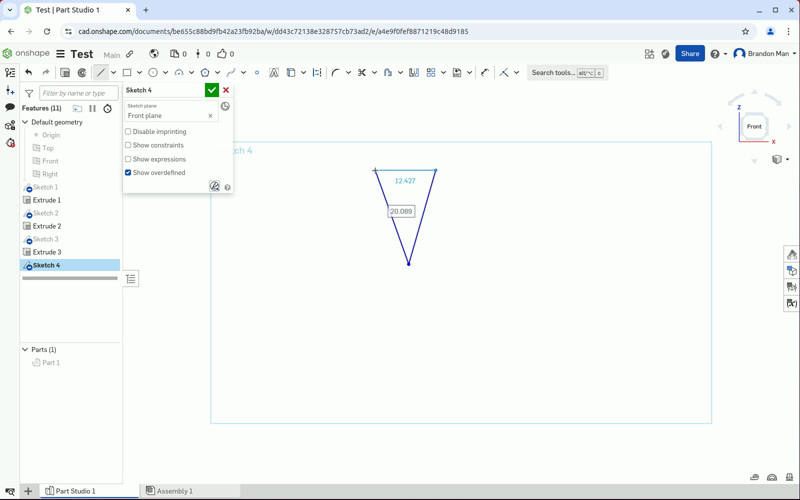
key_up(shift)
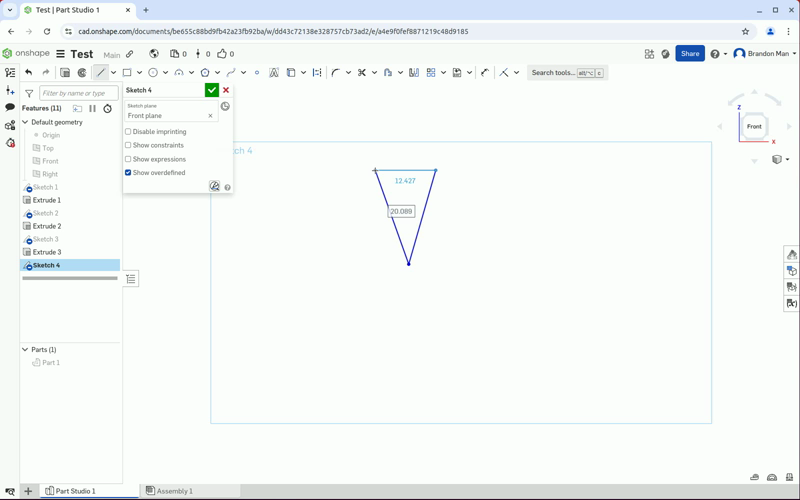
click(375, 170)
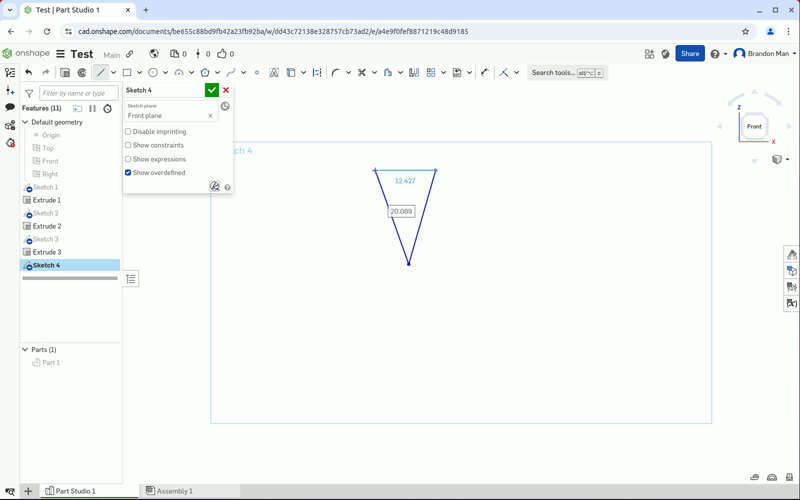
key(esc)
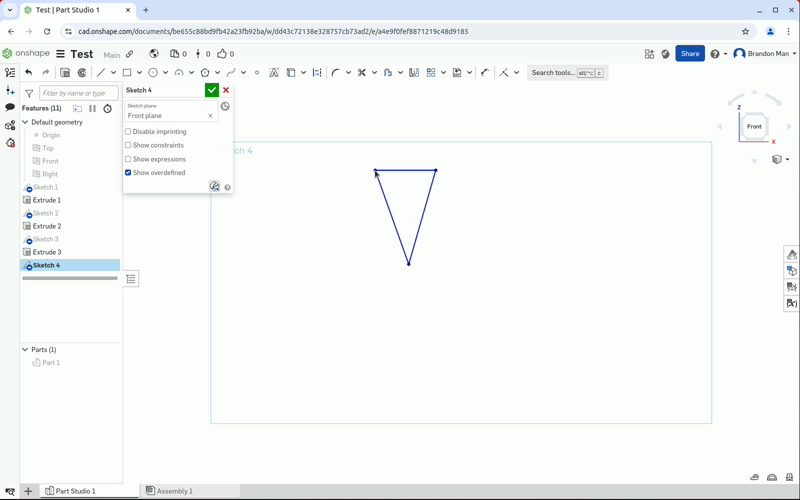
mouse_move(422, 179)
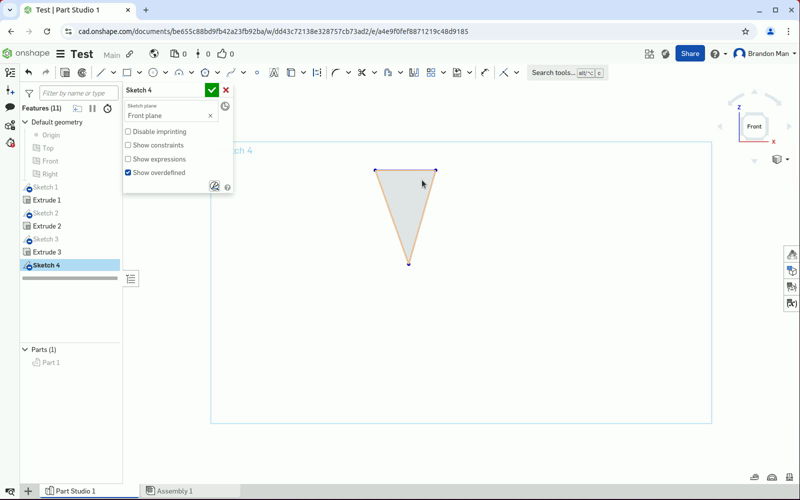
click(422, 179)
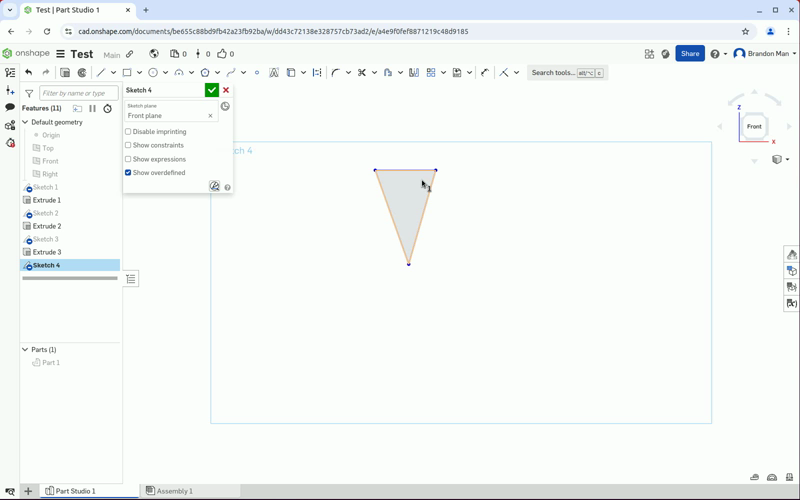
mouse_move(73, 352)
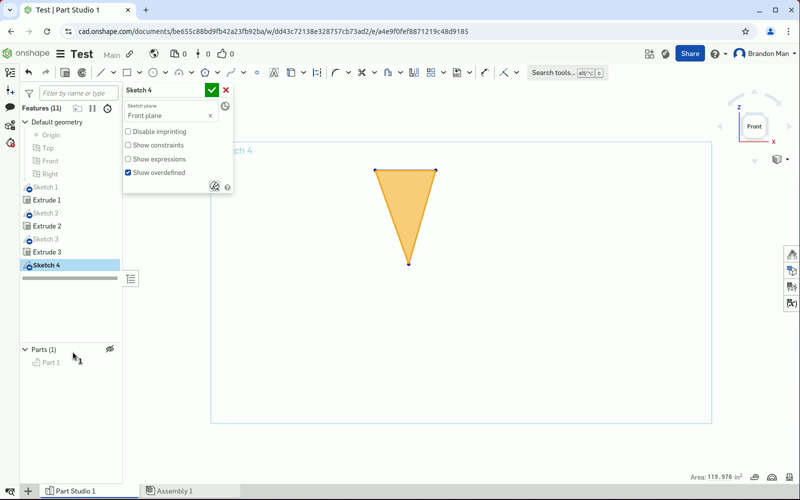
key(shift+y)
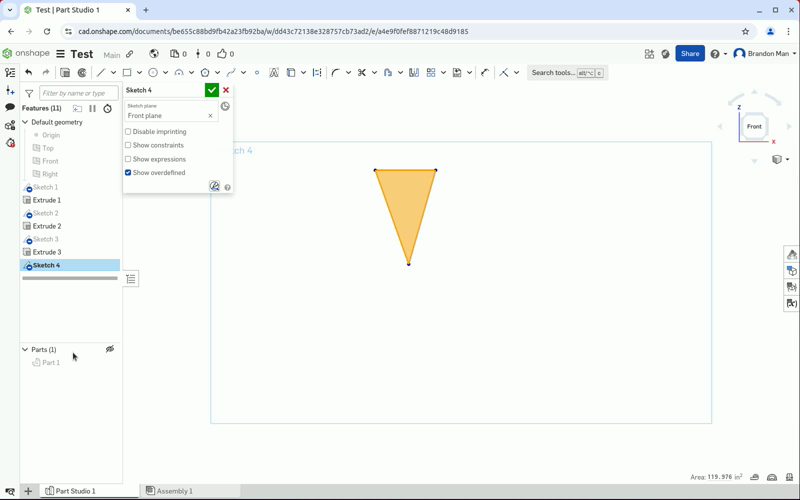
key(shift+e)
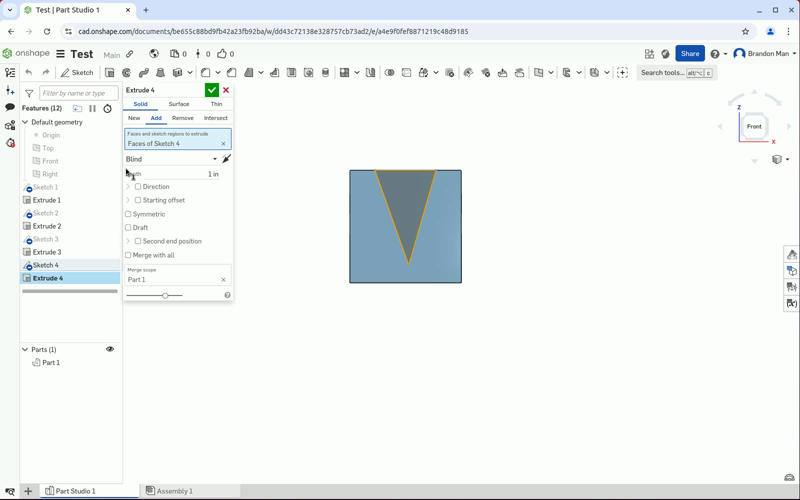
mouse_move(143, 106)
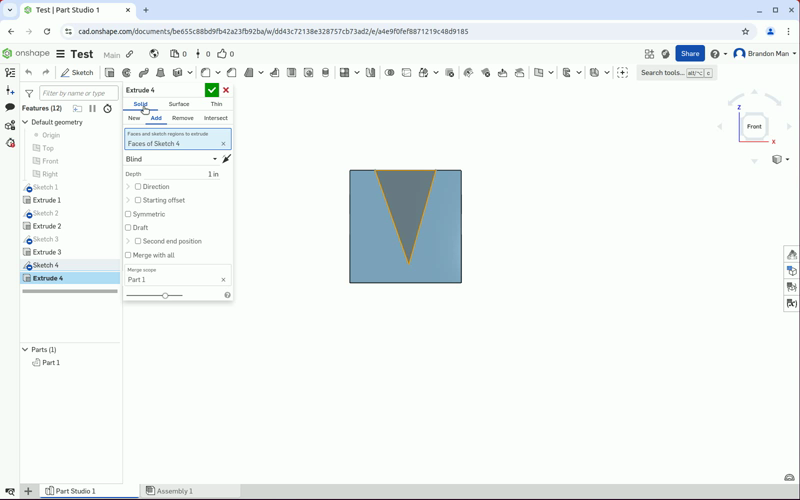
click(143, 106)
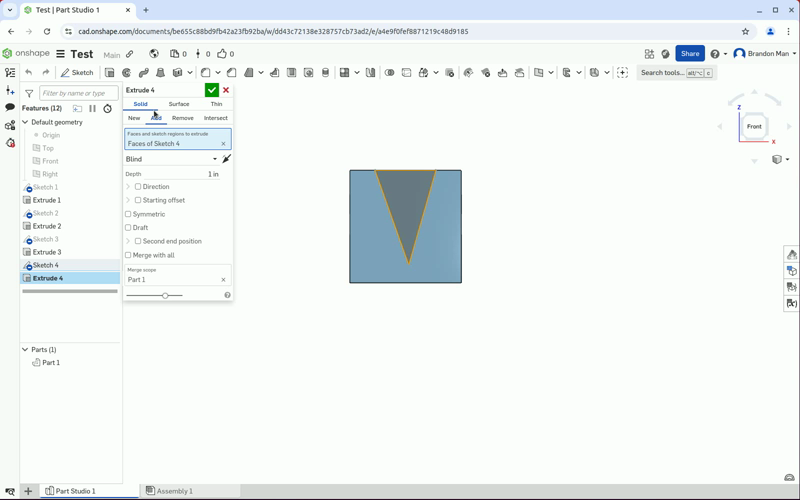
mouse_move(186, 120)
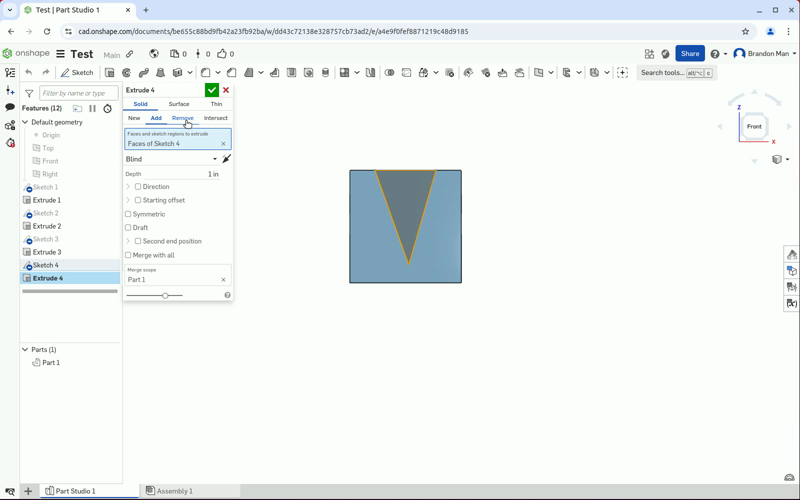
click(186, 120)
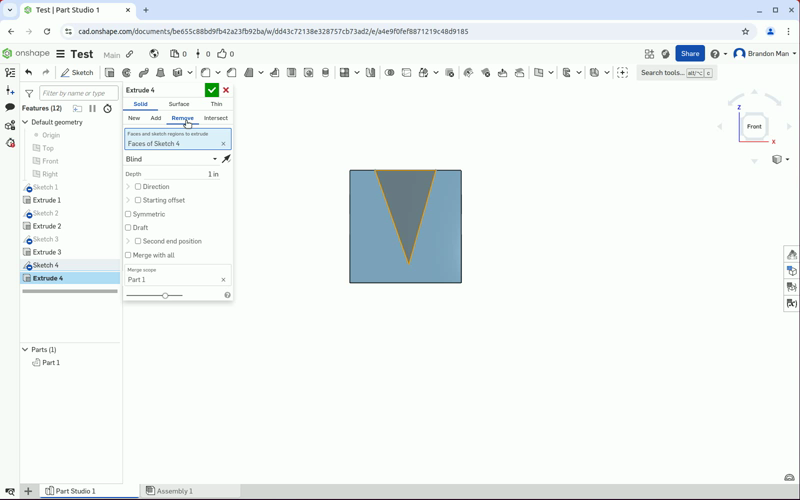
key(tab, 4)
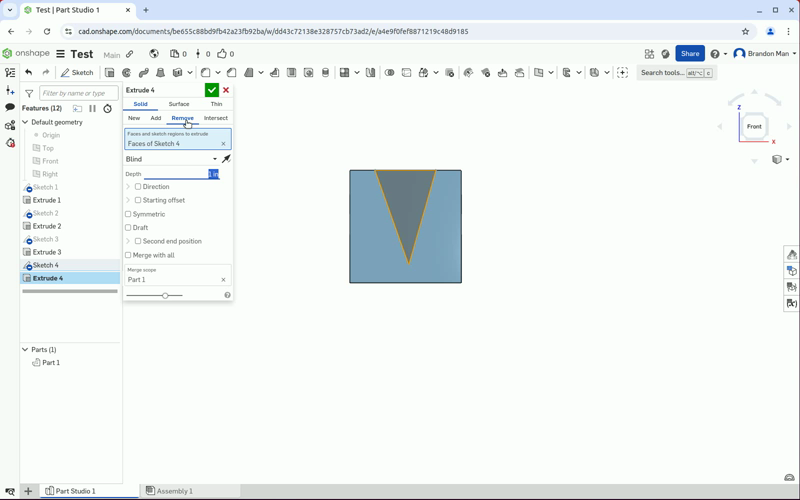
text(22.868)
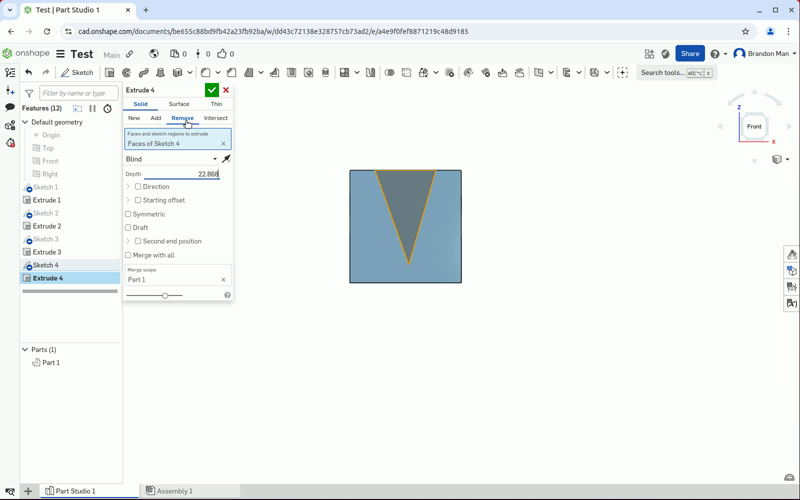
key(tab, 6)
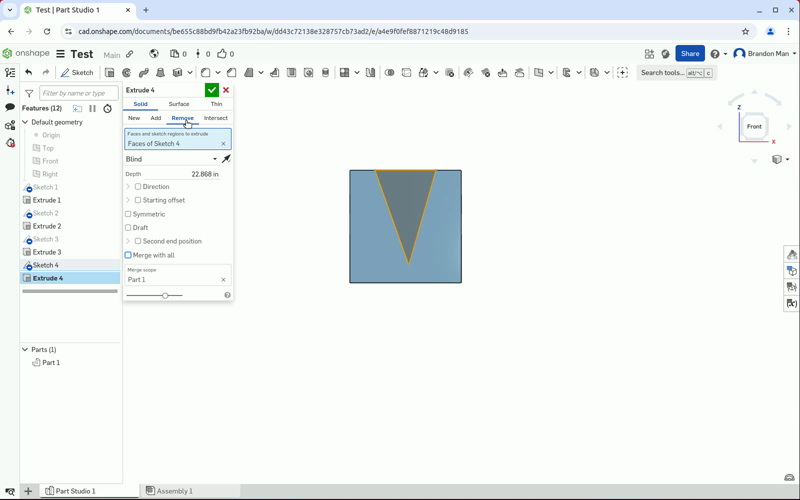
key(space)
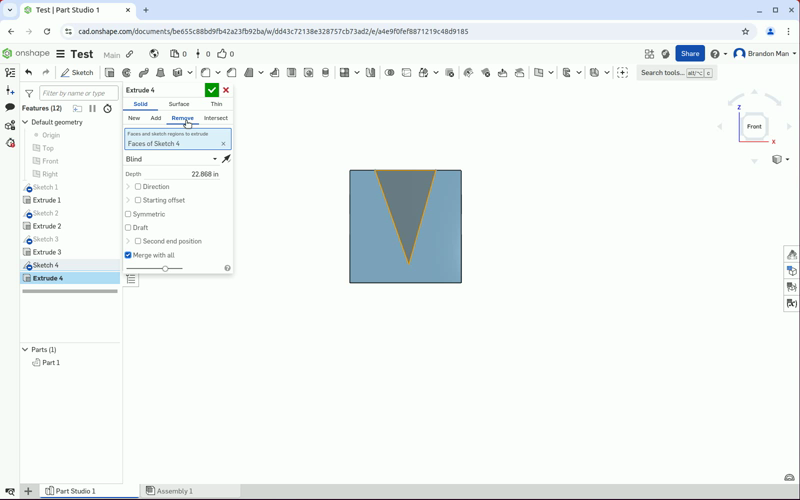
key(enter)
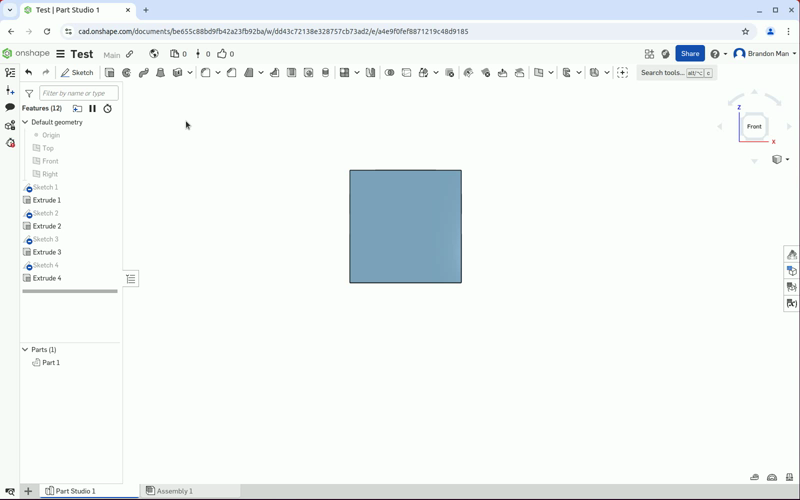
key(shift+h)
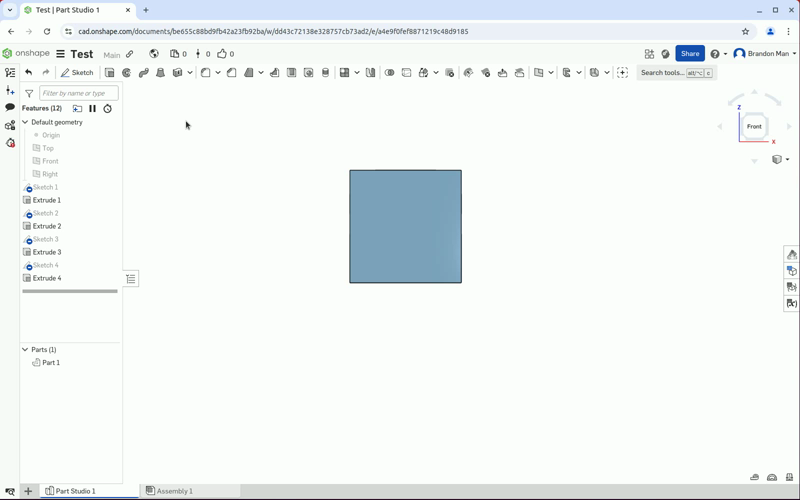
key(shift+h)
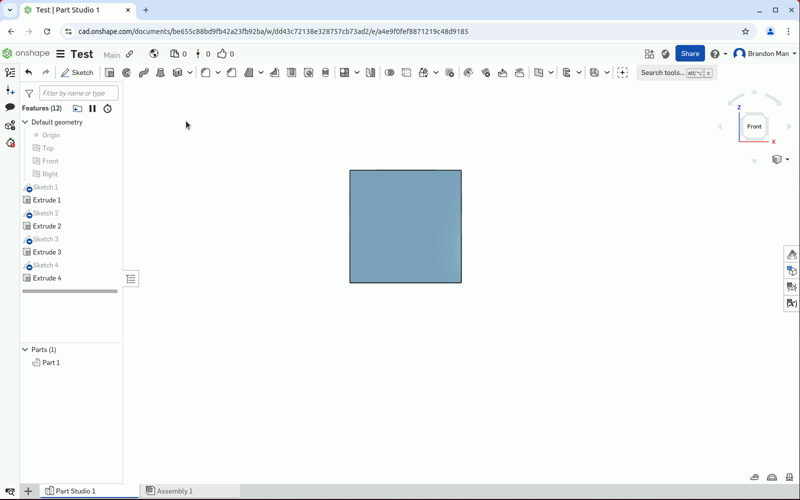
mouse_move(73, 189)
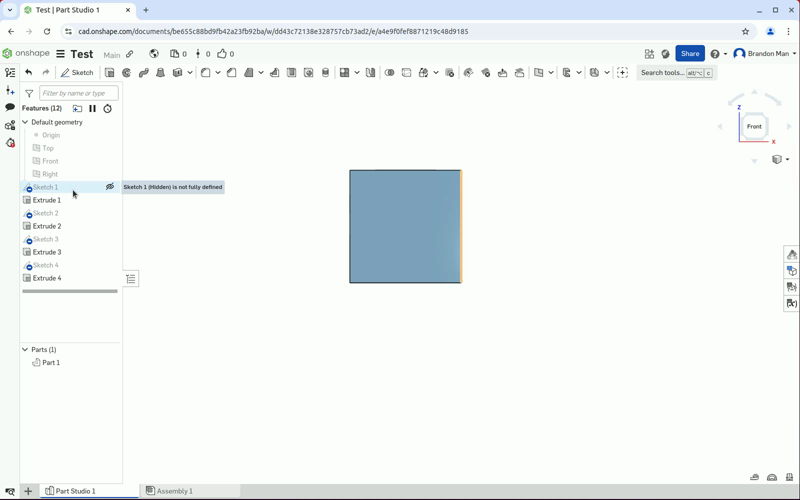
click(73, 189)
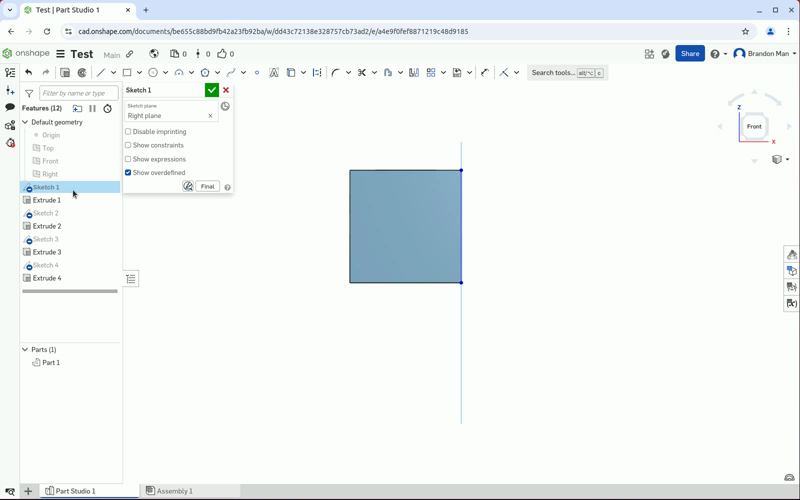
mouse_move(229, 92)
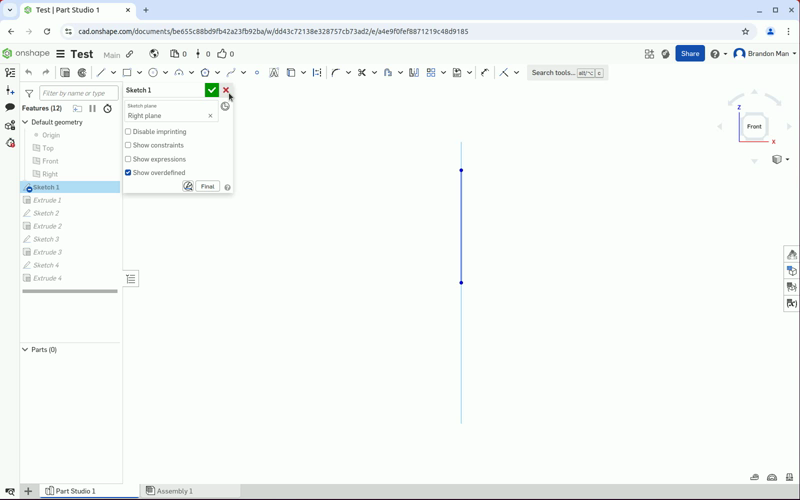
click(229, 92)
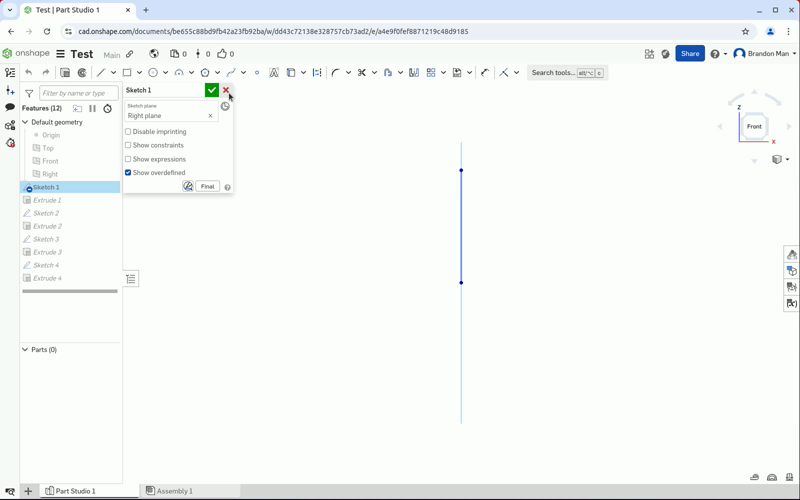
key(shift+s)
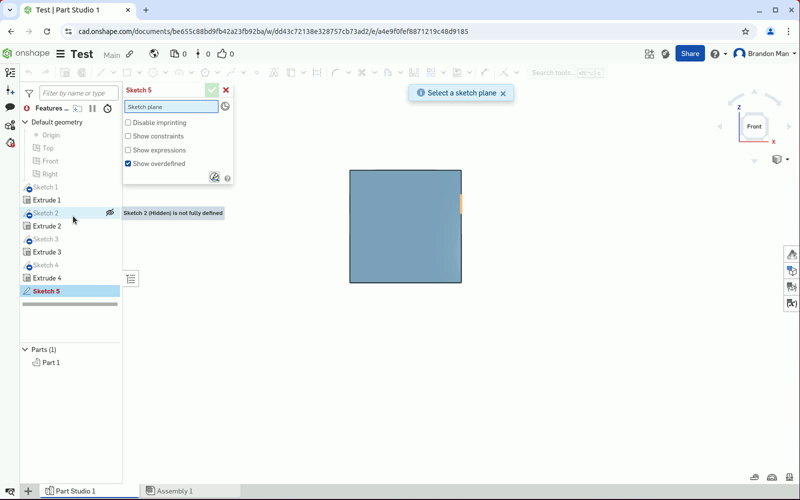
scroll(3)
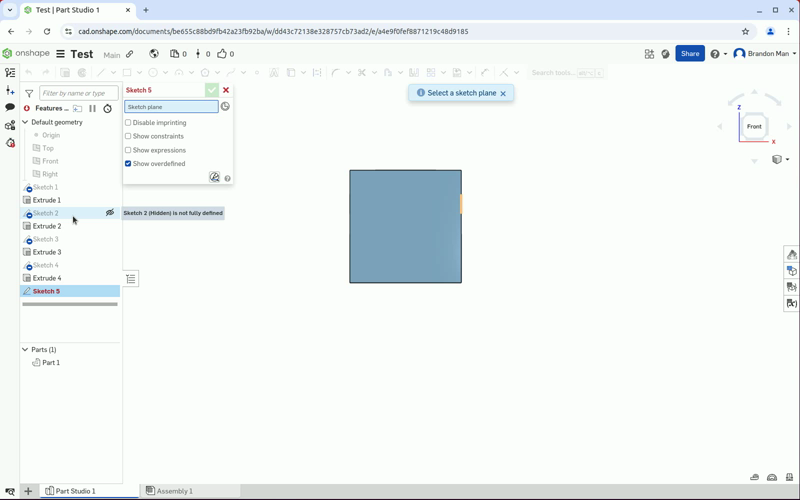
mouse_move(73, 163)
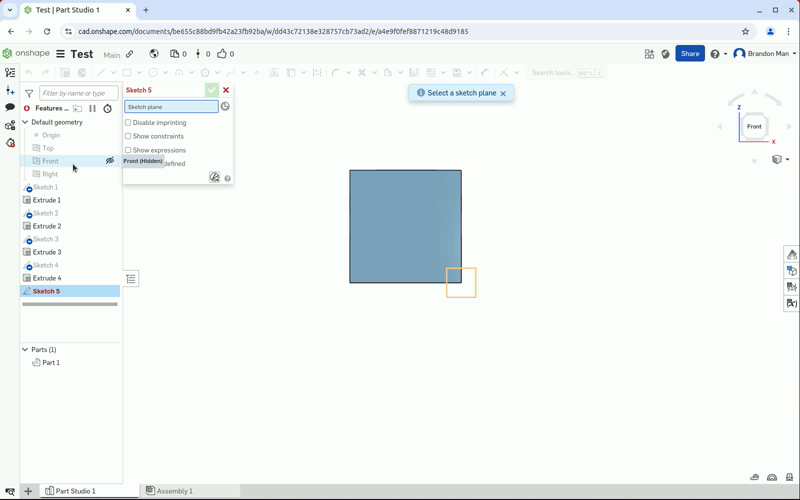
click(73, 163)
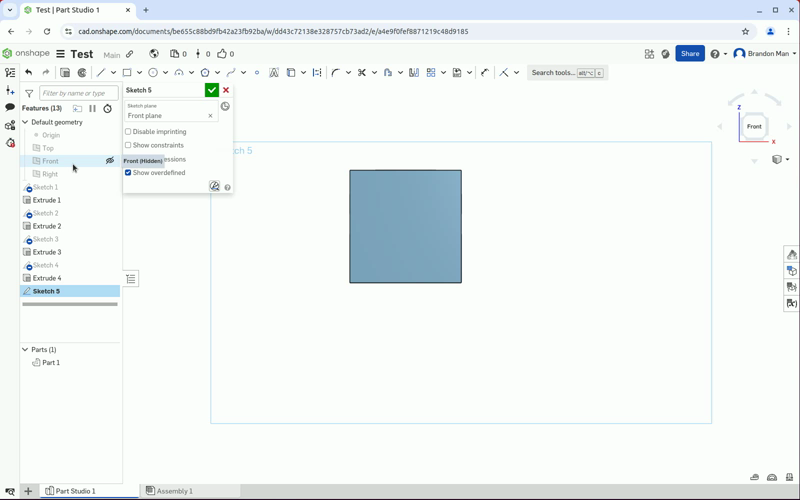
mouse_move(73, 352)
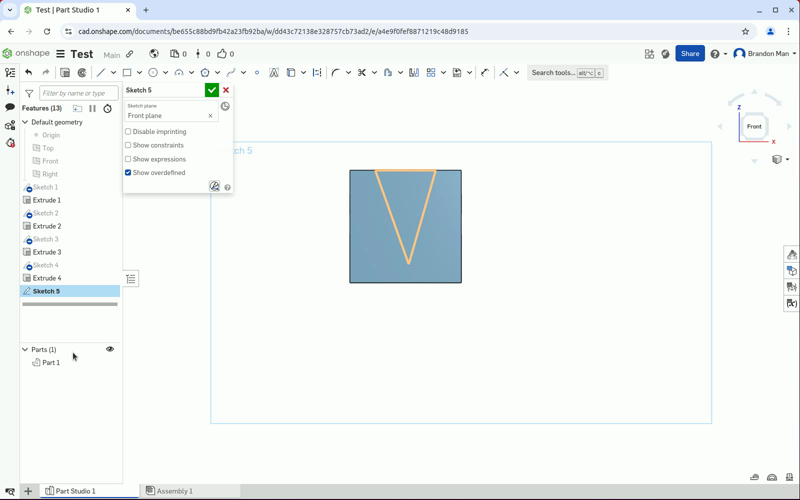
key(y)
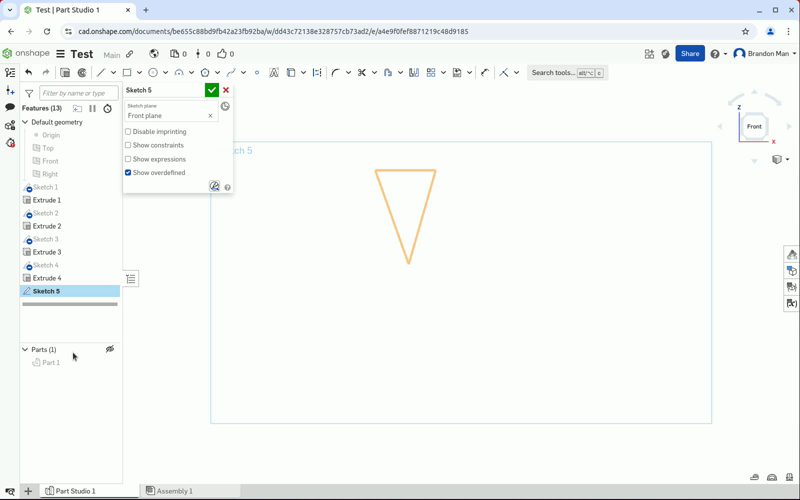
key(l)
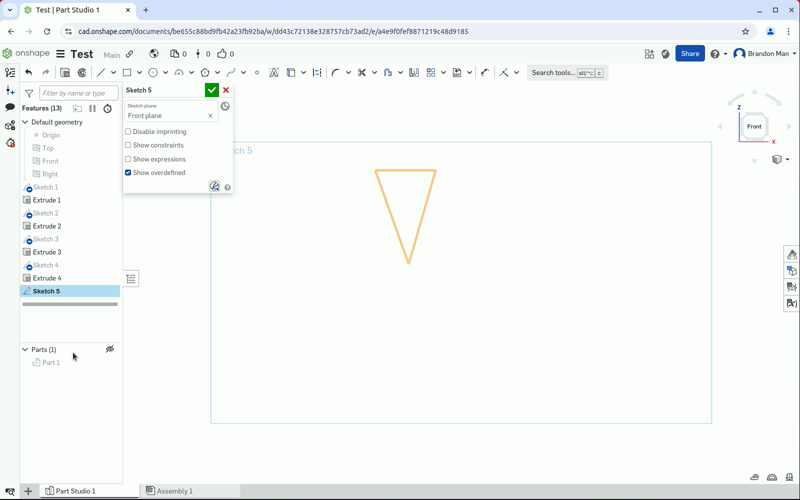
key_down(shift)
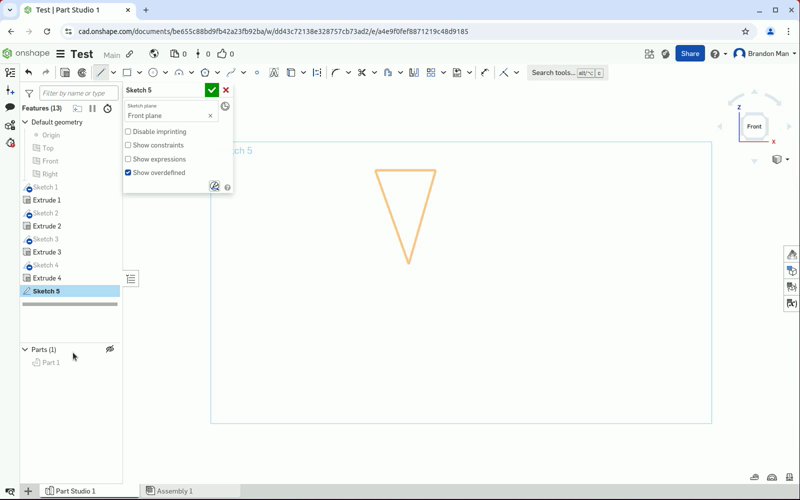
mouse_move(349, 282)
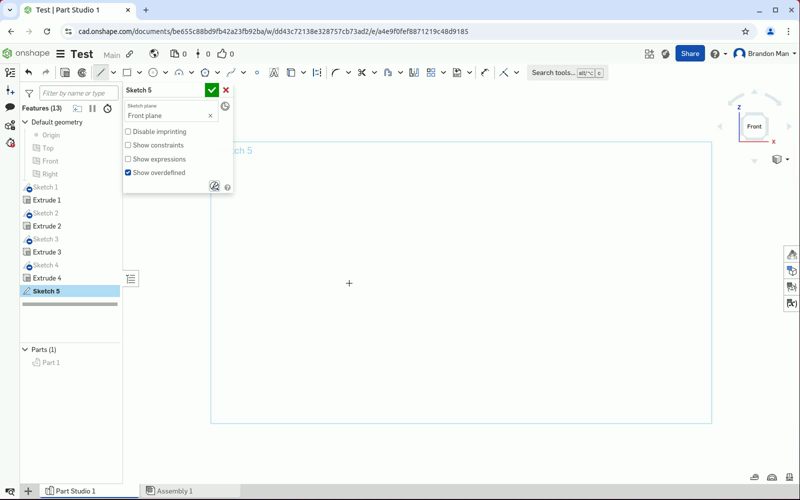
click(349, 282)
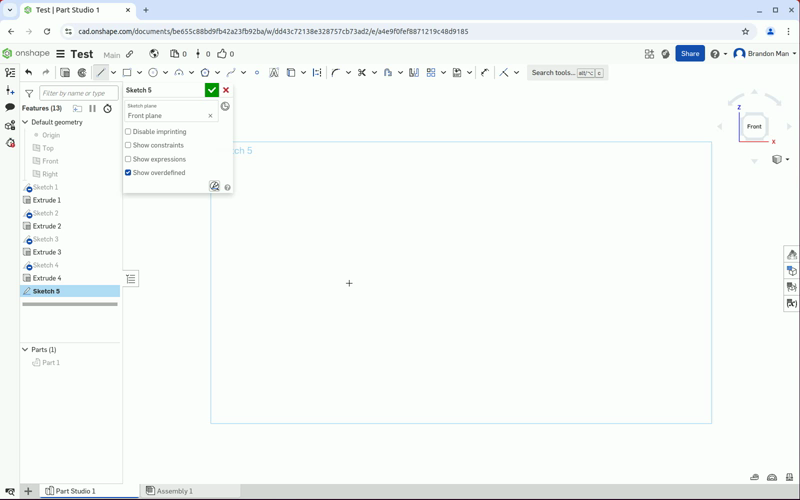
key_up(shift)
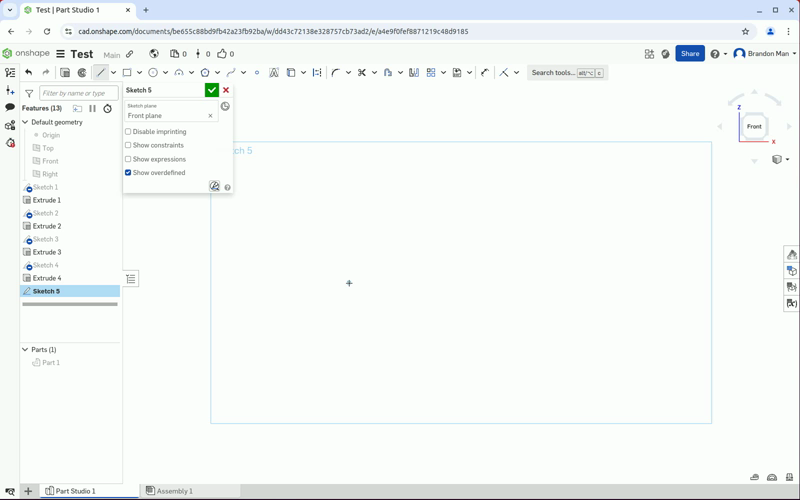
key_down(shift)
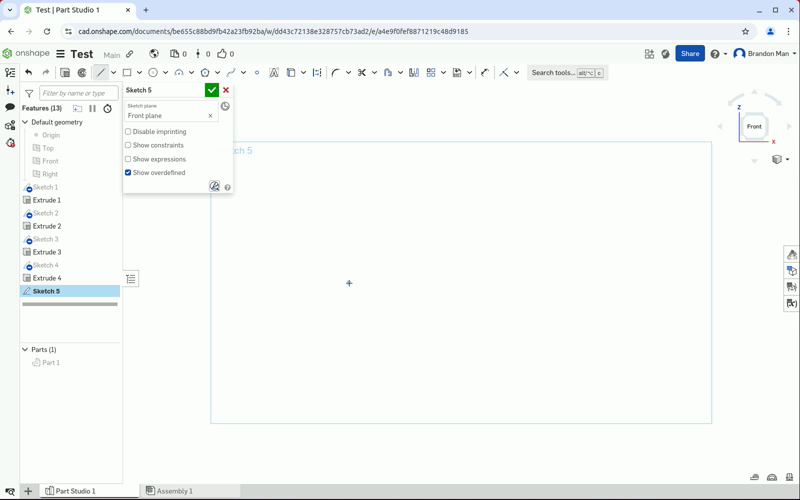
mouse_move(379, 282)
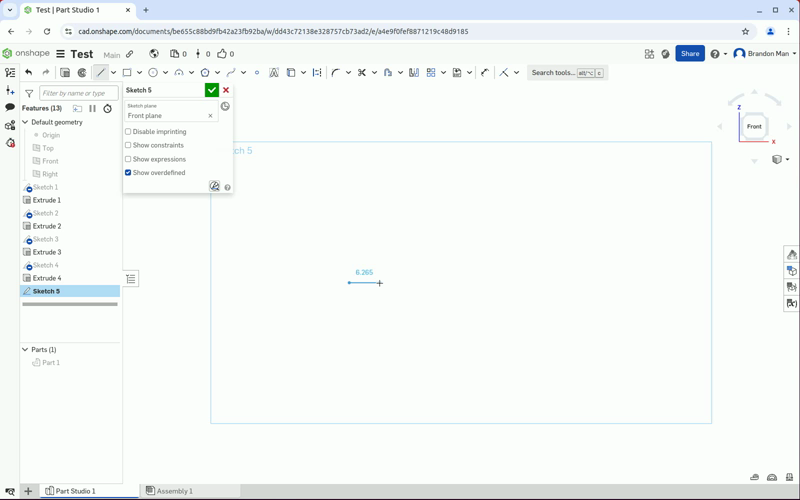
mouse_move(382, 282)
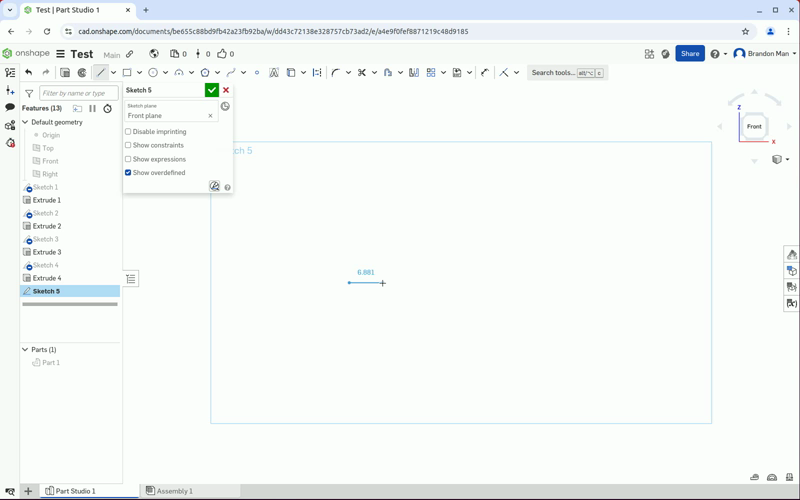
click(382, 282)
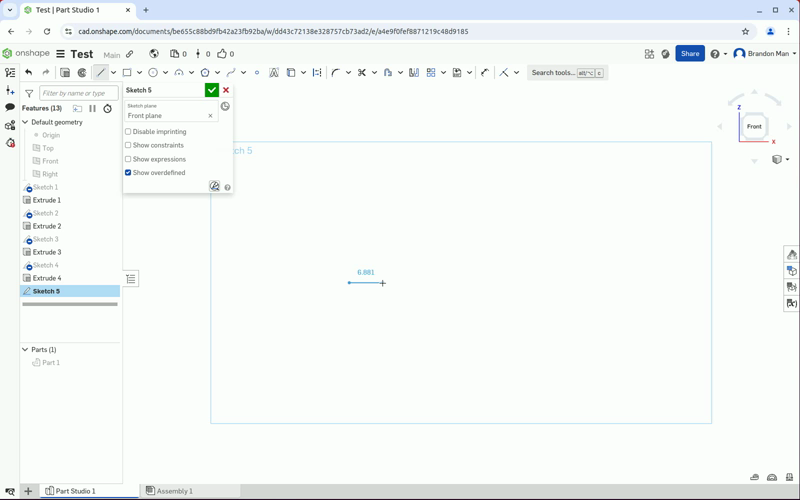
key_up(shift)
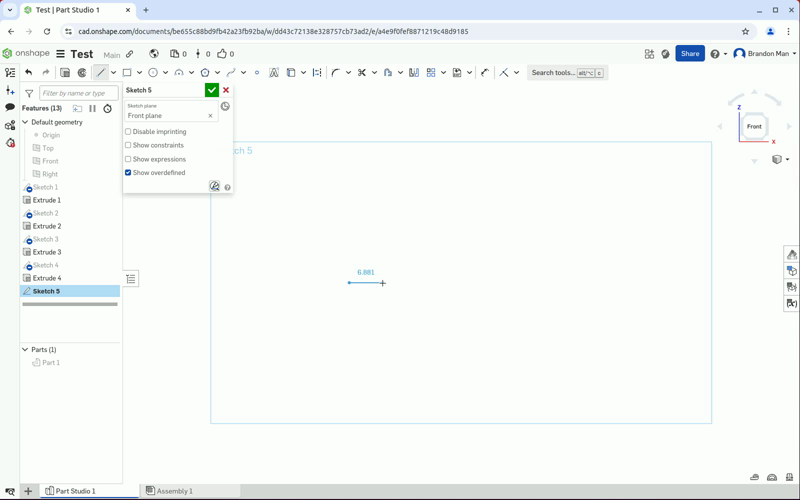
key_down(shift)
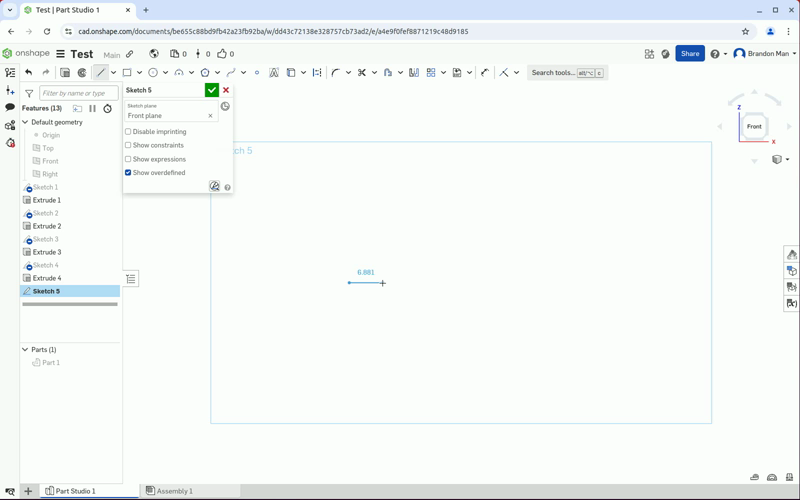
mouse_move(349, 170)
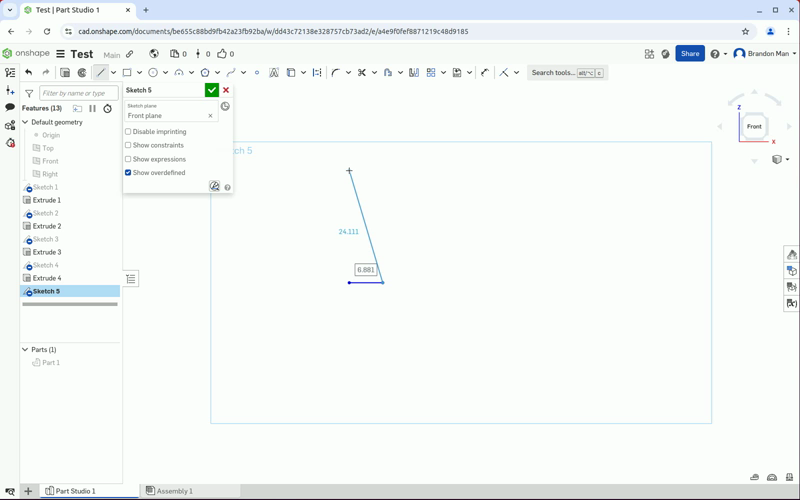
click(349, 170)
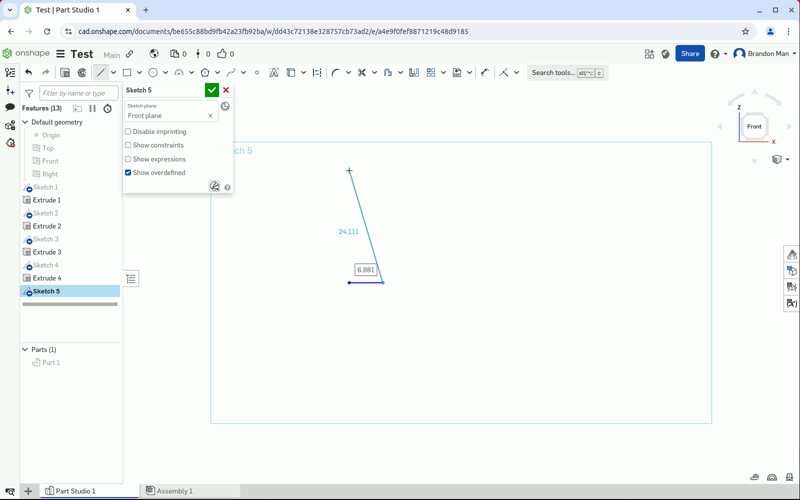
key_up(shift)
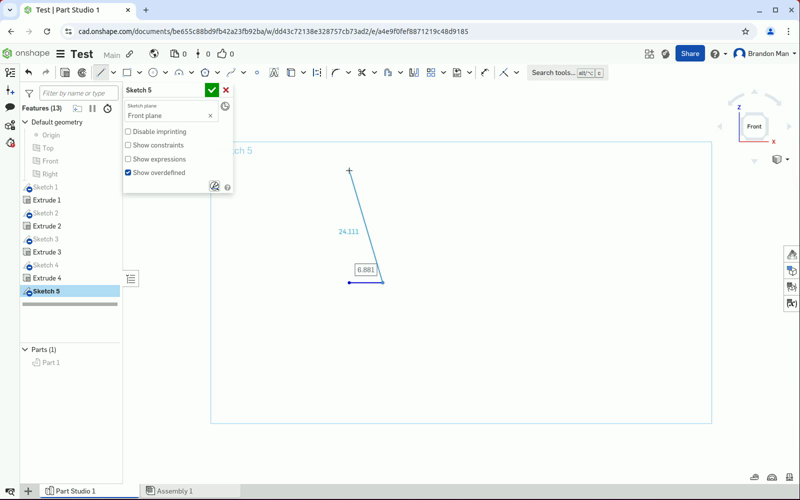
key_down(shift)
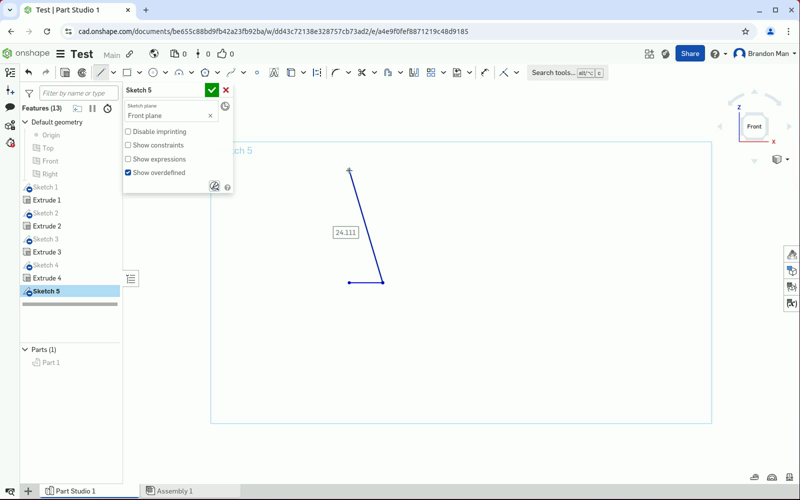
mouse_move(349, 282)
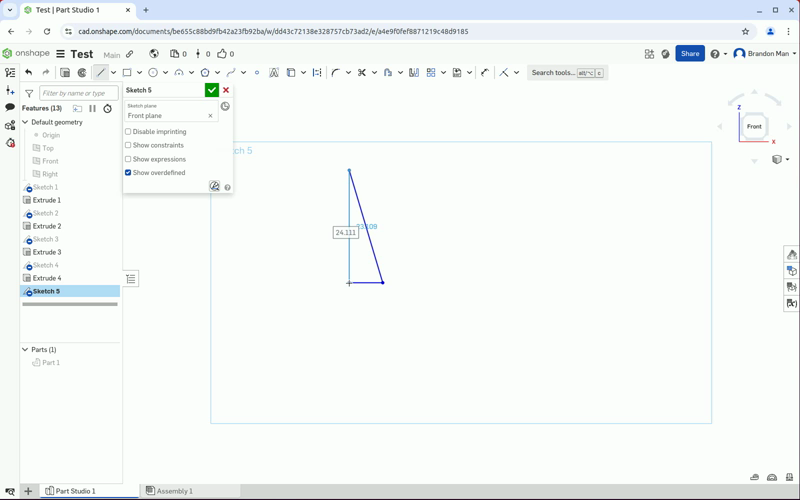
key_up(shift)
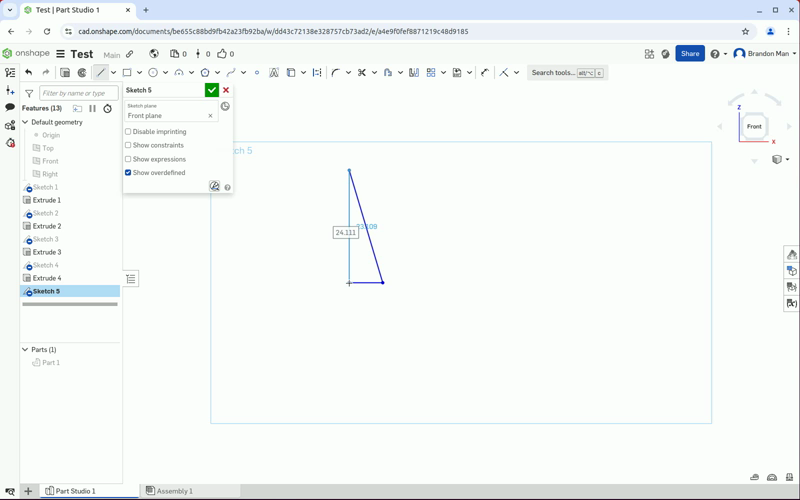
click(349, 282)
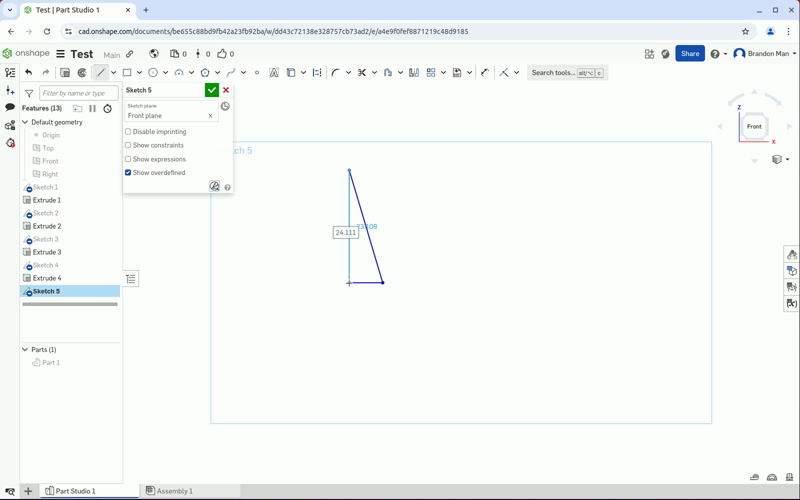
key(esc)
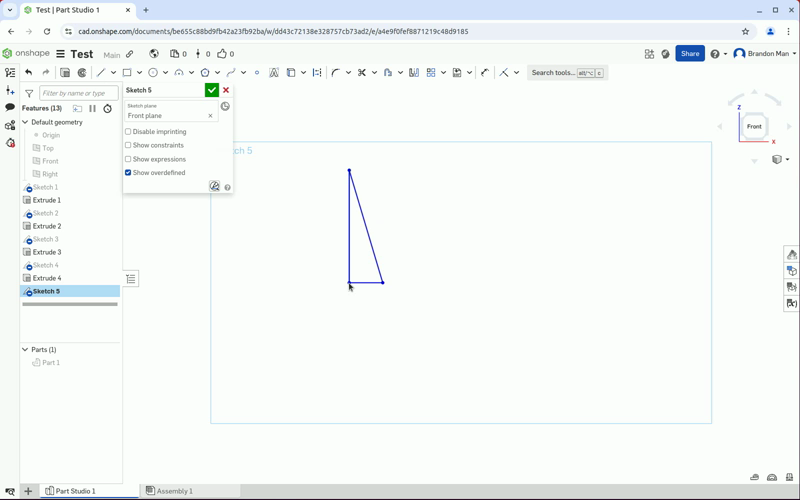
mouse_move(359, 264)
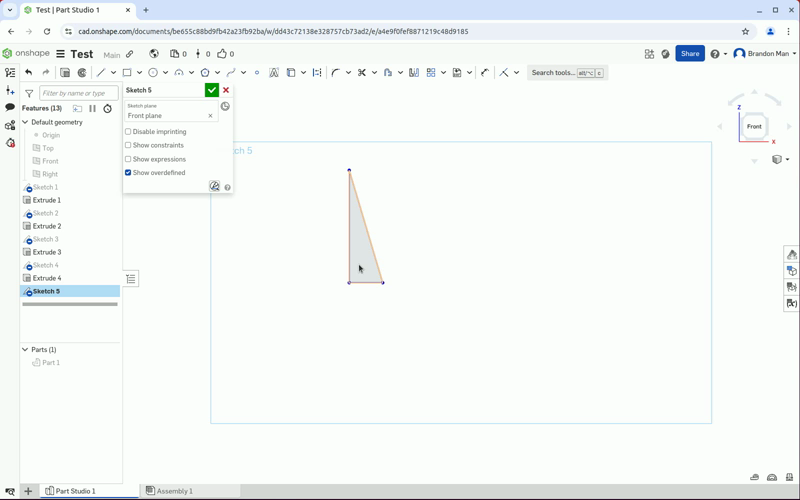
click(359, 264)
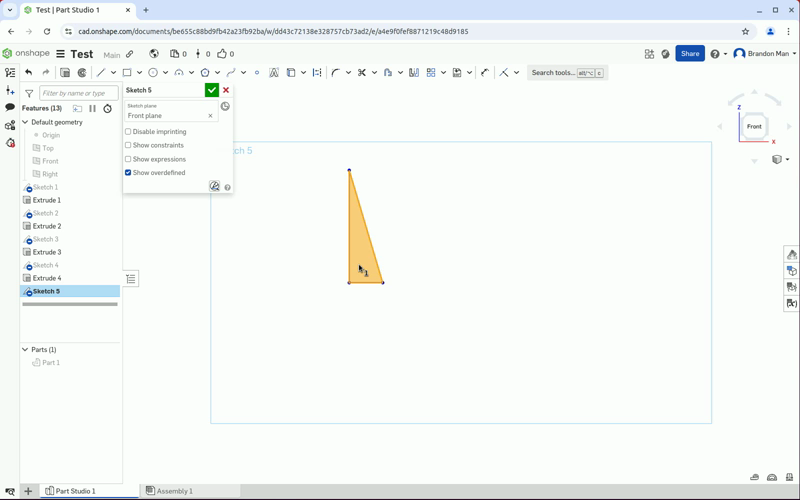
mouse_move(73, 352)
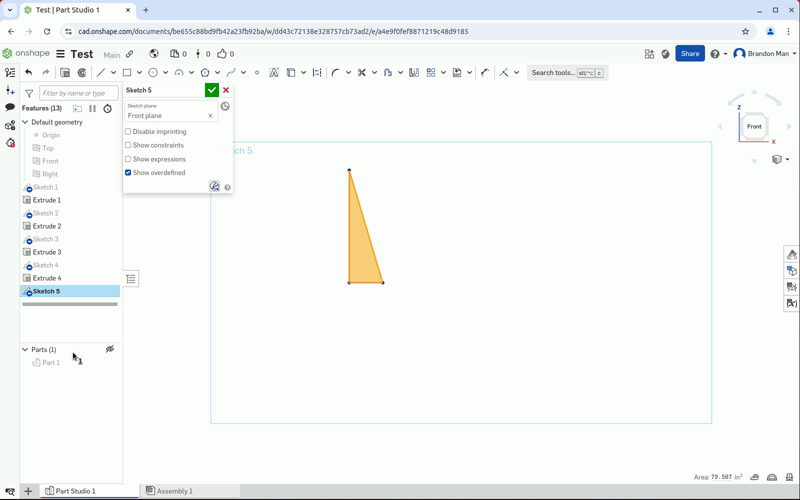
key(shift+y)
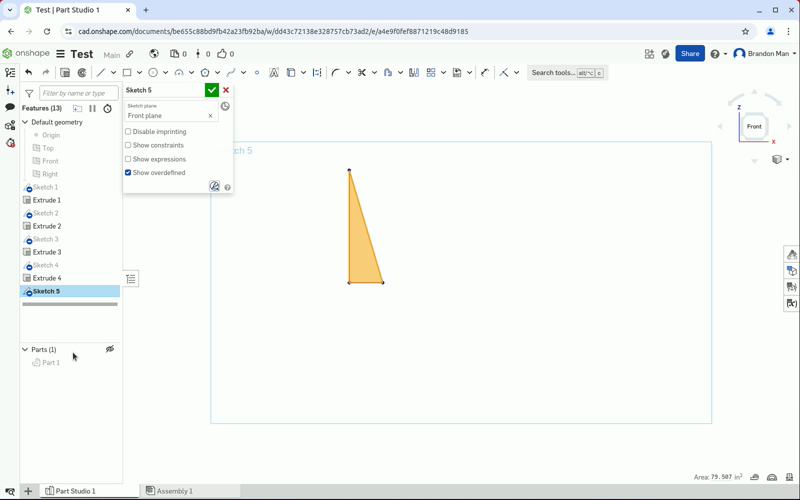
key(shift+e)
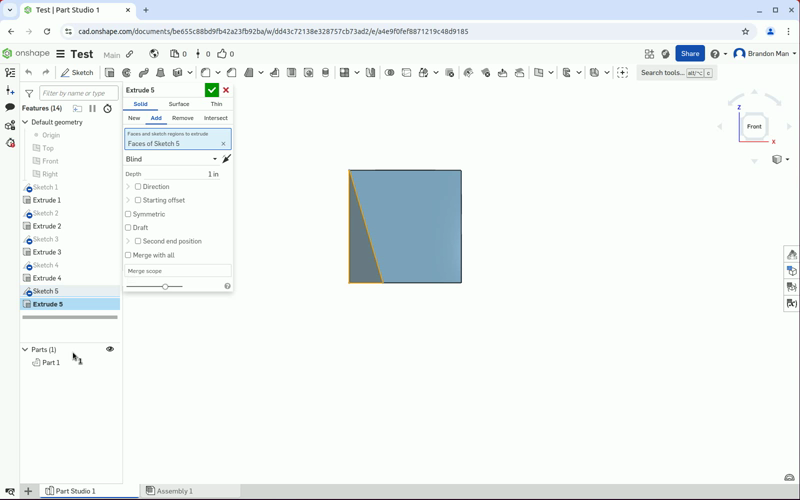
mouse_move(143, 106)
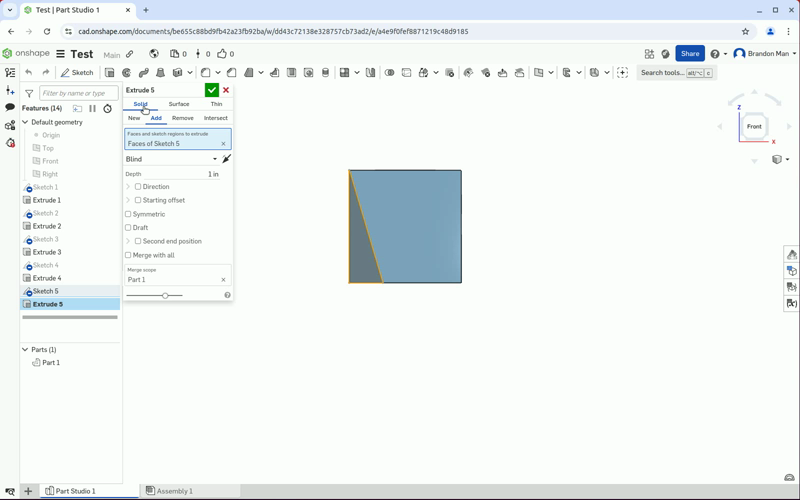
click(143, 106)
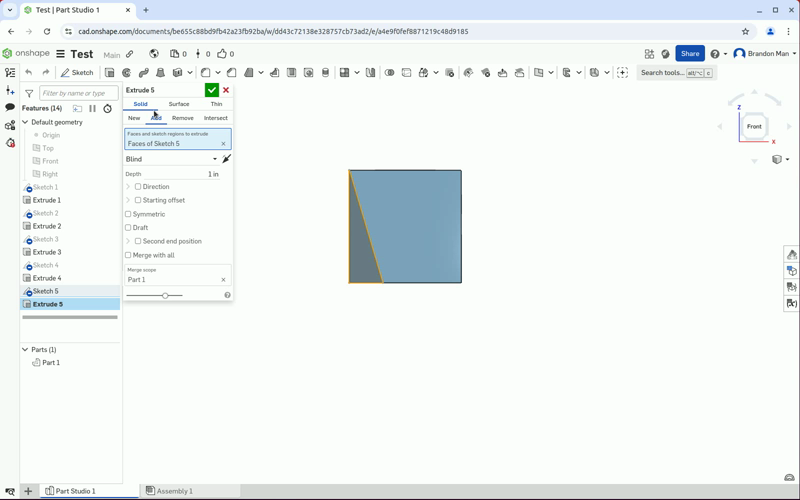
mouse_move(186, 120)
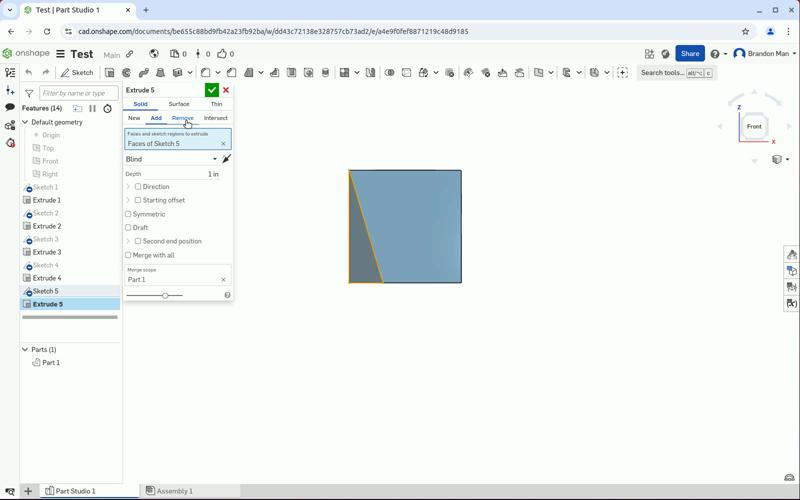
click(186, 120)
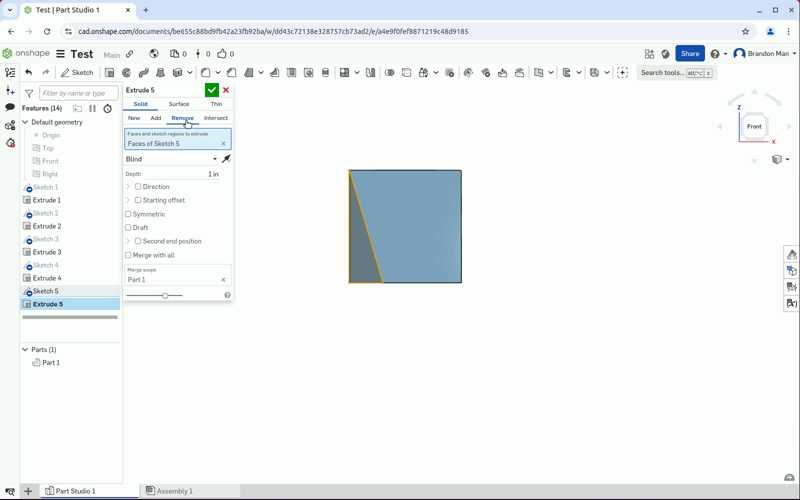
key(tab, 4)
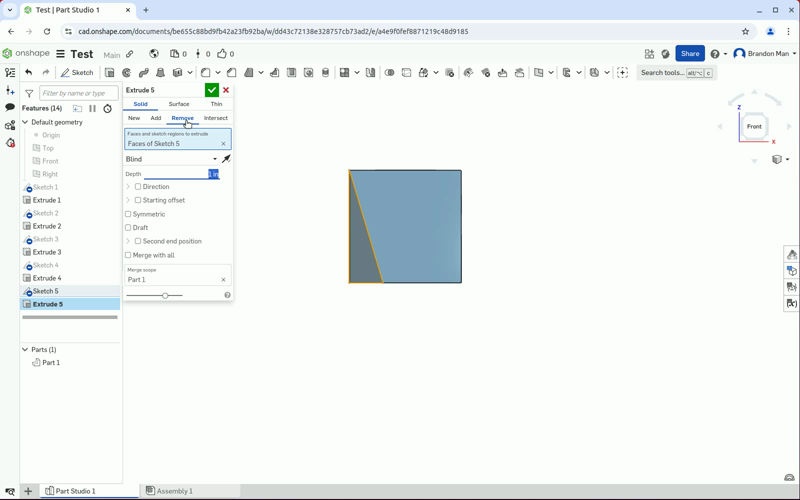
text(22.868)
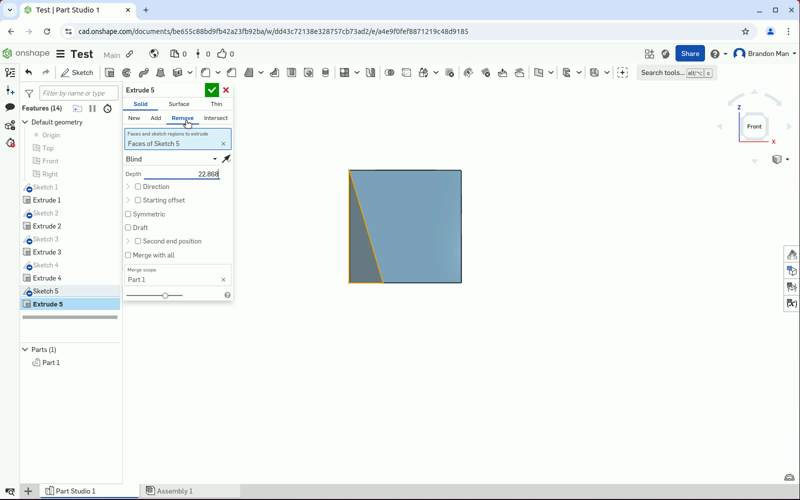
key(tab, 6)
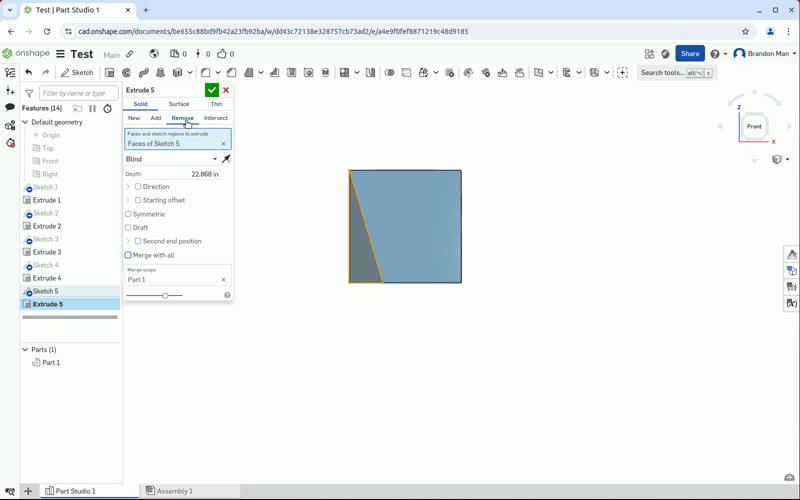
key(space)
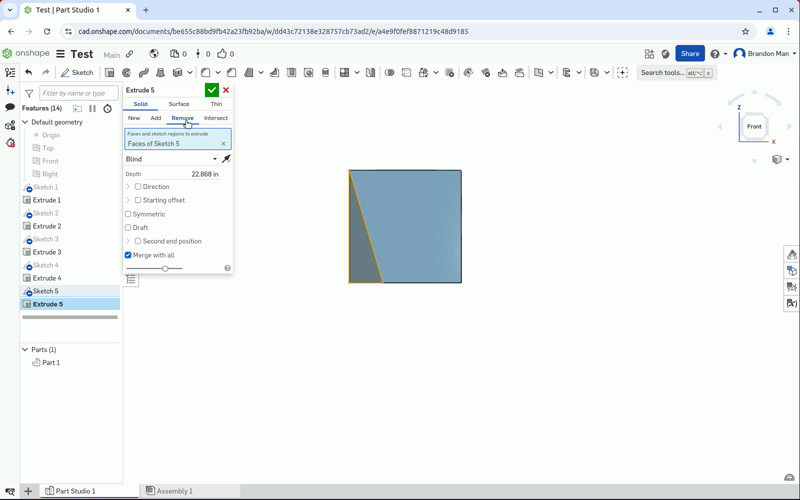
key(enter)
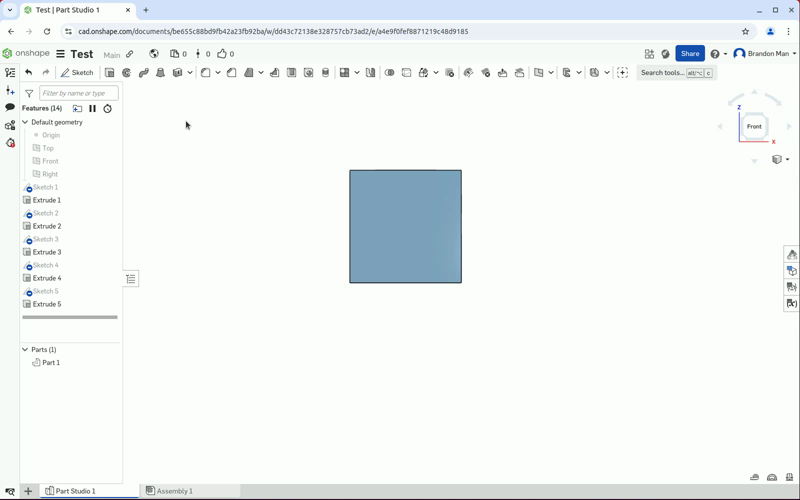
key(shift+h)
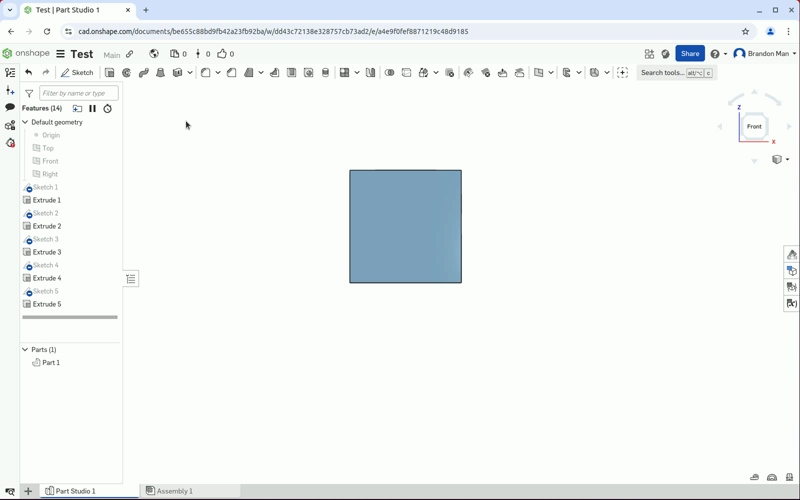
key(shift+h)
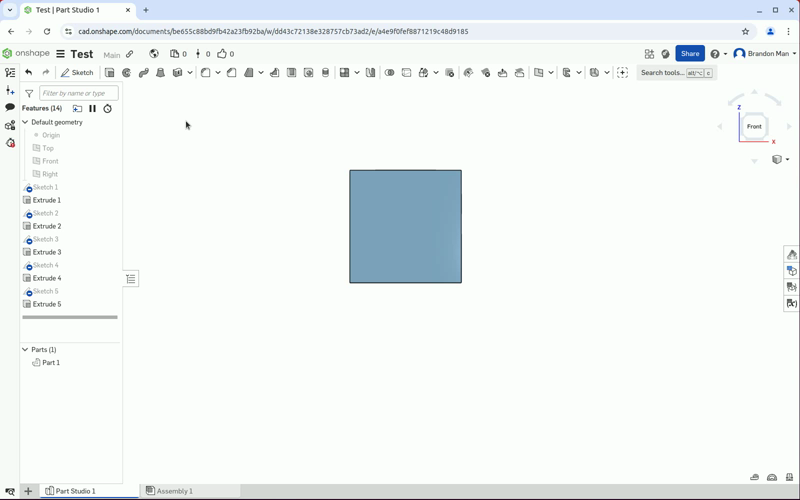
mouse_move(73, 189)
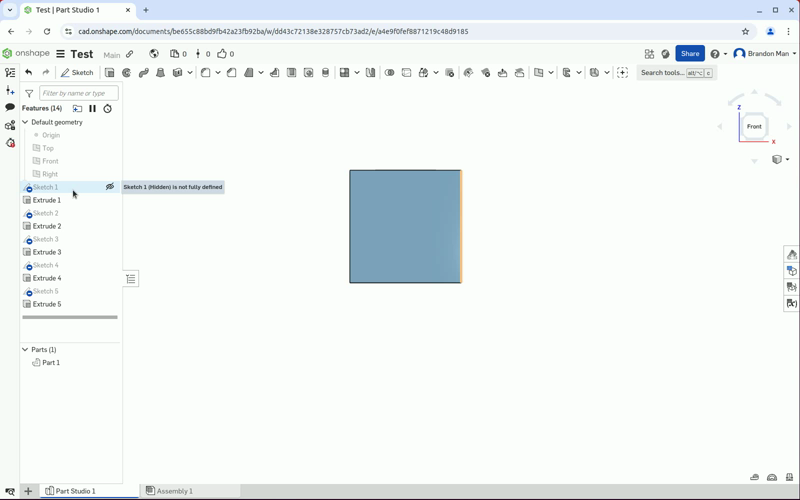
click(73, 189)
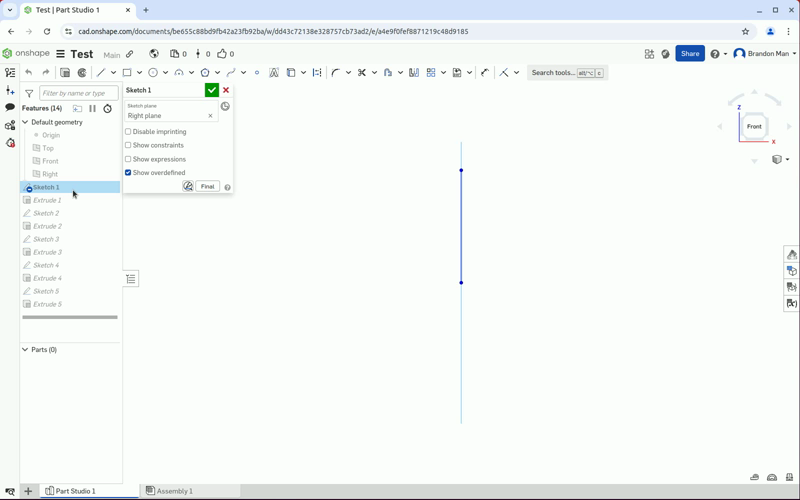
mouse_move(229, 92)
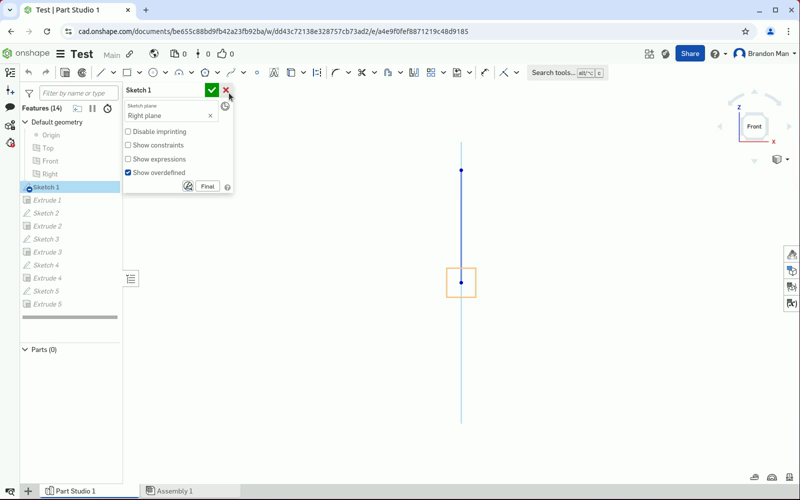
click(229, 92)
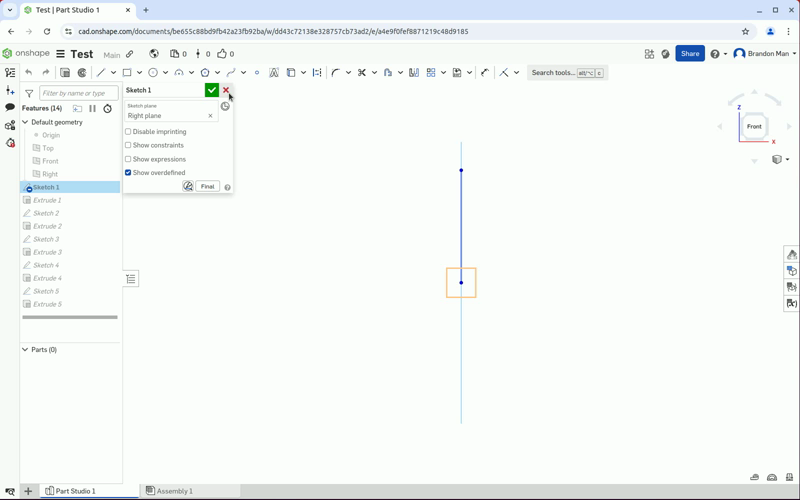
key(shift+s)
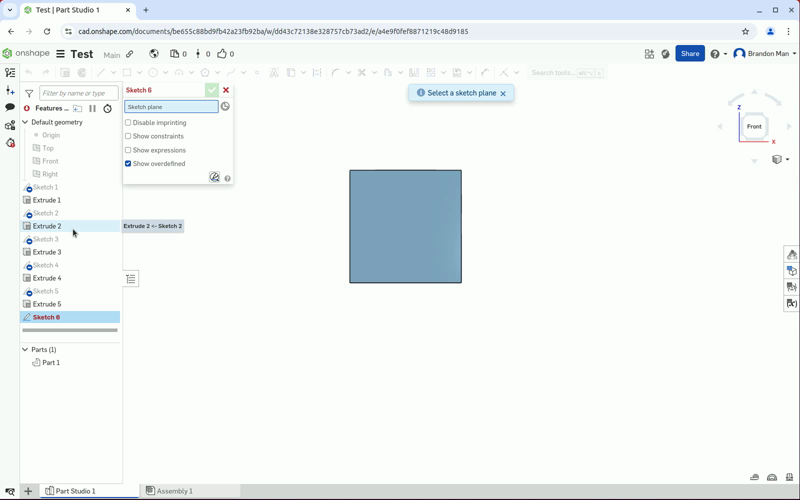
scroll(3)
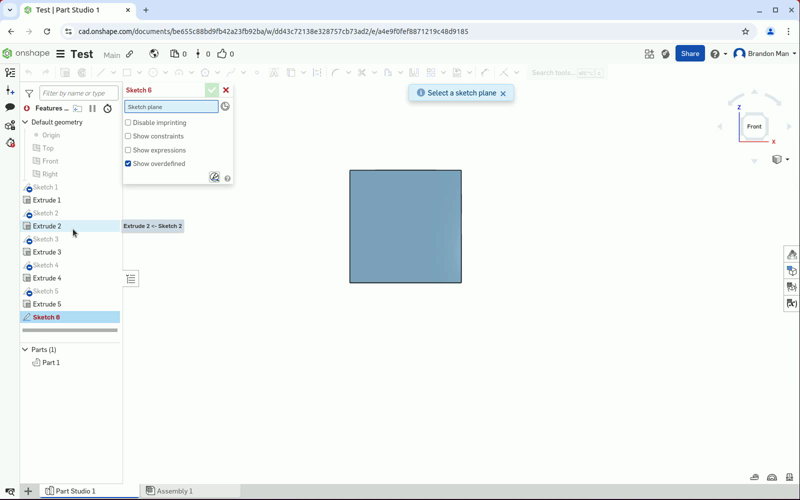
mouse_move(73, 163)
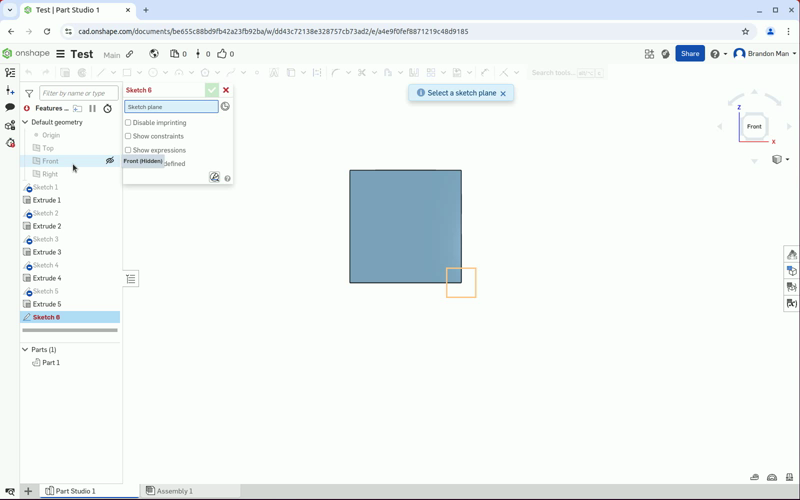
click(73, 163)
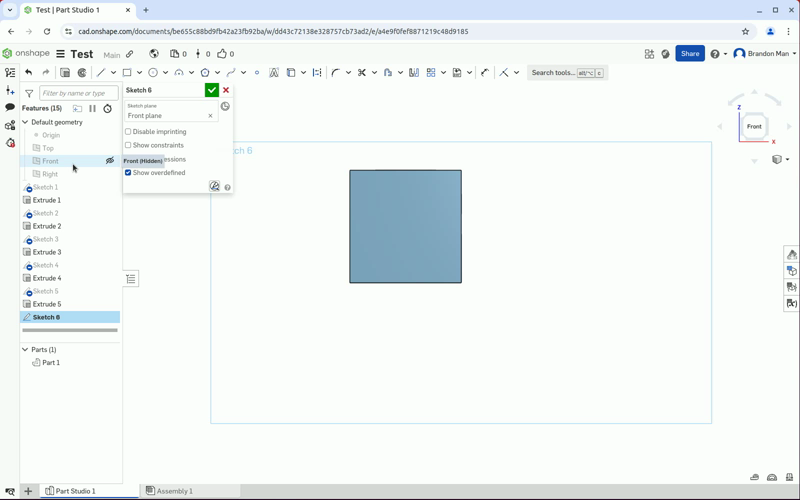
mouse_move(73, 352)
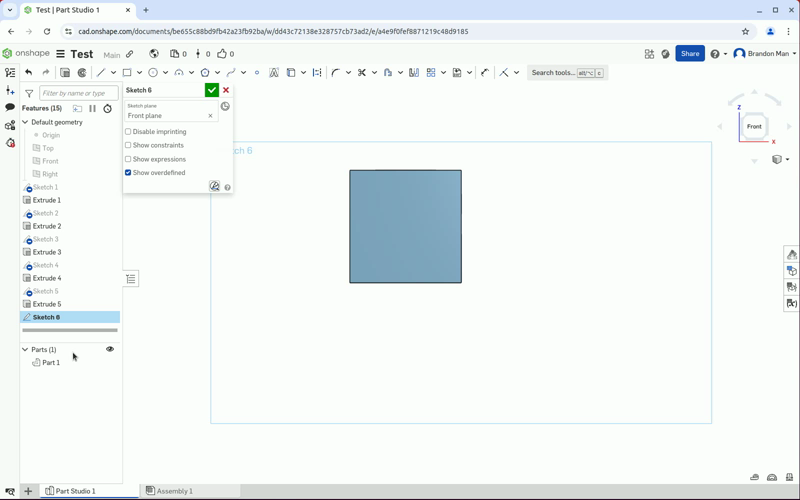
key(y)
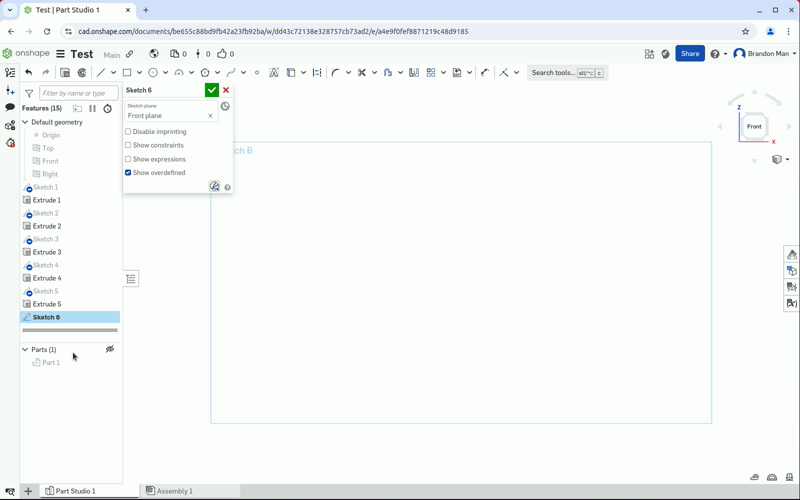
key(l)
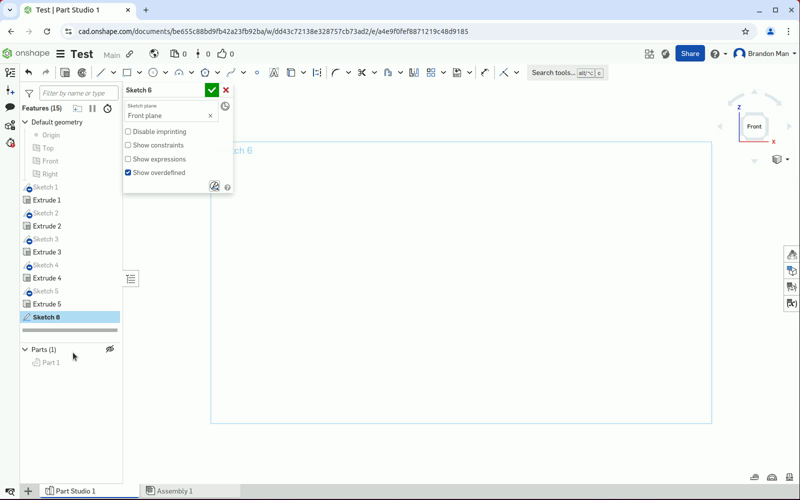
key_down(shift)
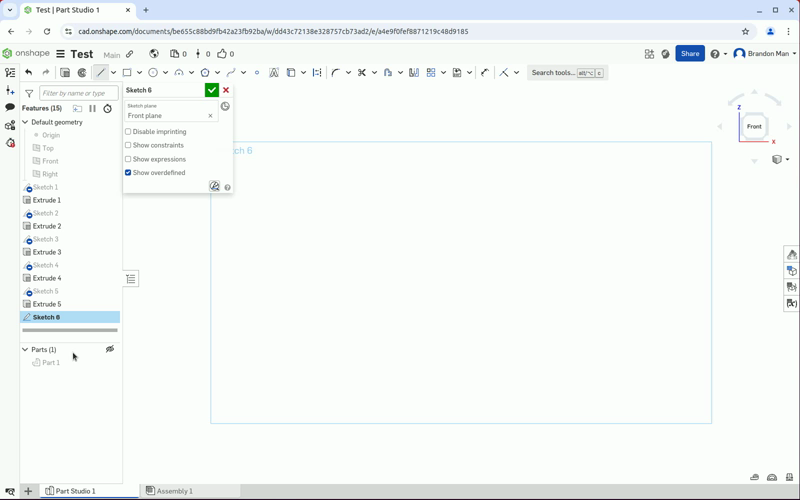
mouse_move(434, 282)
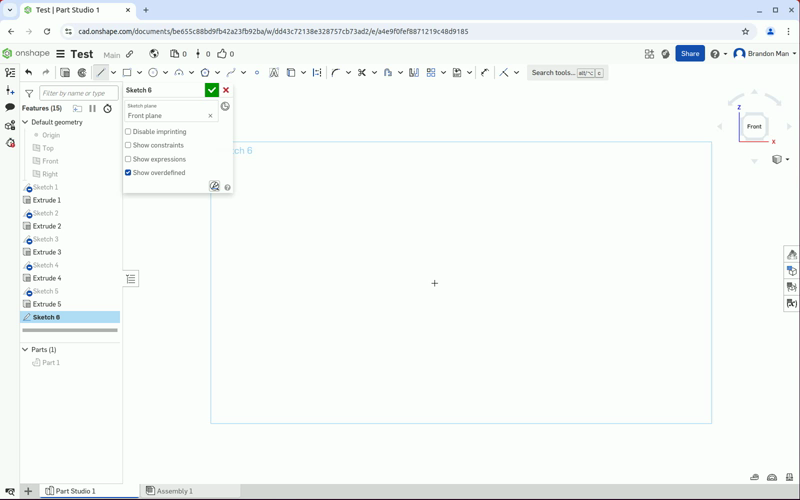
click(434, 282)
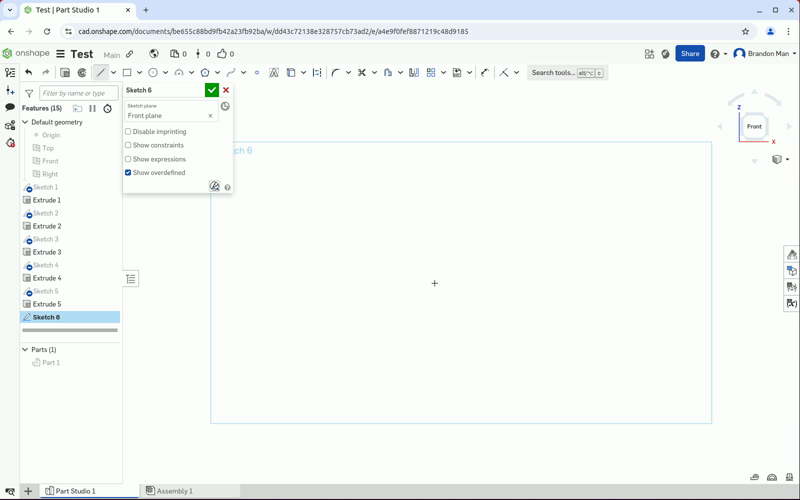
key_up(shift)
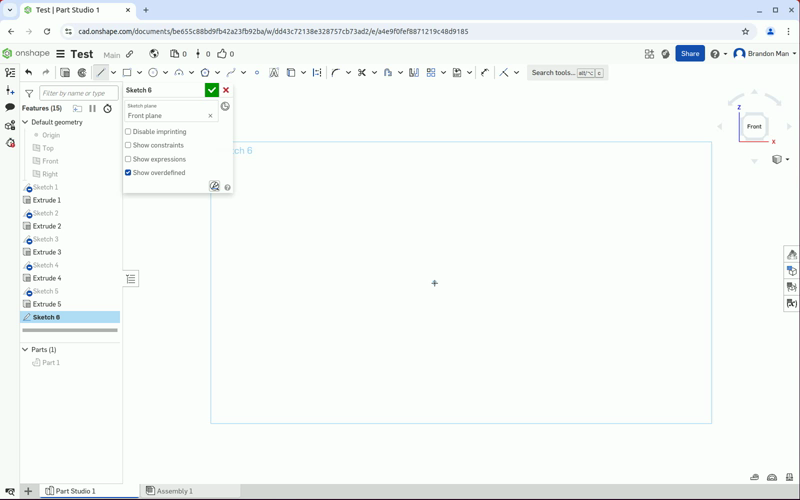
key_down(shift)
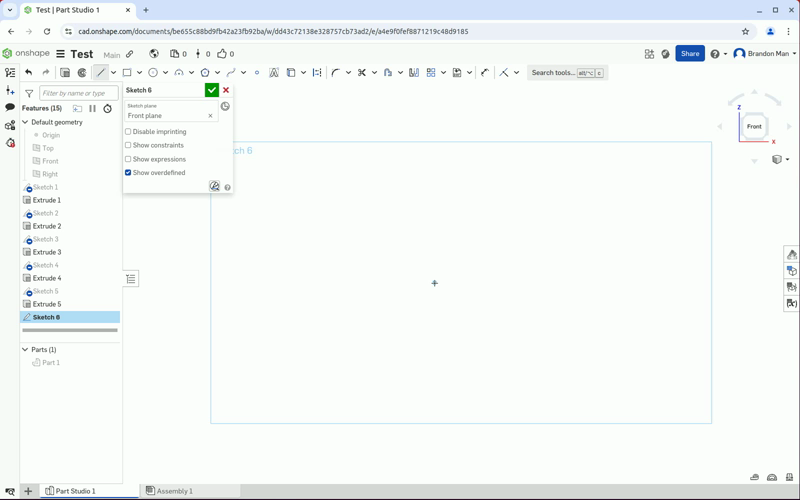
mouse_move(464, 282)
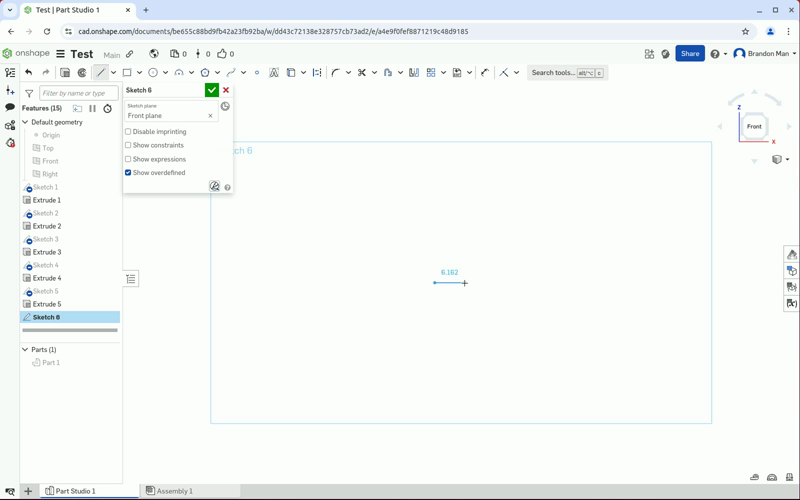
mouse_move(461, 282)
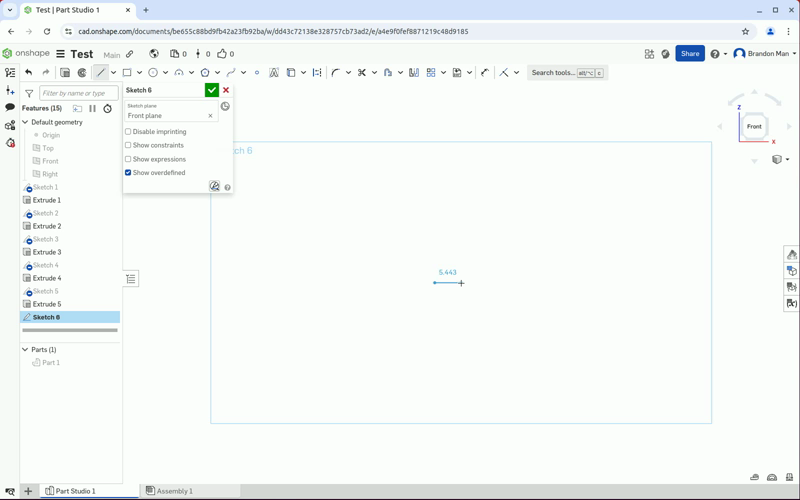
click(461, 282)
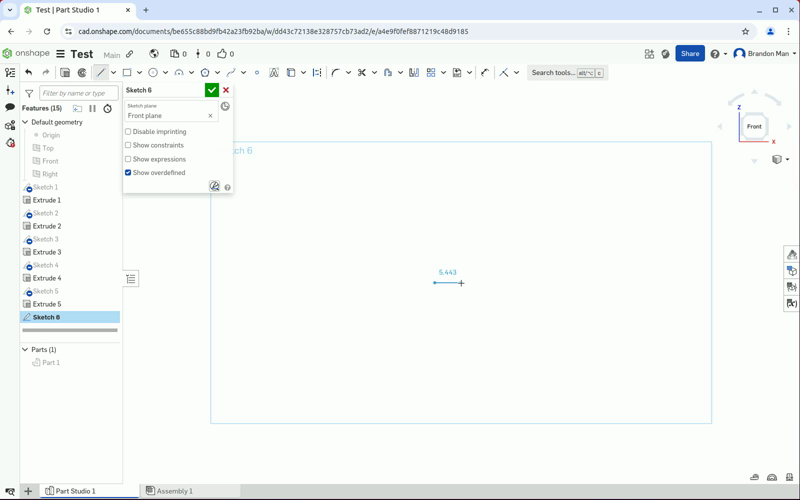
key_up(shift)
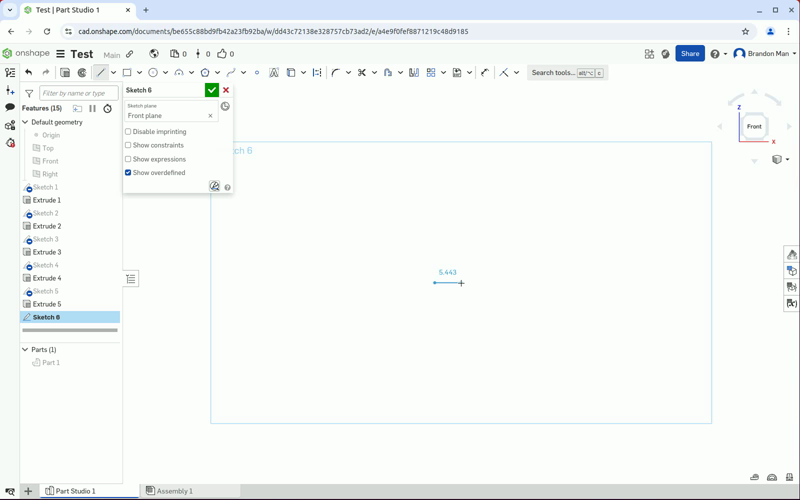
key_down(shift)
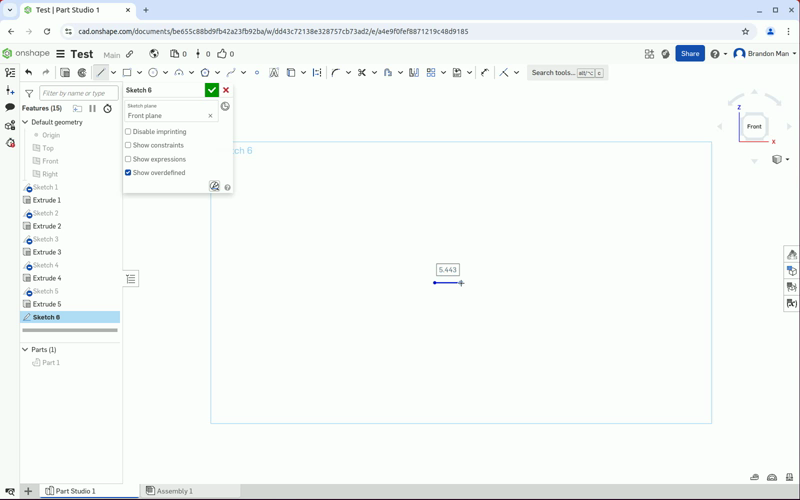
mouse_move(461, 170)
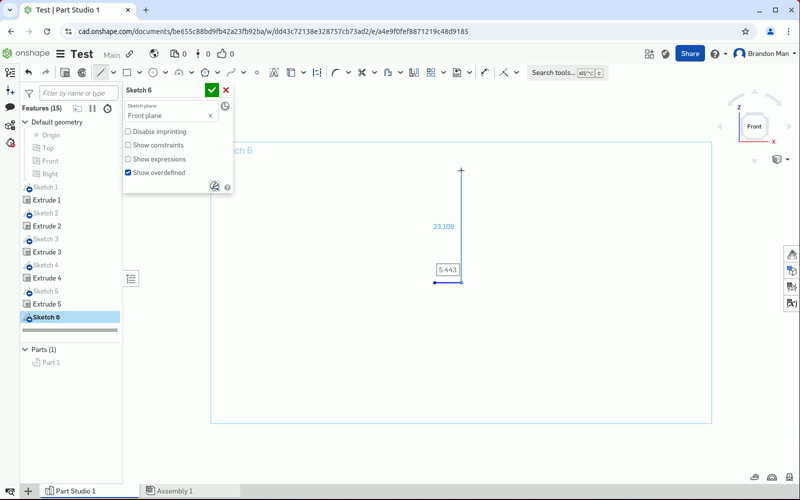
click(461, 170)
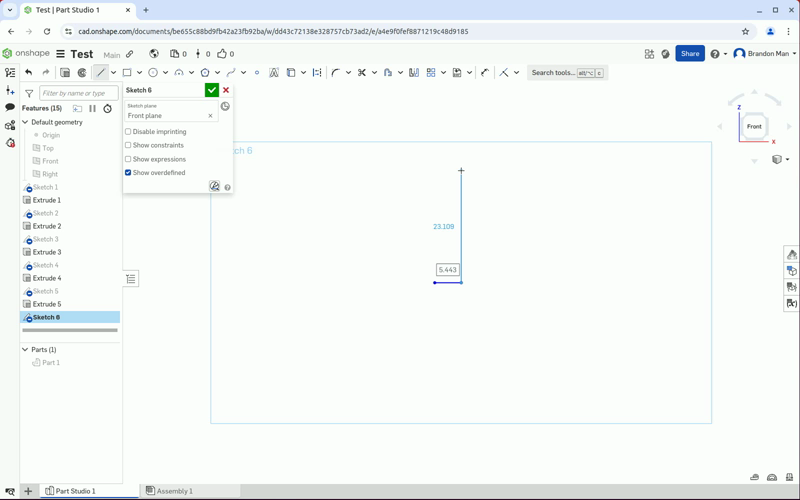
key_up(shift)
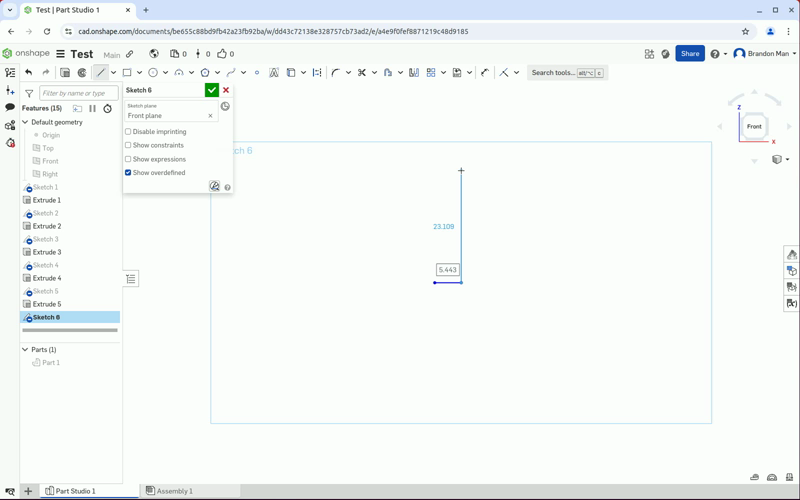
key_down(shift)
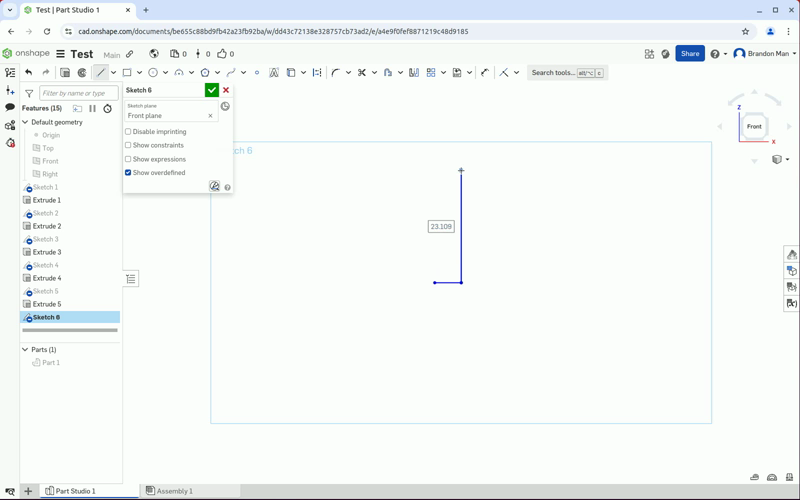
mouse_move(434, 282)
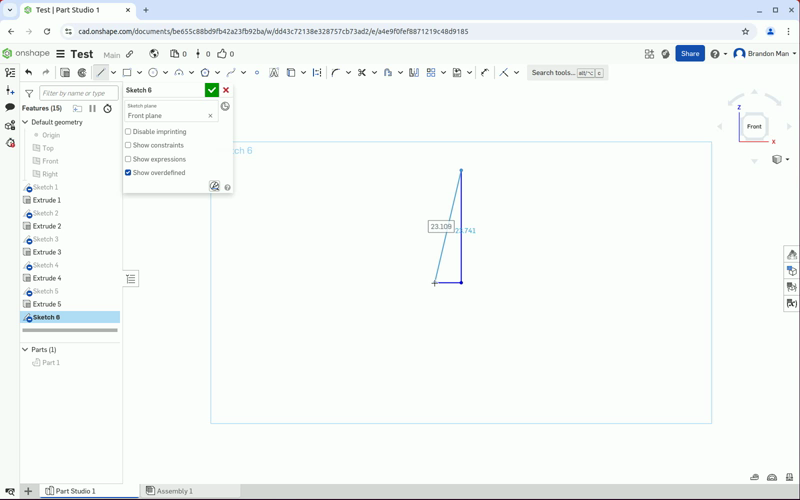
key_up(shift)
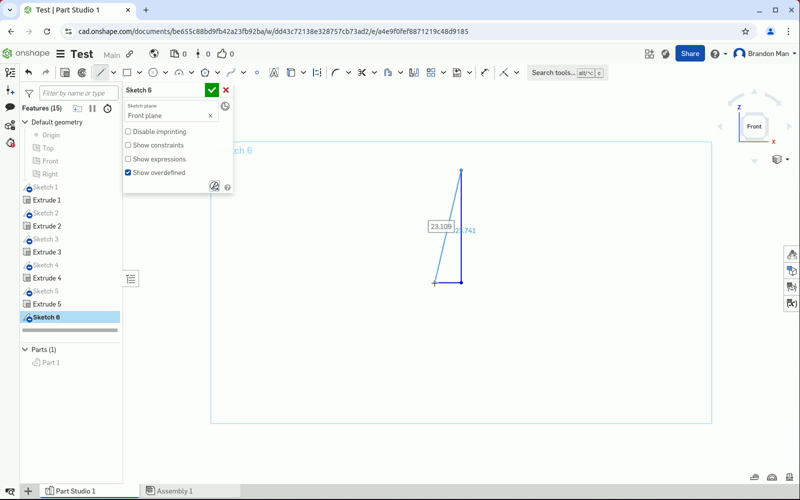
click(434, 282)
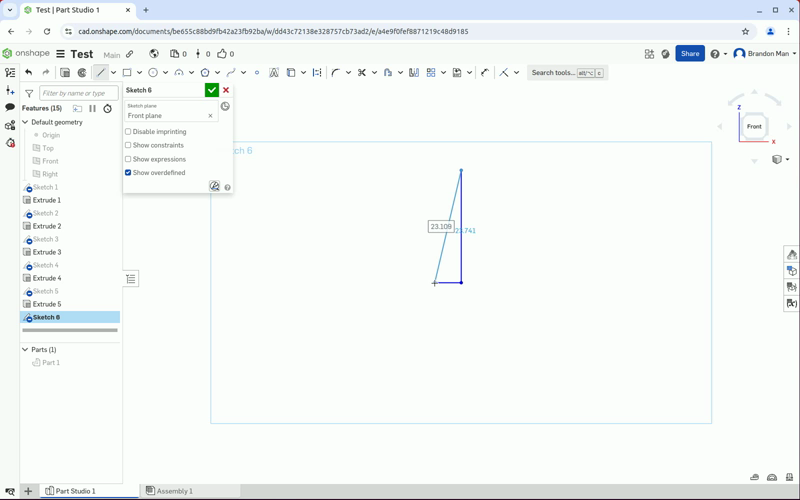
key(esc)
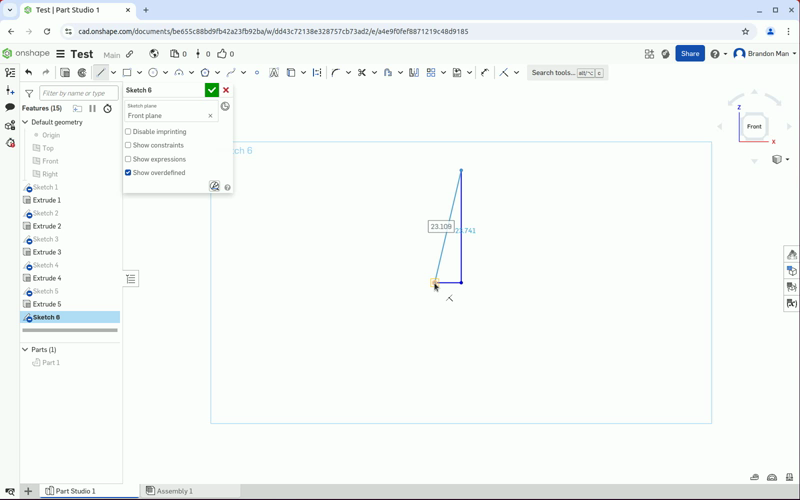
mouse_move(455, 217)
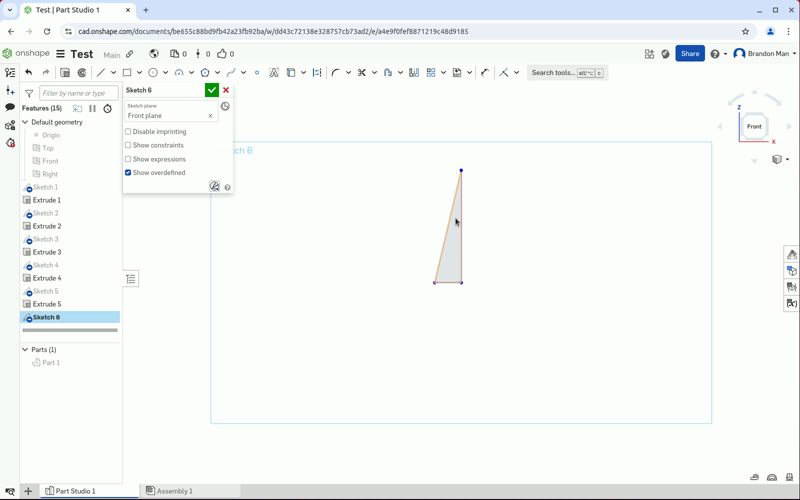
scroll(6)
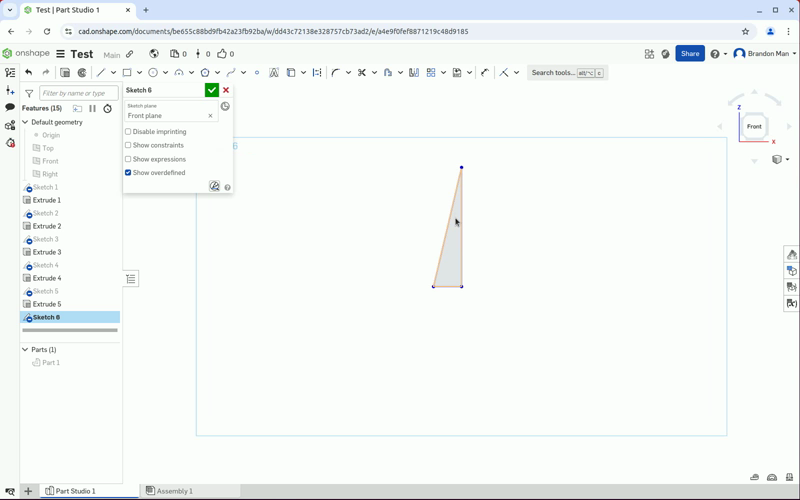
scroll(6)
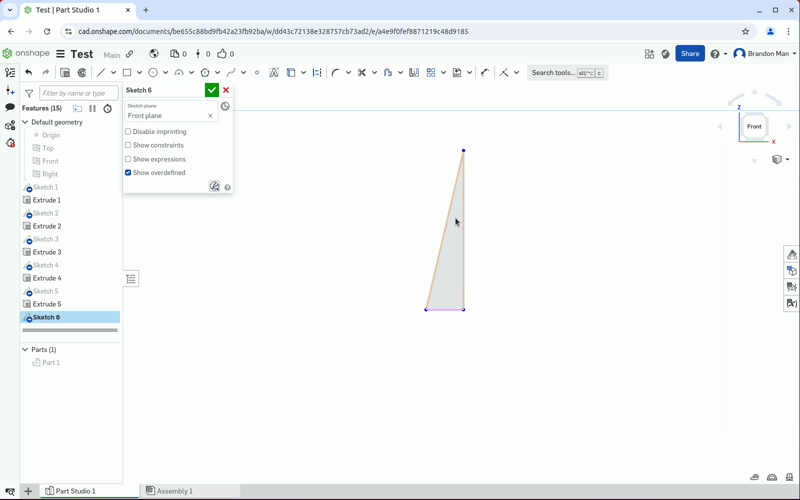
scroll(6)
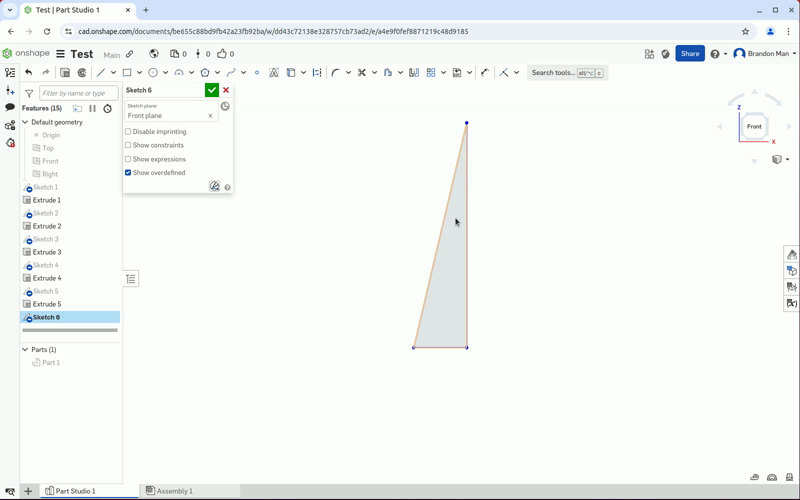
scroll(6)
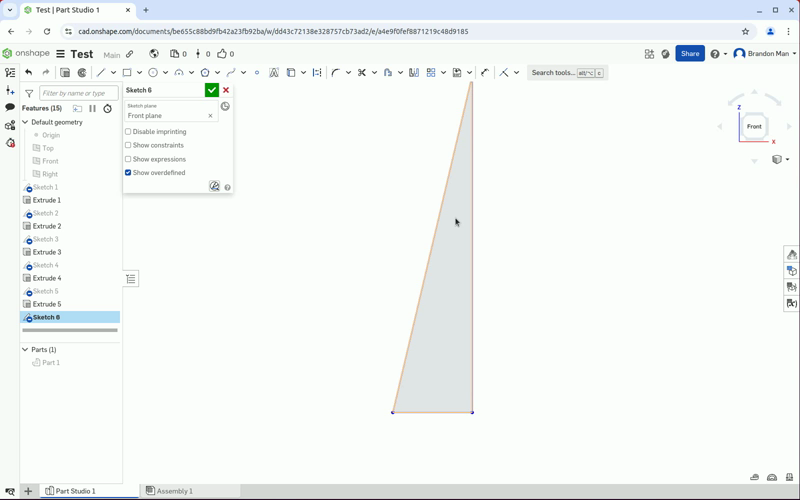
scroll(6)
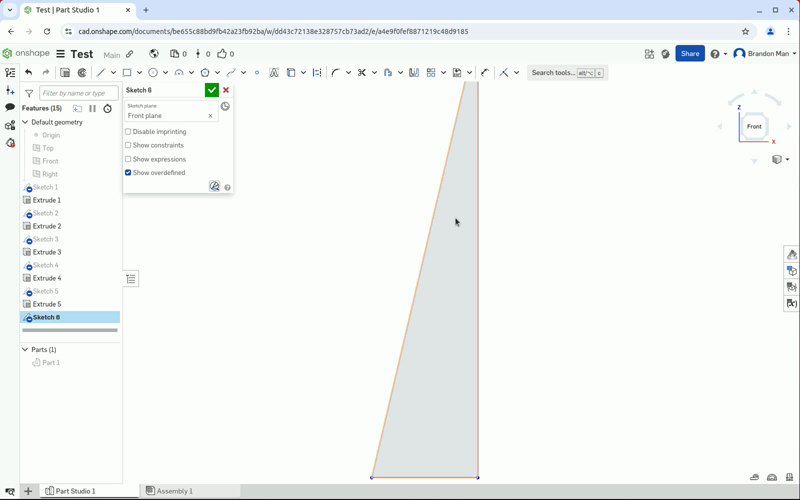
scroll(6)
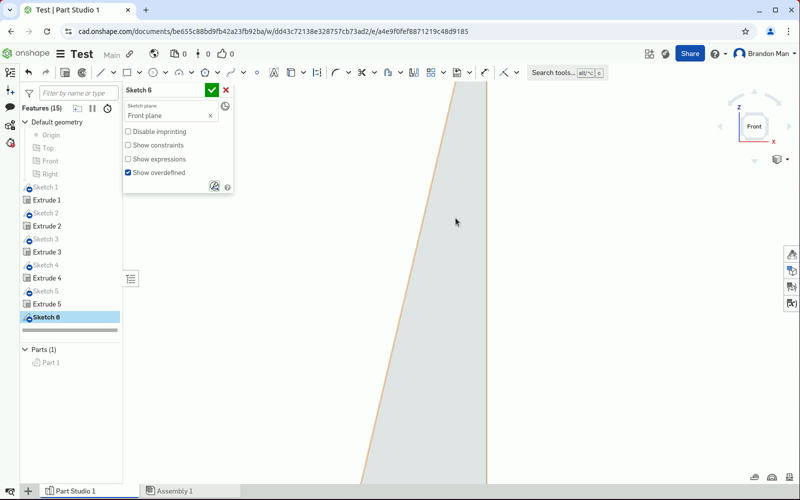
scroll(6)
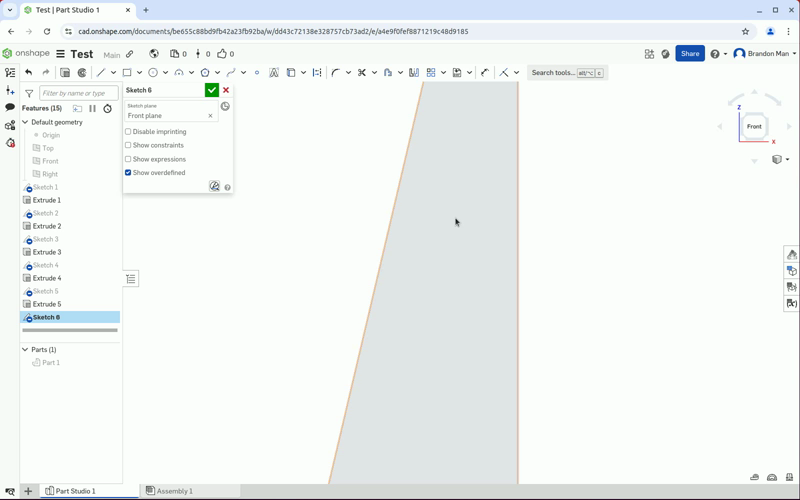
click(455, 217)
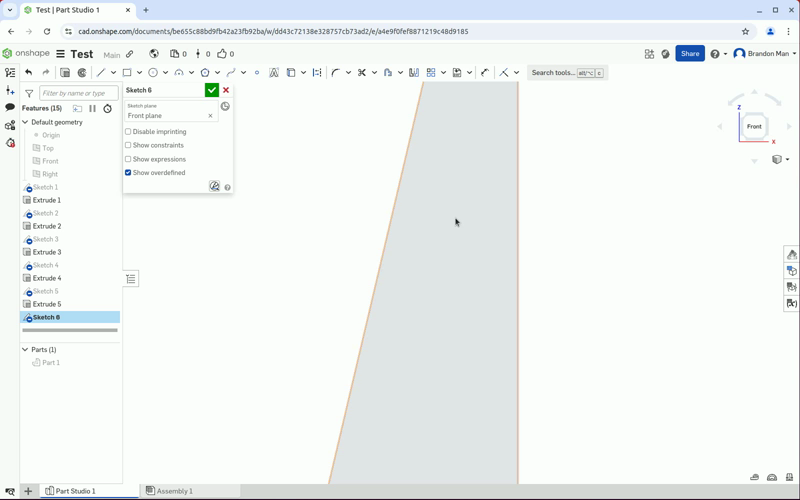
scroll(-6)
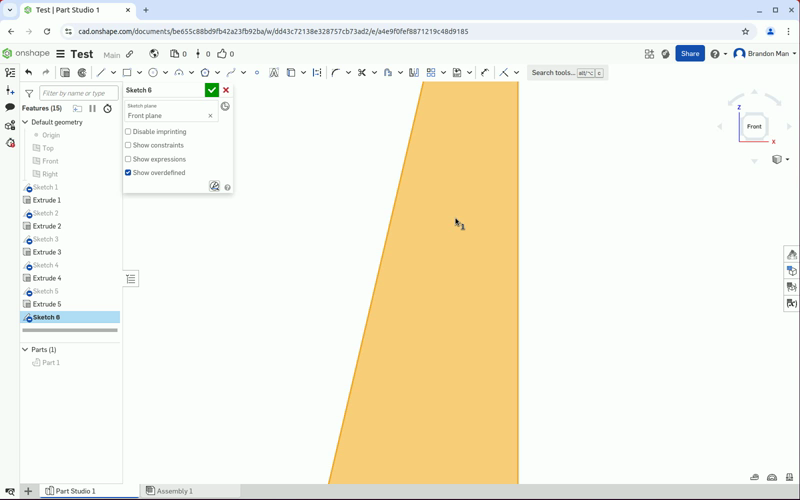
scroll(-6)
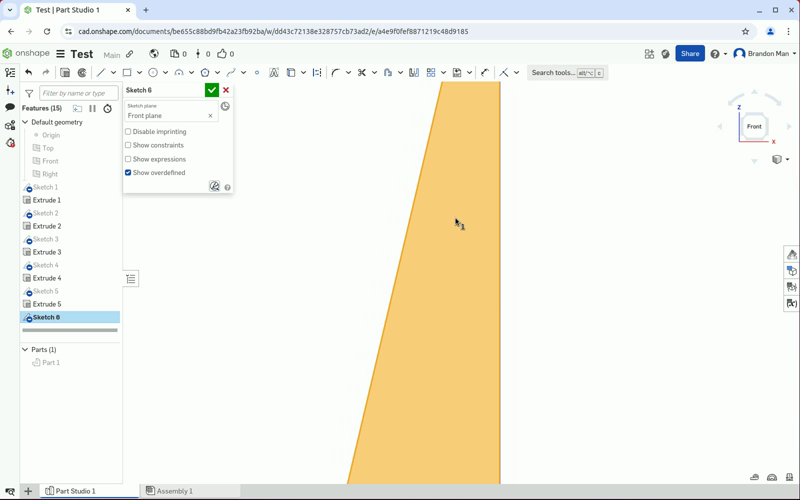
scroll(-6)
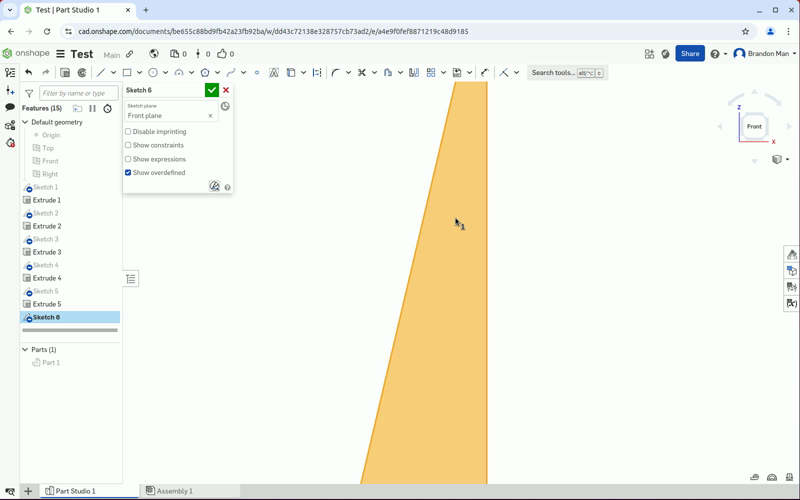
scroll(-6)
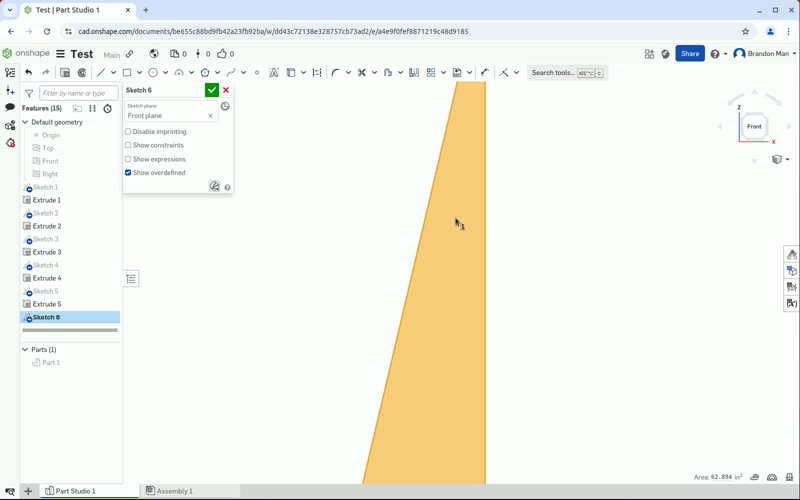
scroll(-6)
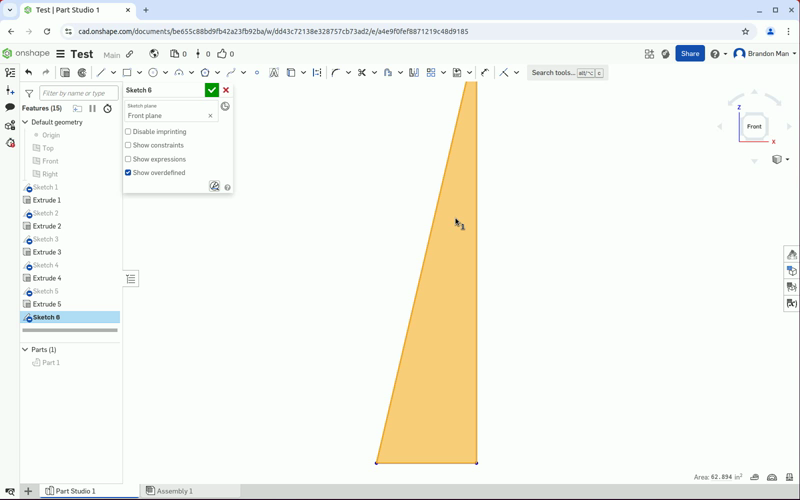
scroll(-6)
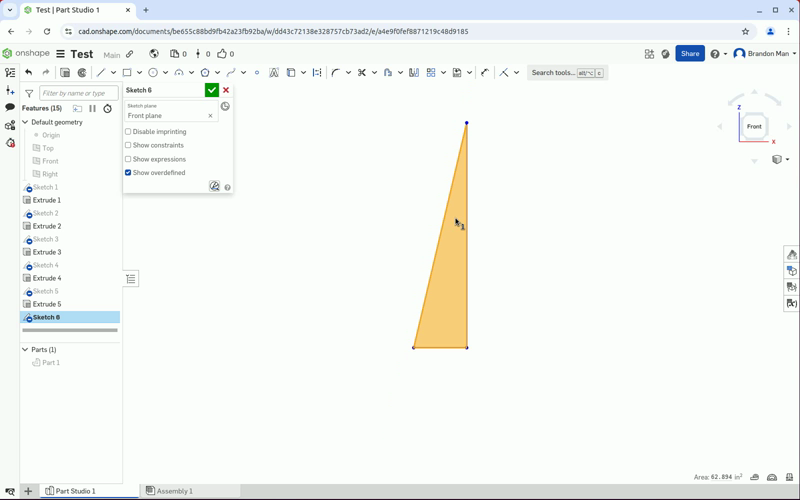
scroll(-6)
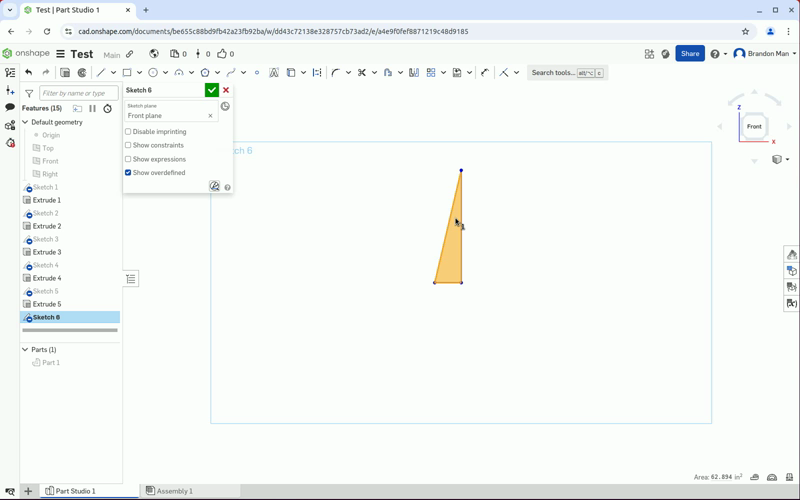
mouse_move(73, 352)
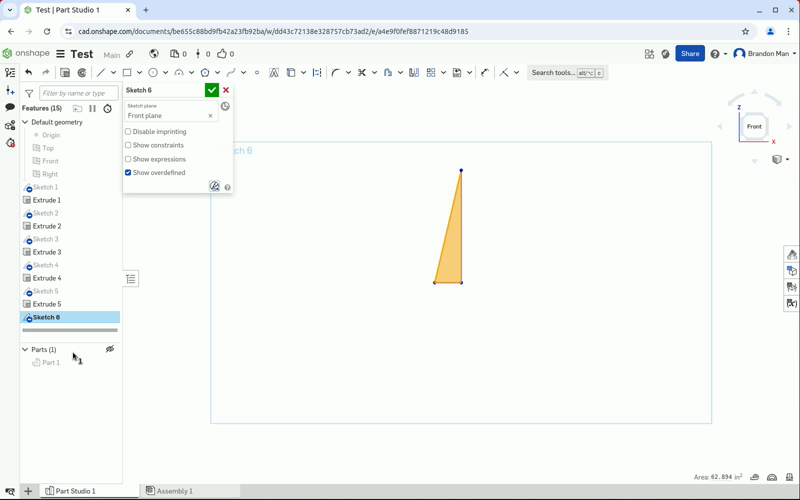
key(shift+y)
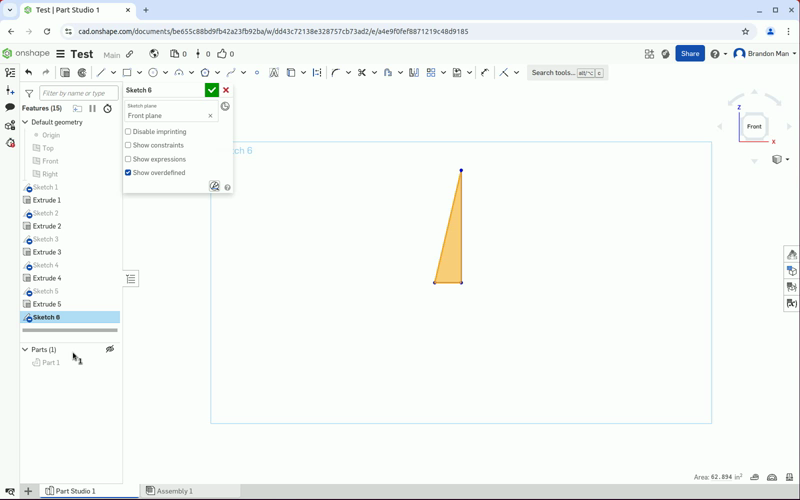
key(shift+e)
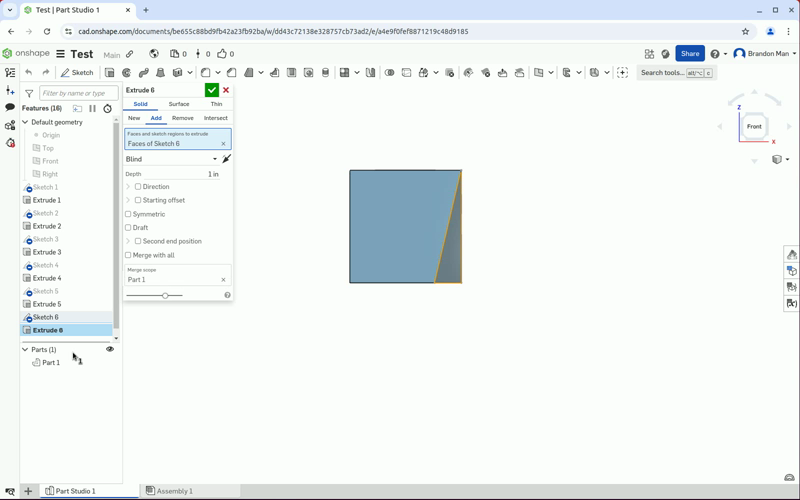
mouse_move(143, 106)
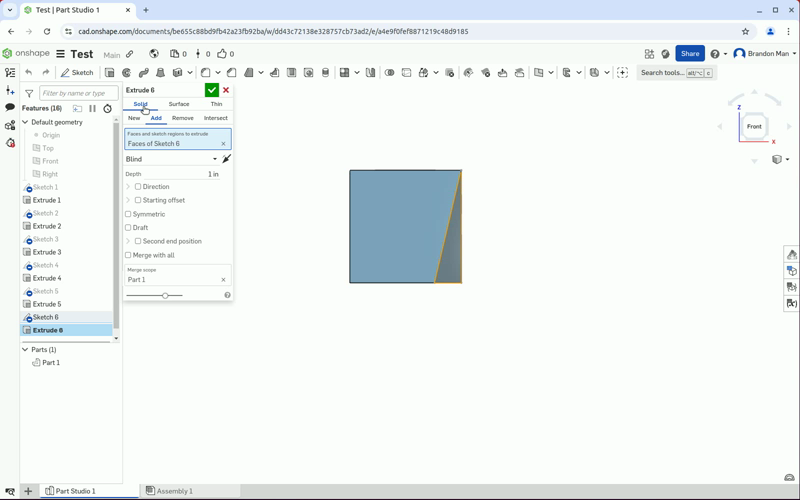
click(143, 106)
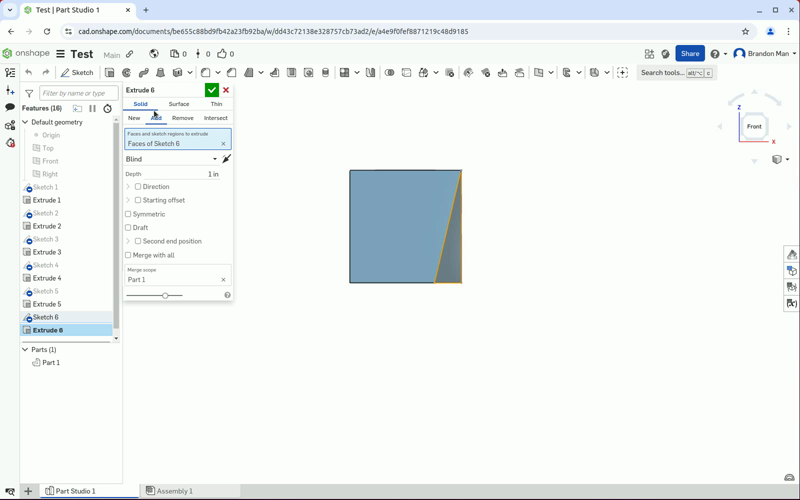
mouse_move(186, 120)
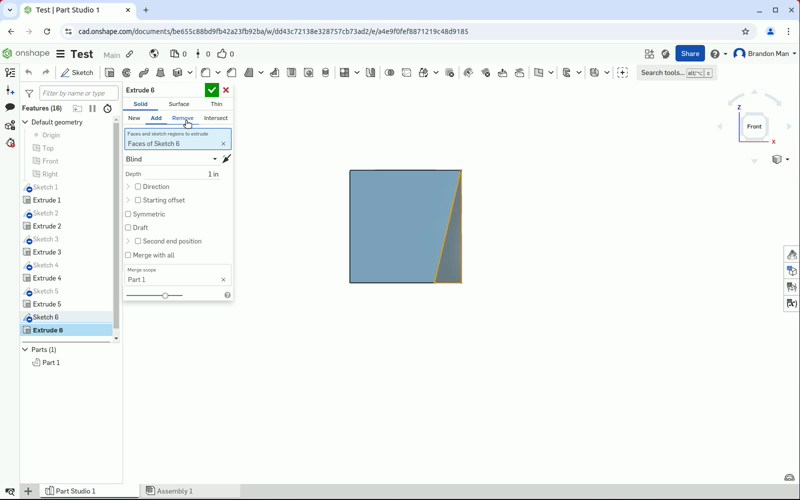
click(186, 120)
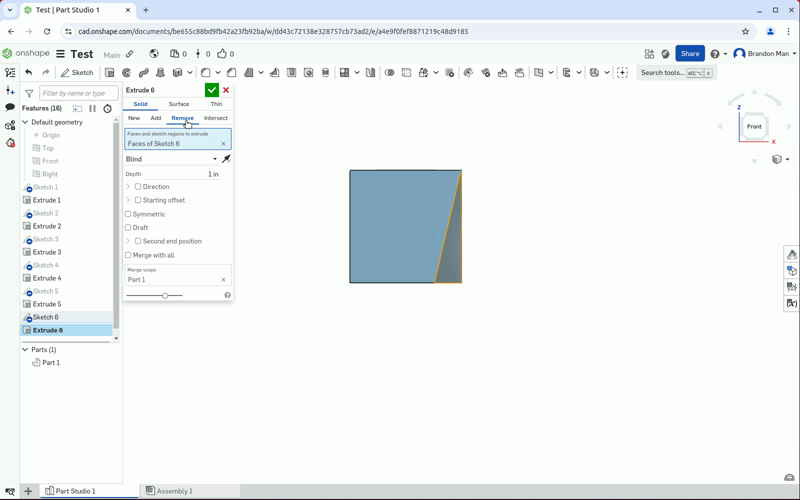
key(tab, 4)
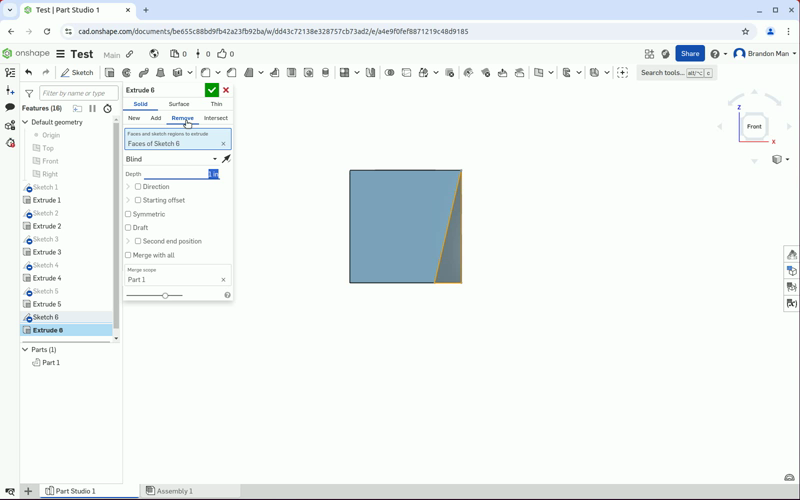
text(22.868)
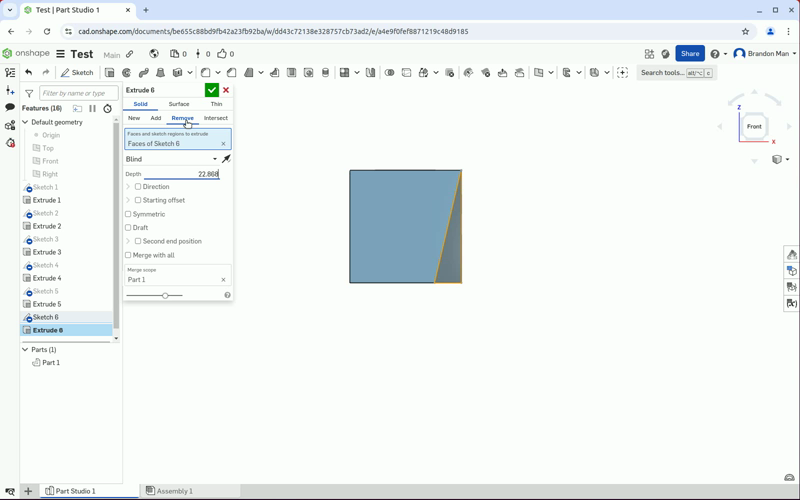
key(tab, 6)
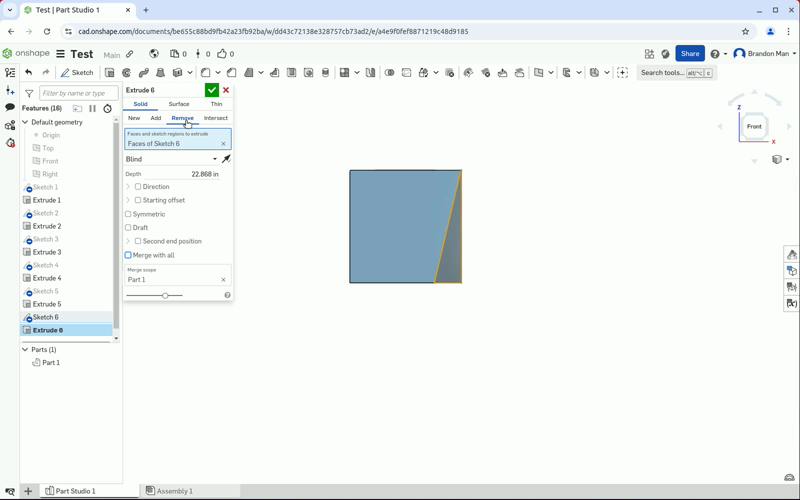
key(space)
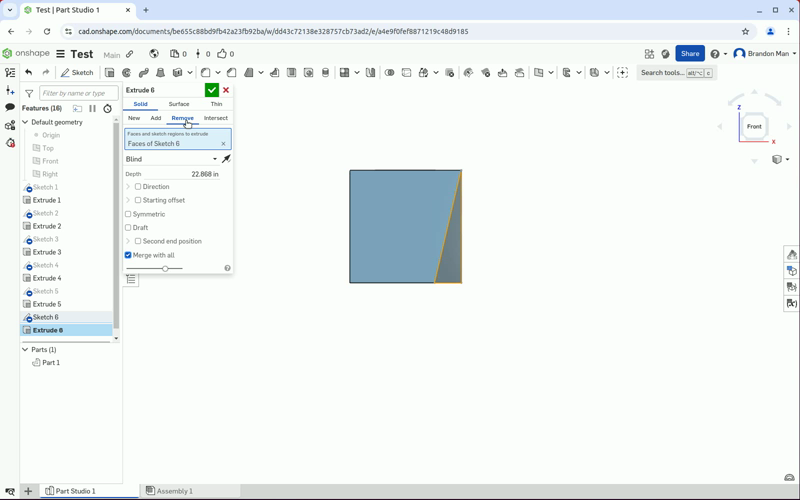
key(enter)
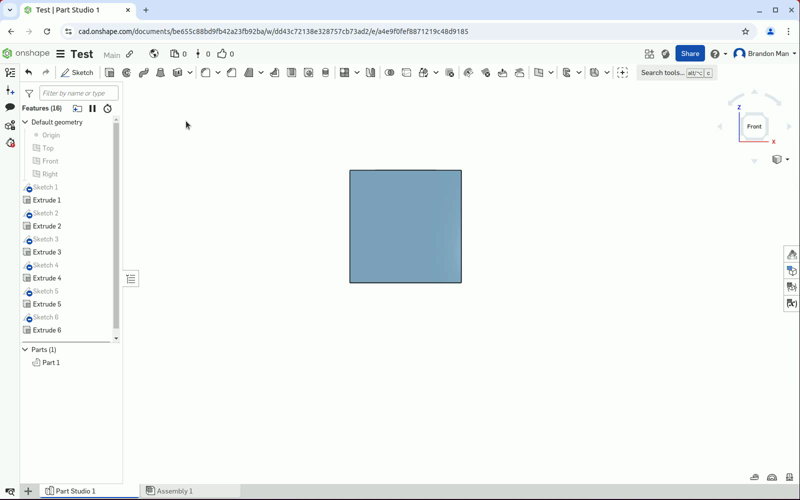
key(shift+h)
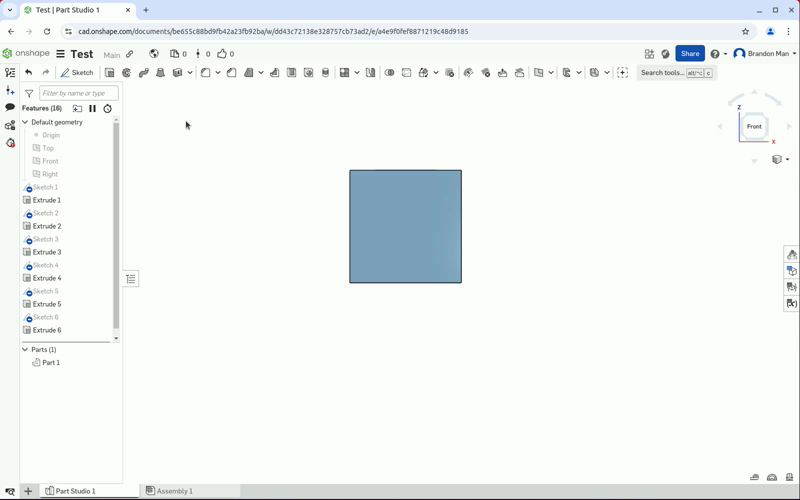
key(shift+h)
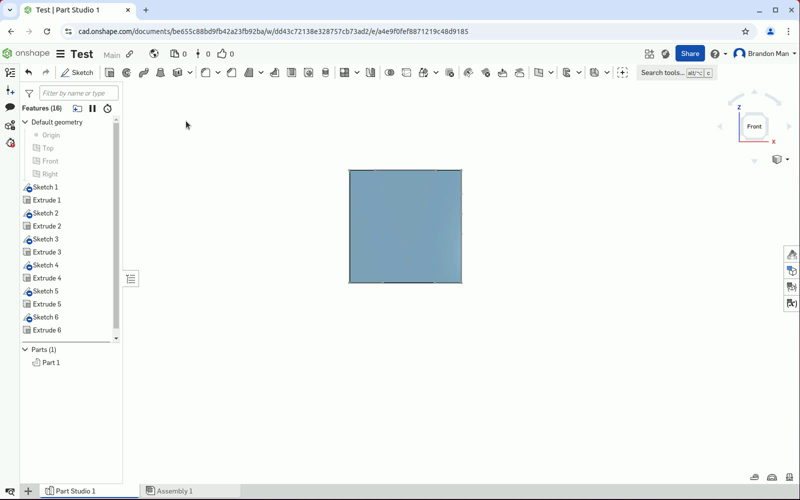
key(shift+7)
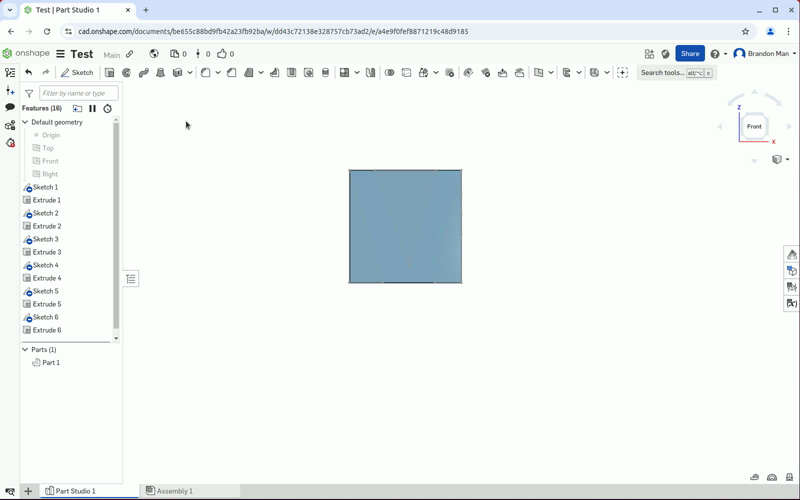
key(left, 2)
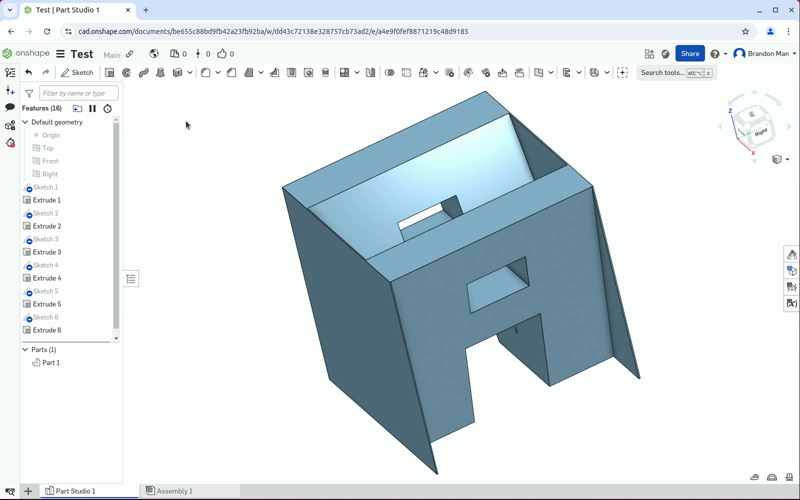
key(down, 2)
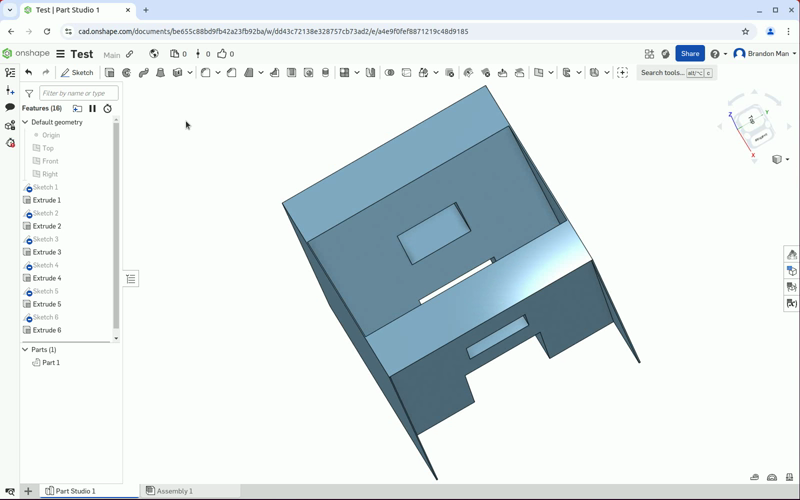
key(up, 2)
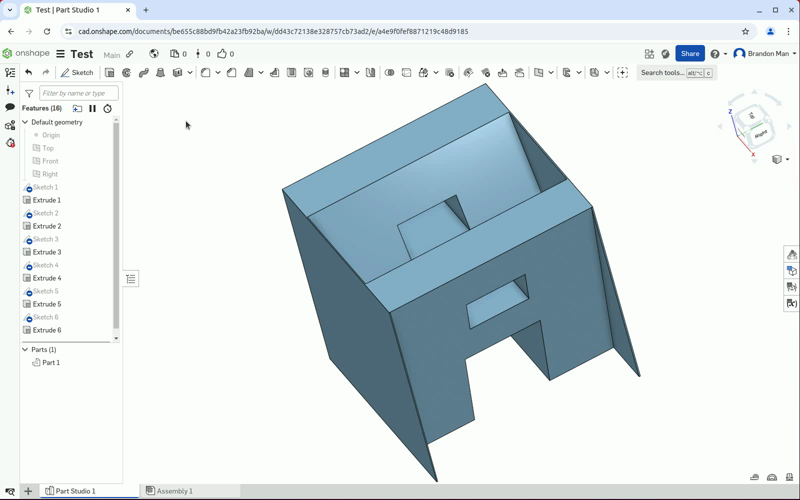
key(right, 2)
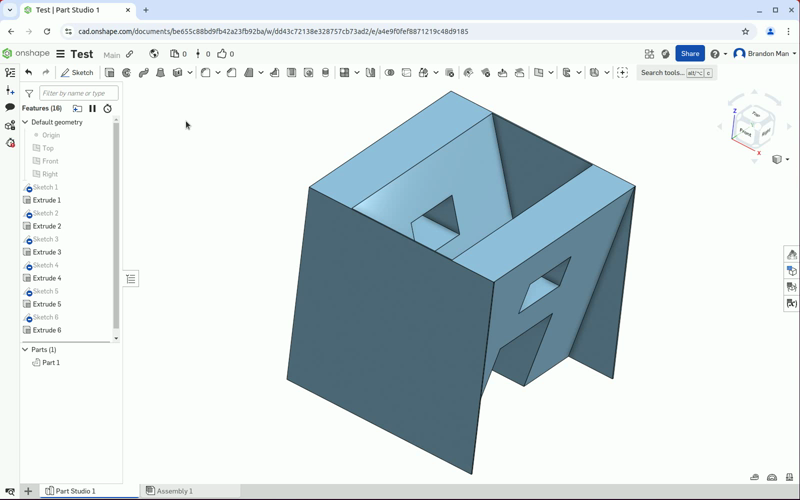
mouse_move(69, 189)
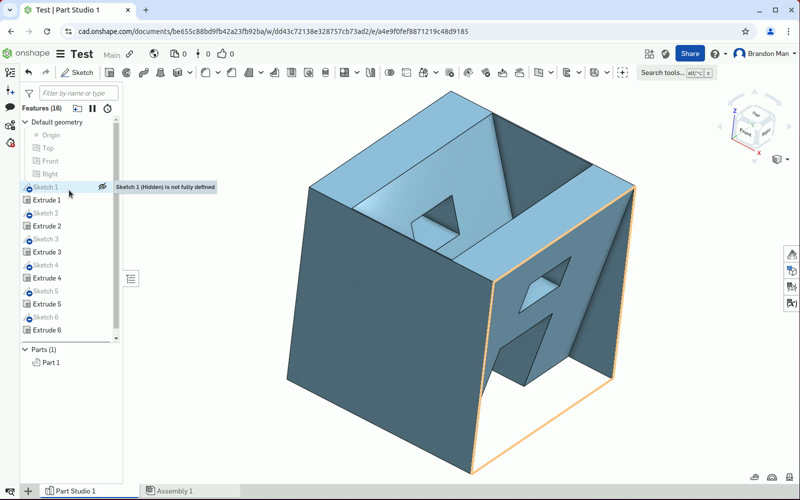
click(69, 189)